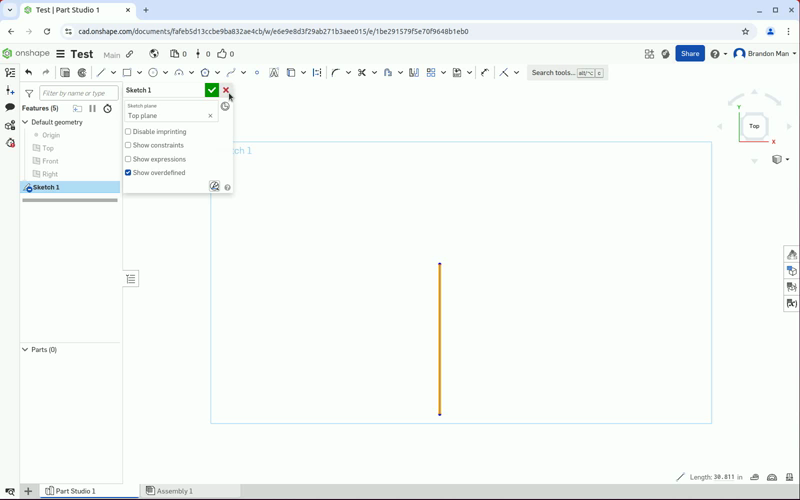
key(shift+h)
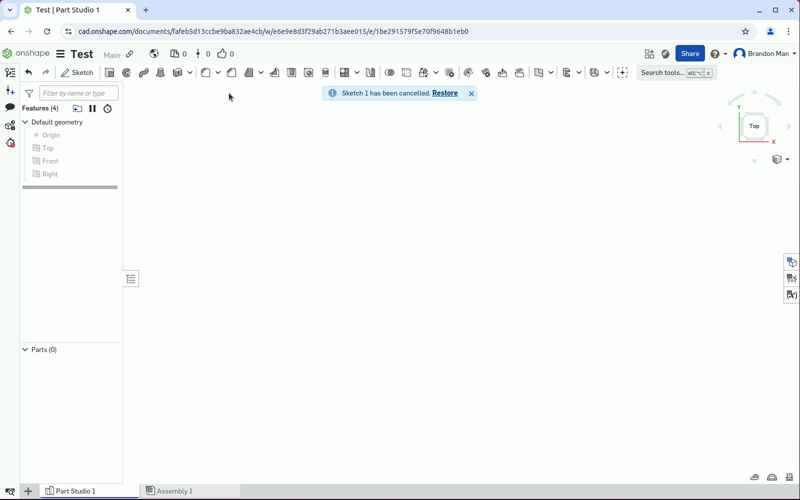
mouse_move(73, 352)
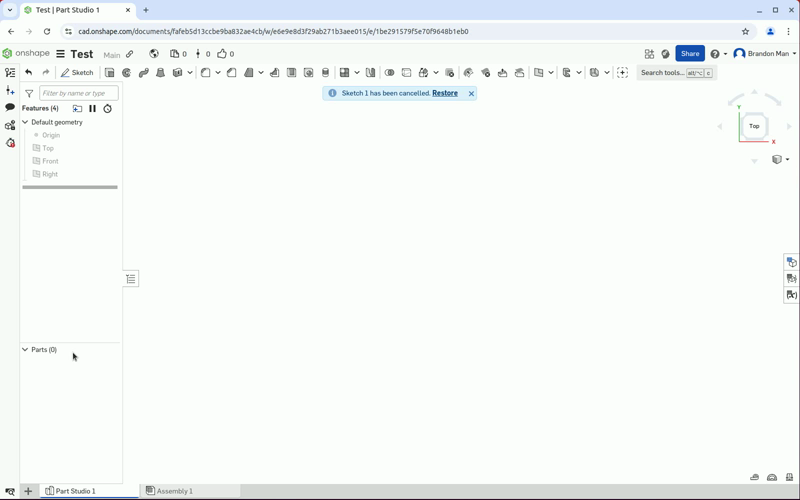
key(y)
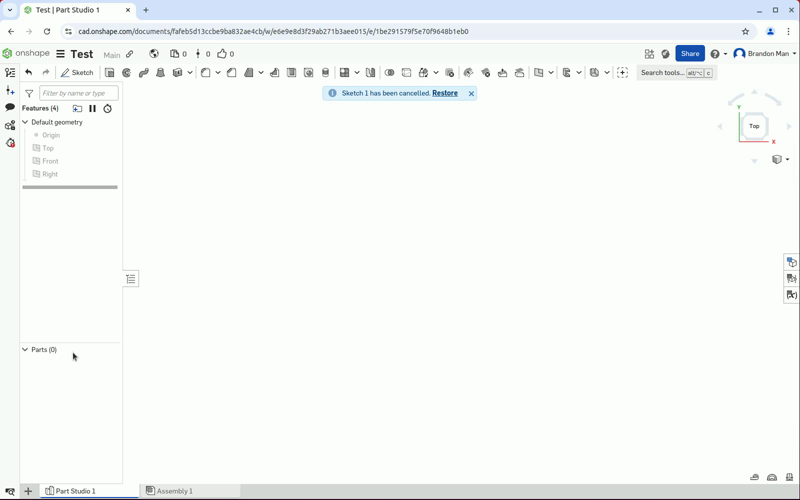
key(shift+p)
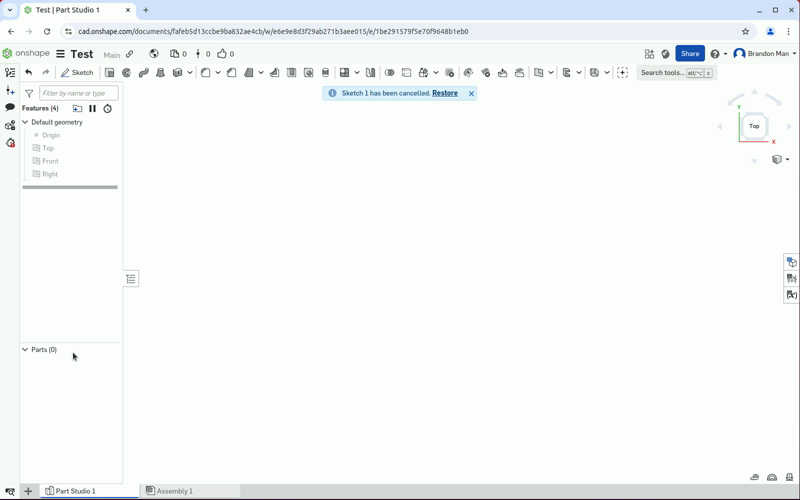
key(space)
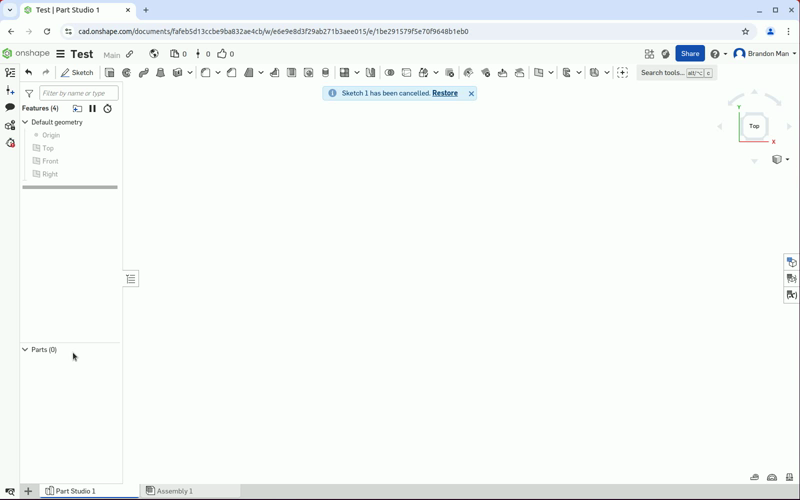
key_down(shift)
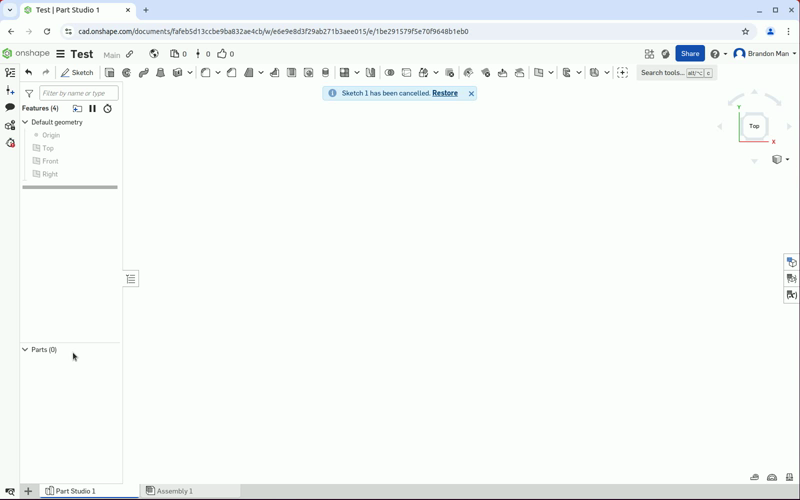
key(up)
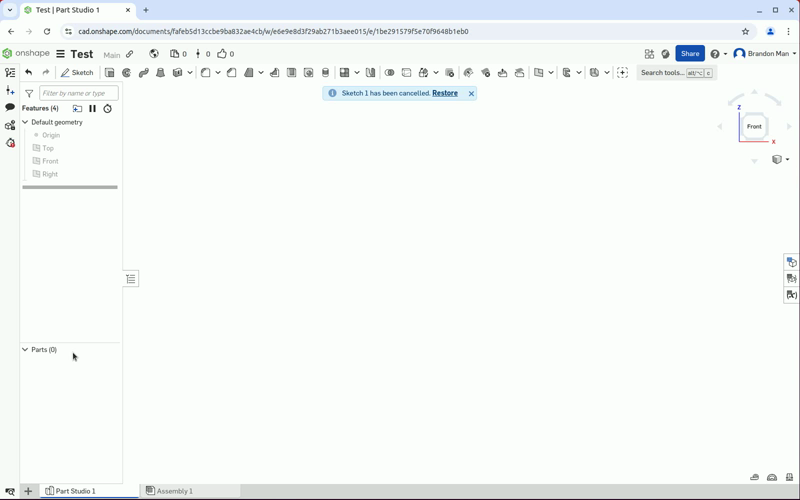
key_up(shift)
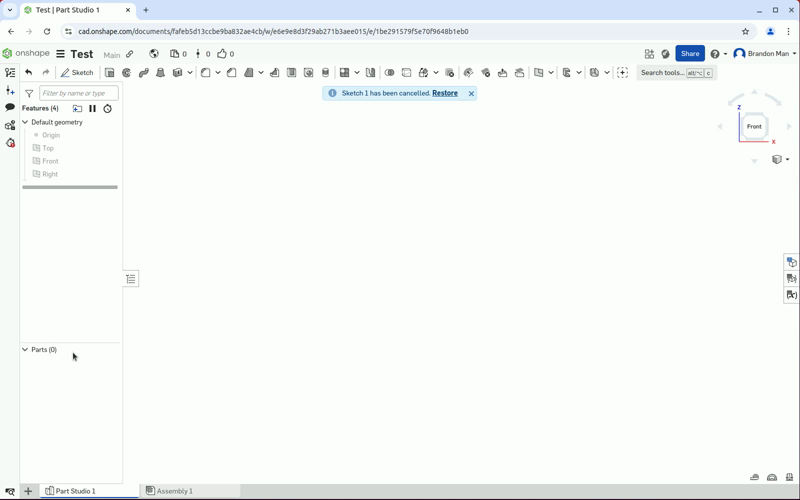
mouse_move(73, 352)
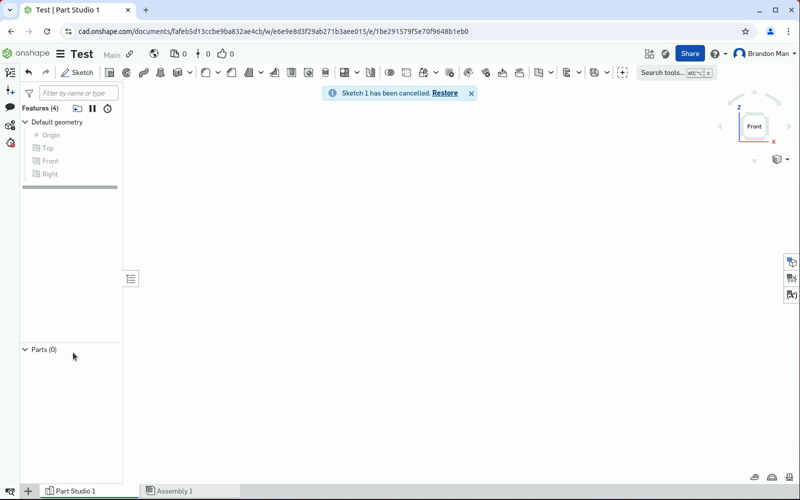
key(shift+y)
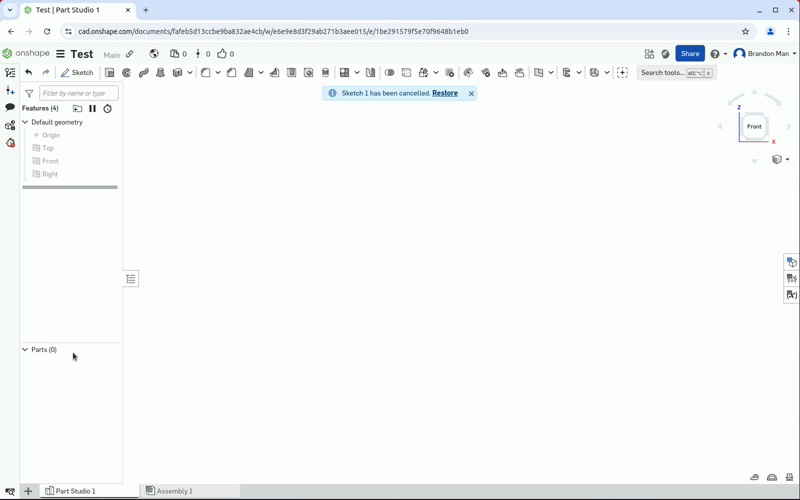
key(shift+s)
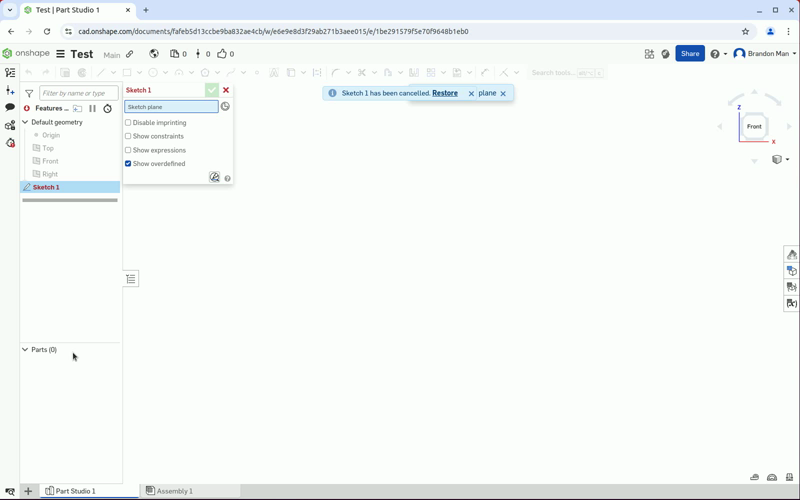
mouse_move(73, 163)
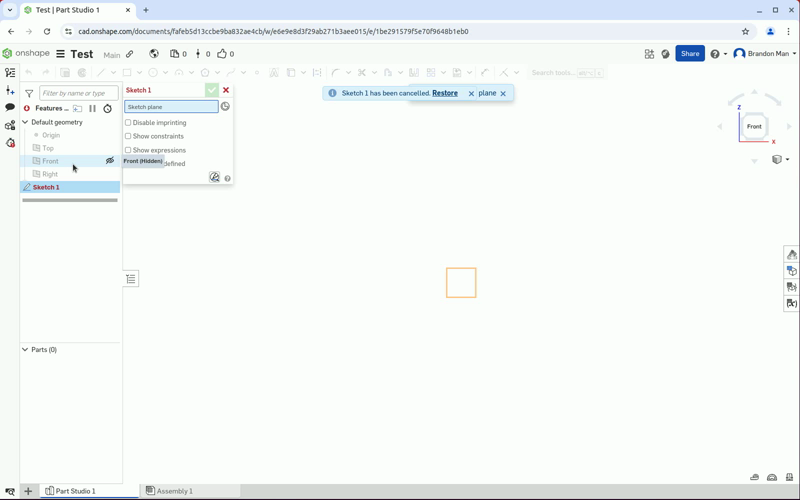
click(73, 163)
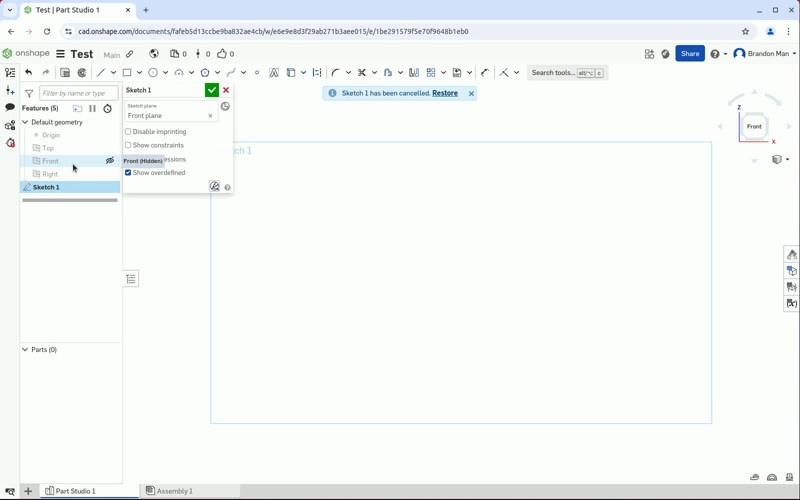
mouse_move(73, 352)
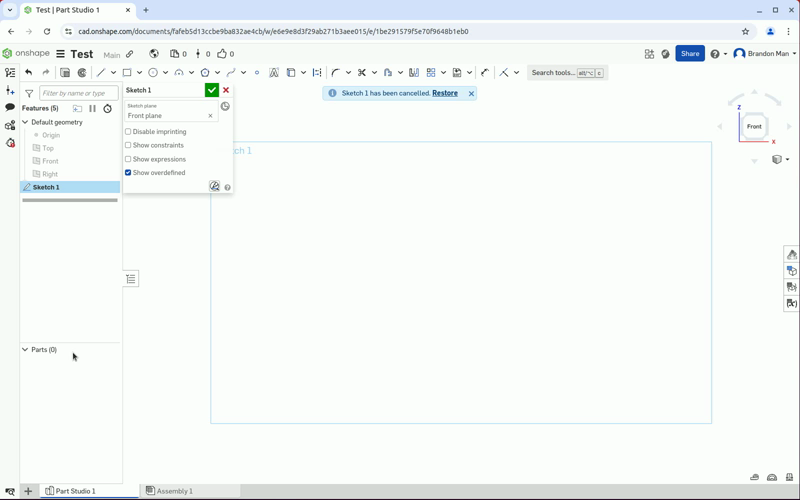
key(y)
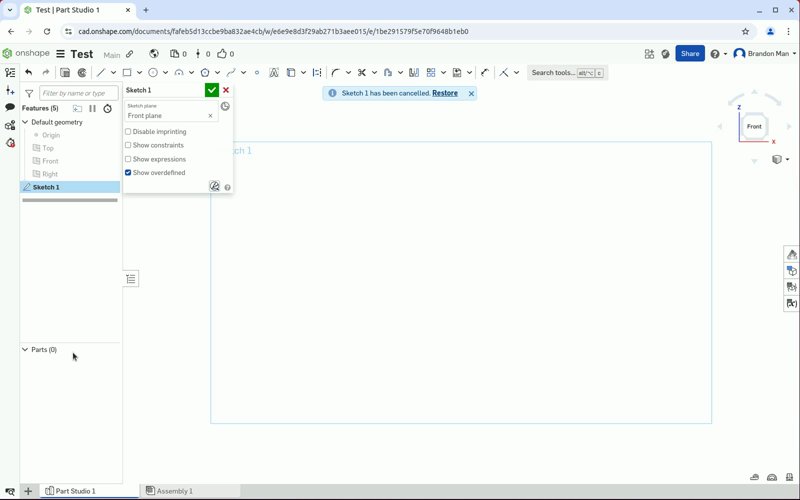
key(l)
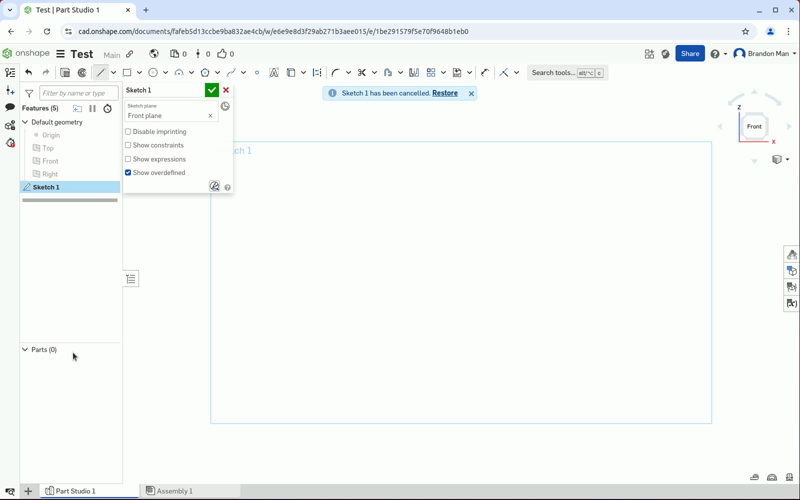
key_down(shift)
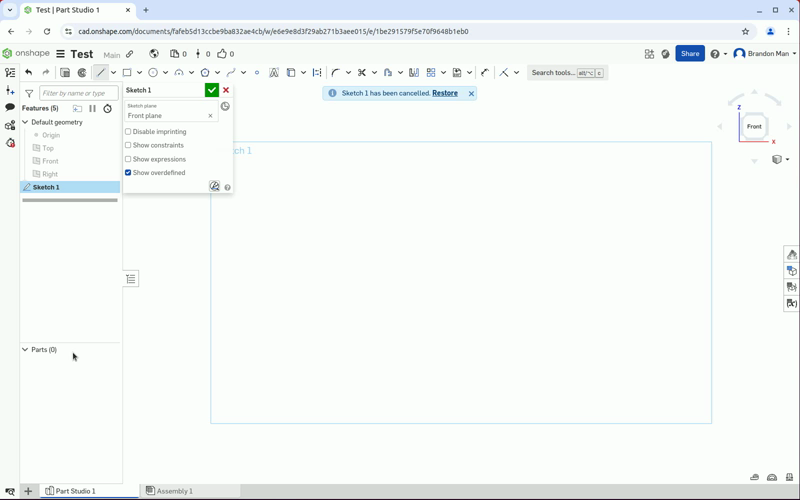
mouse_move(494, 327)
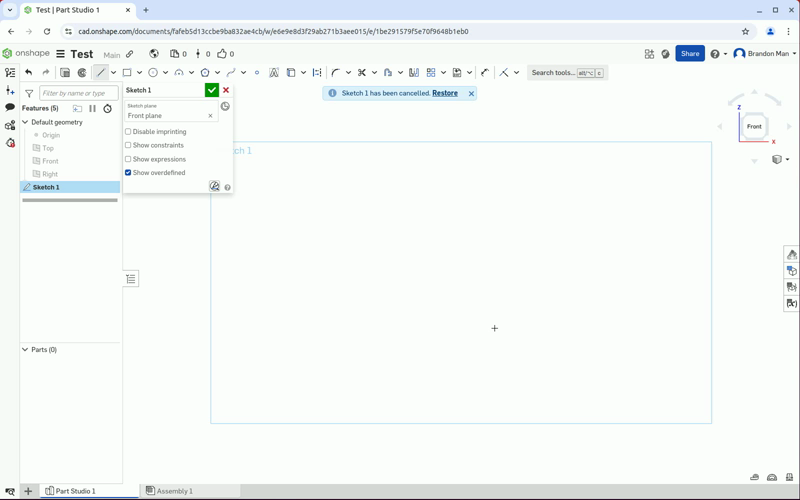
click(494, 327)
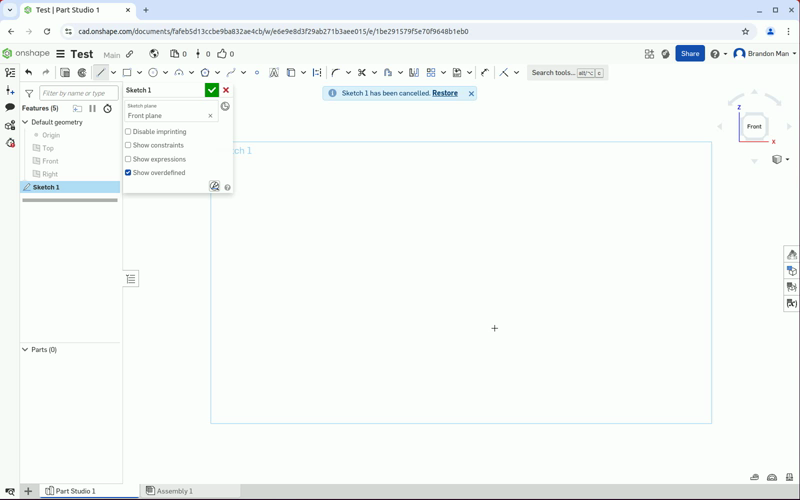
key_up(shift)
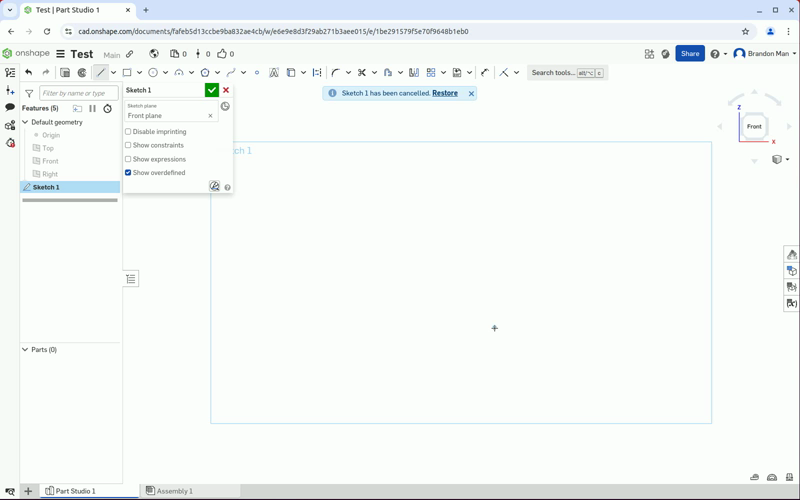
key_down(shift)
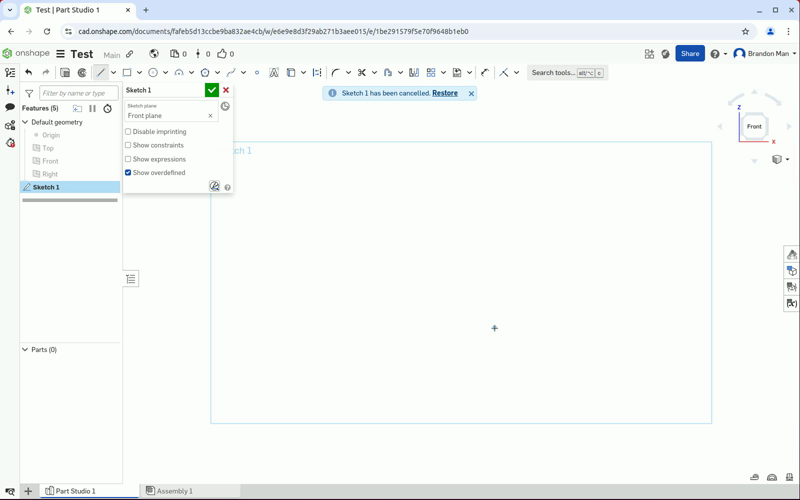
mouse_move(571, 327)
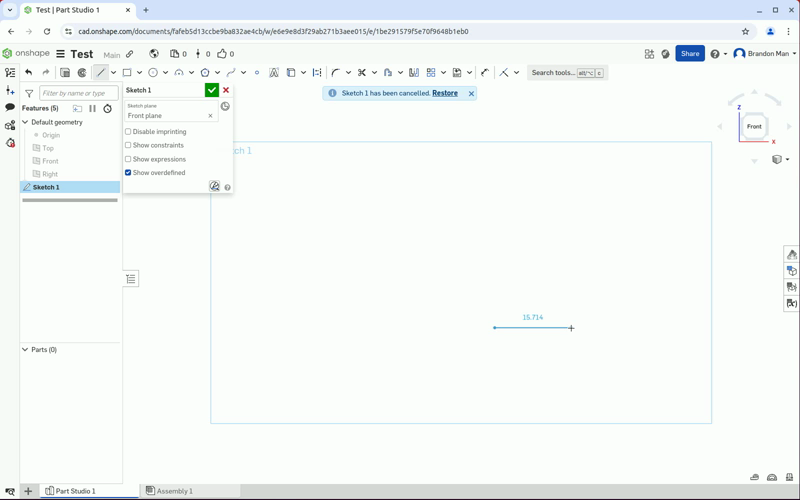
click(571, 327)
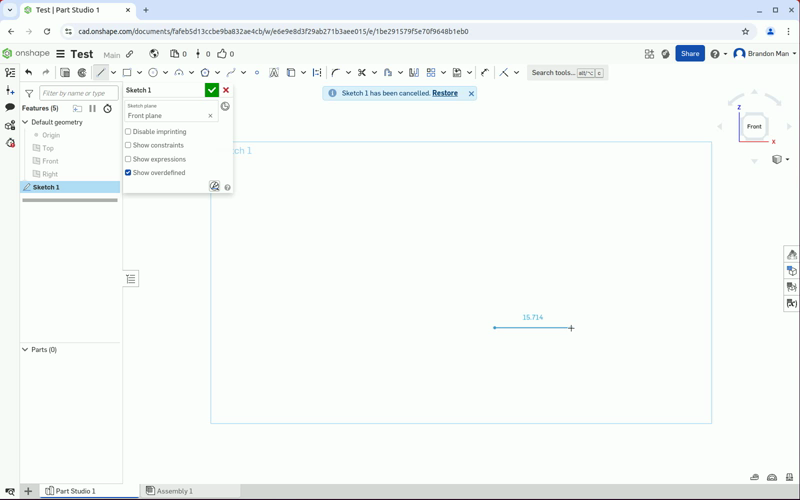
key_up(shift)
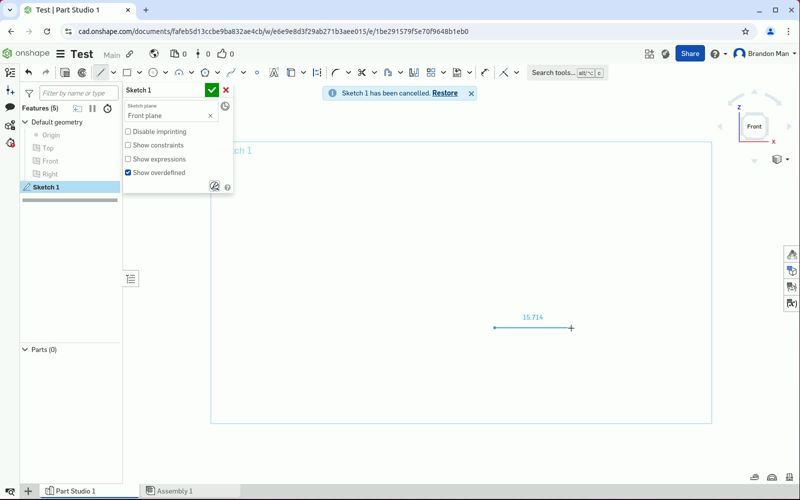
key_down(shift)
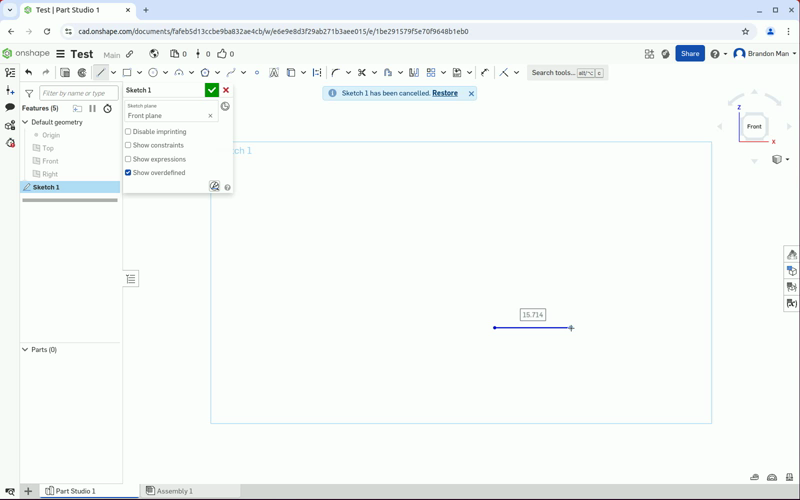
mouse_move(571, 220)
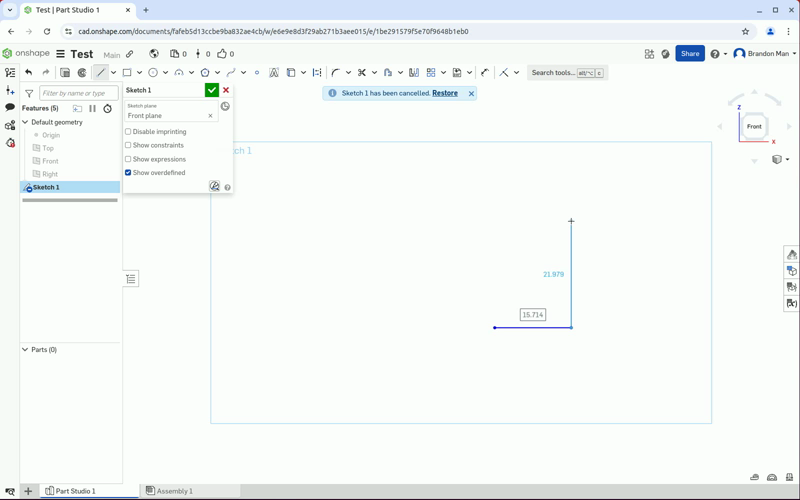
click(571, 220)
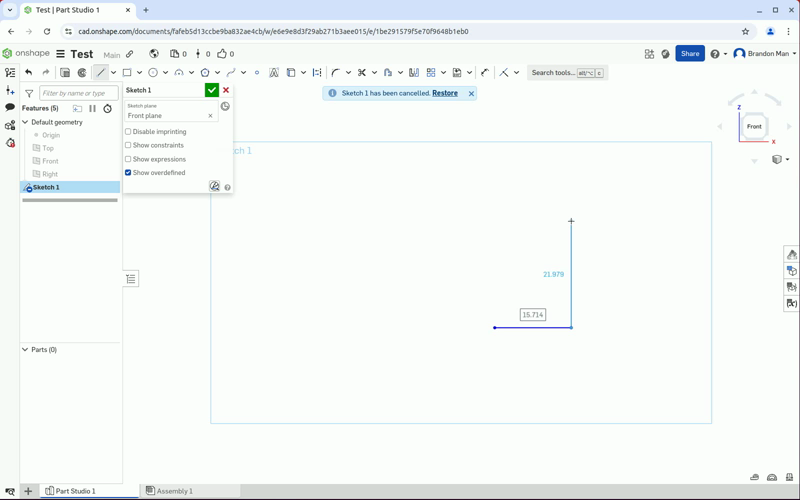
key_up(shift)
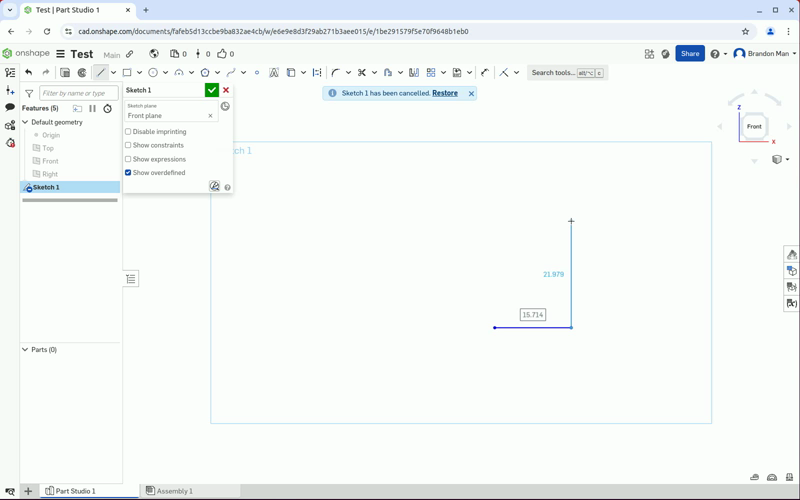
key_down(shift)
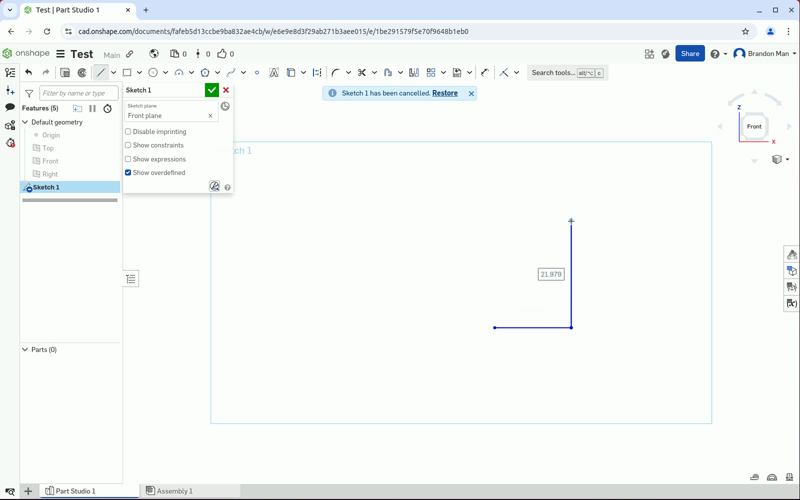
mouse_move(589, 220)
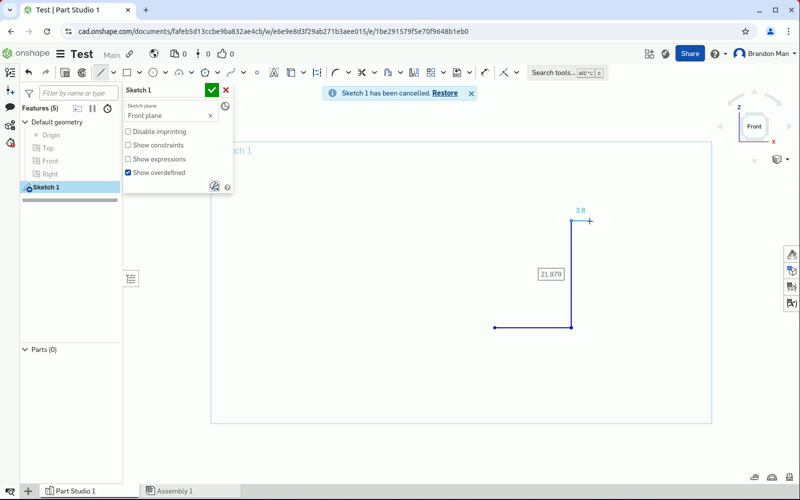
mouse_move(518, 220)
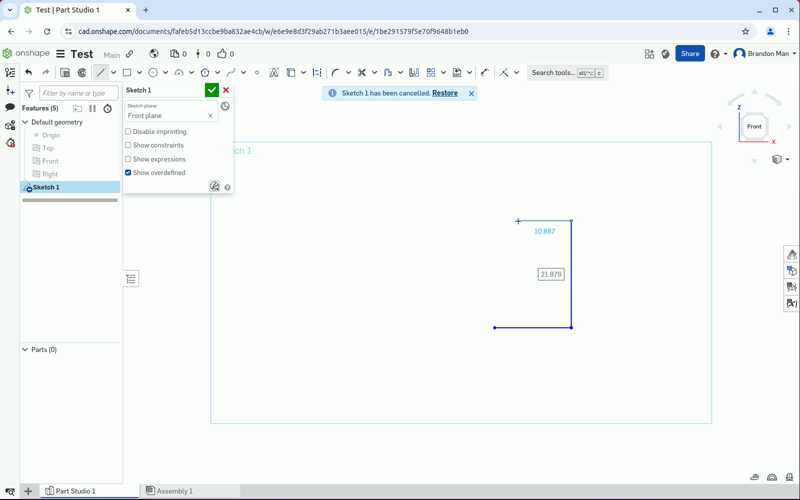
click(518, 220)
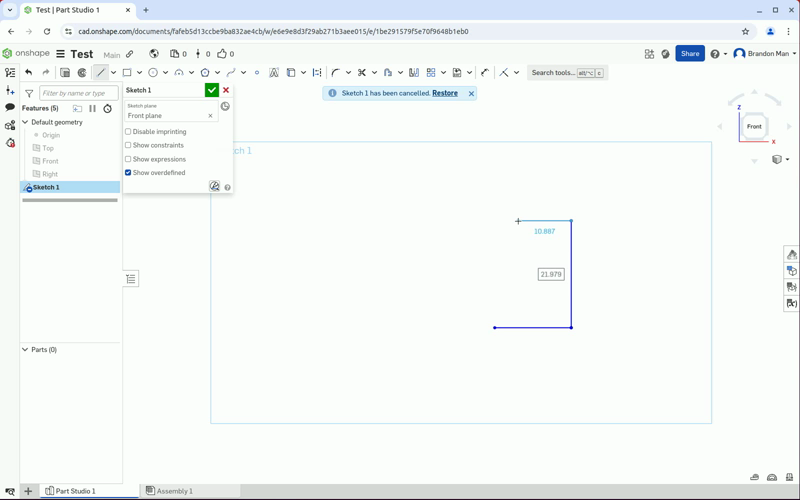
key_up(shift)
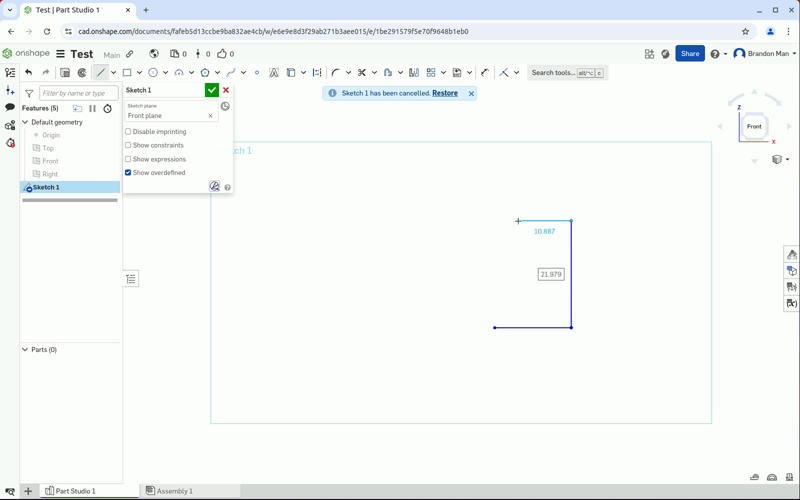
key_down(shift)
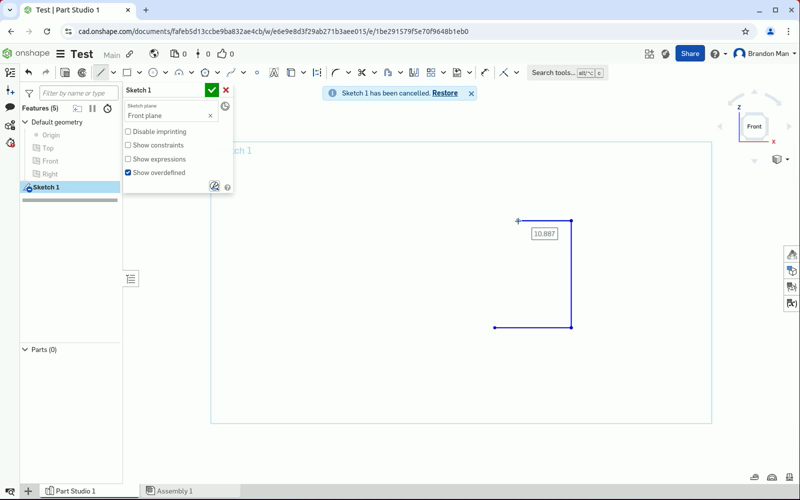
mouse_move(494, 327)
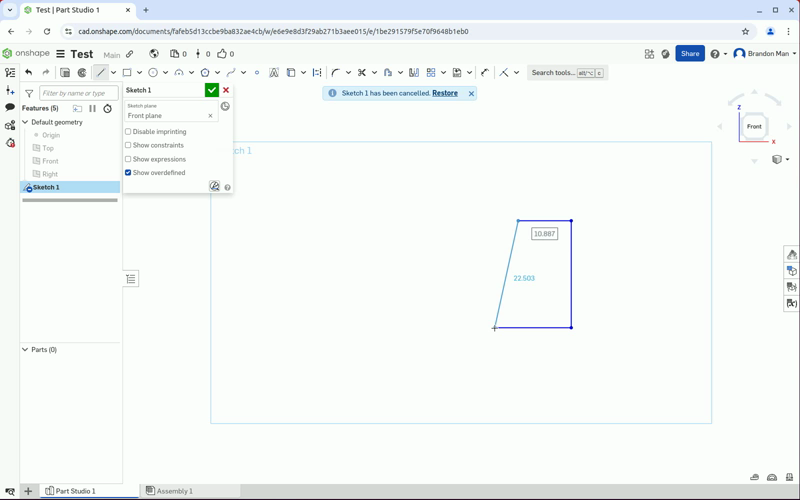
key_up(shift)
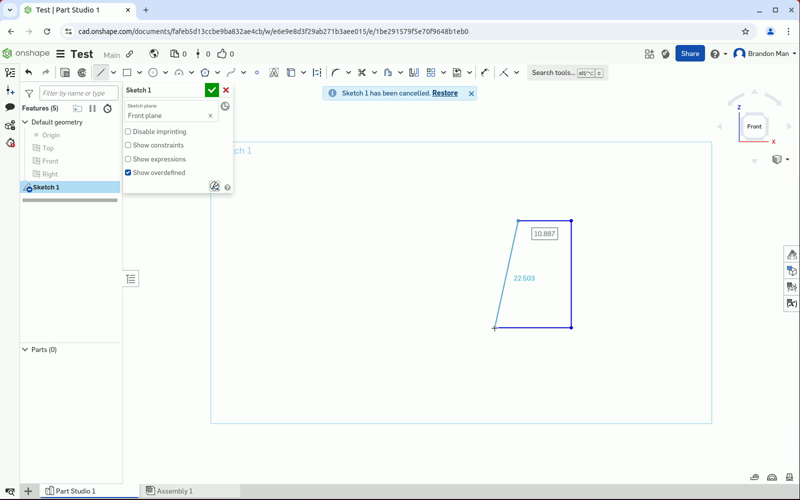
click(494, 327)
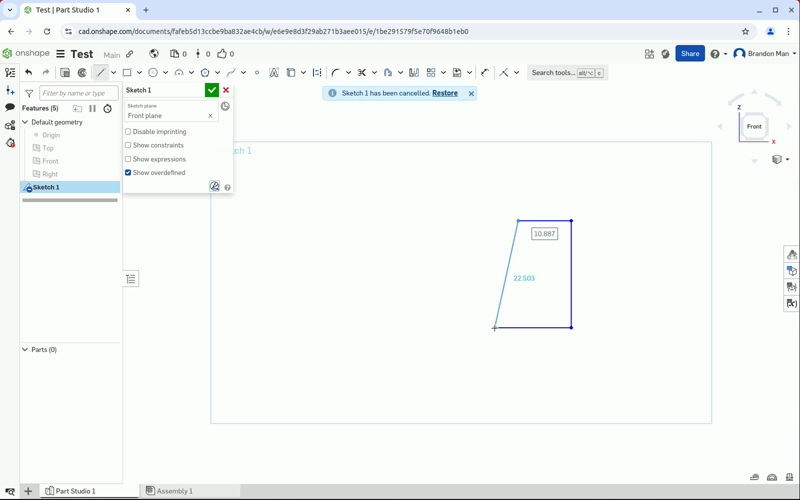
key(esc)
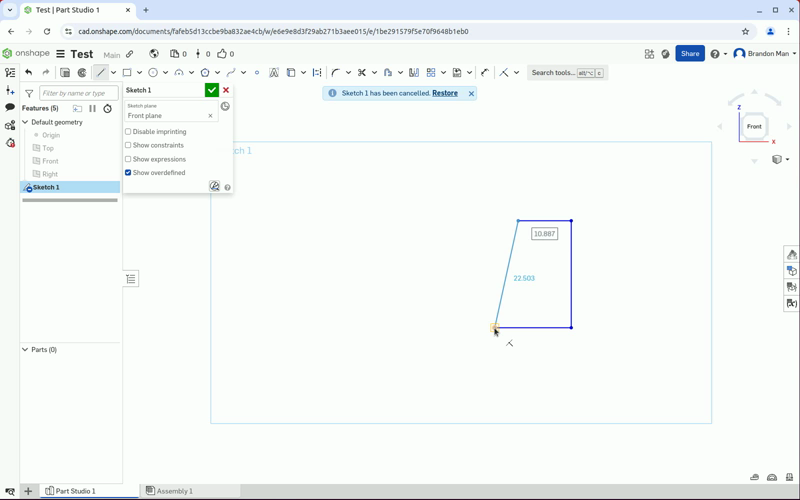
mouse_move(557, 236)
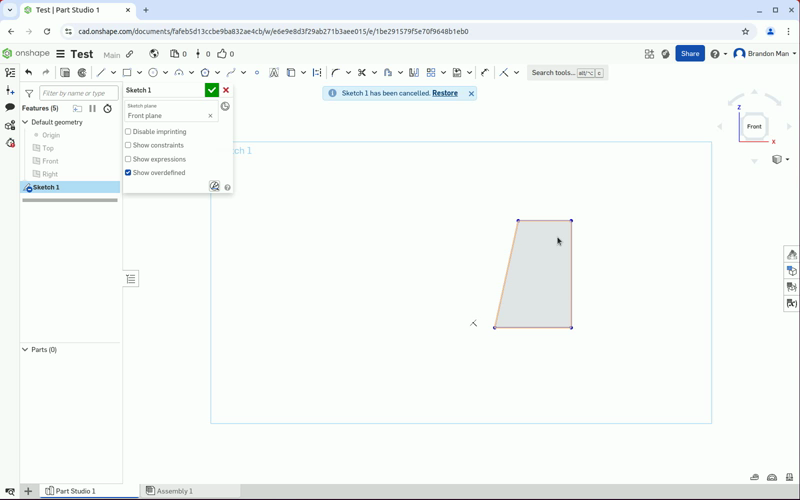
click(557, 236)
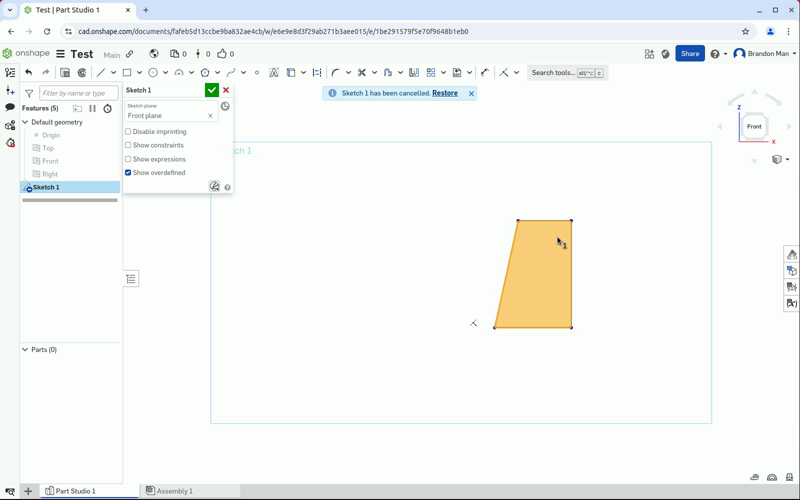
mouse_move(73, 352)
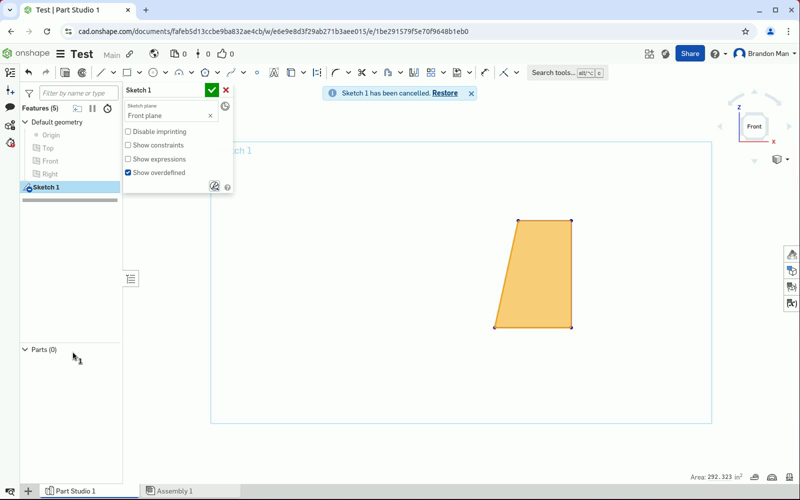
key(shift+y)
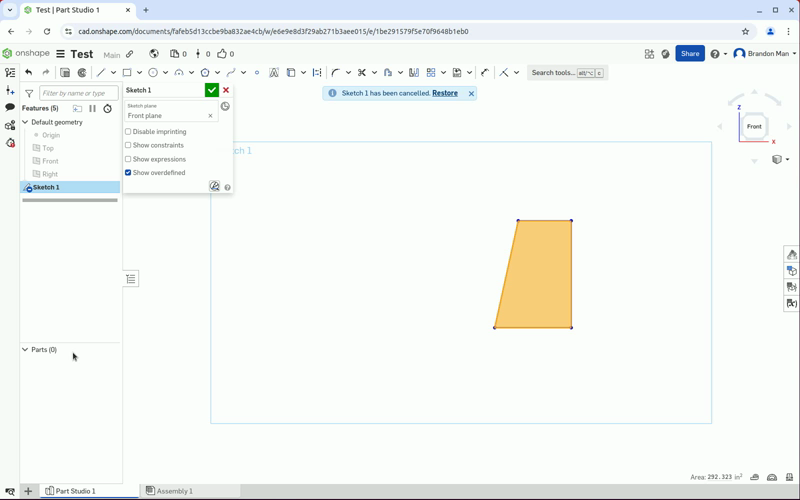
key(shift+e)
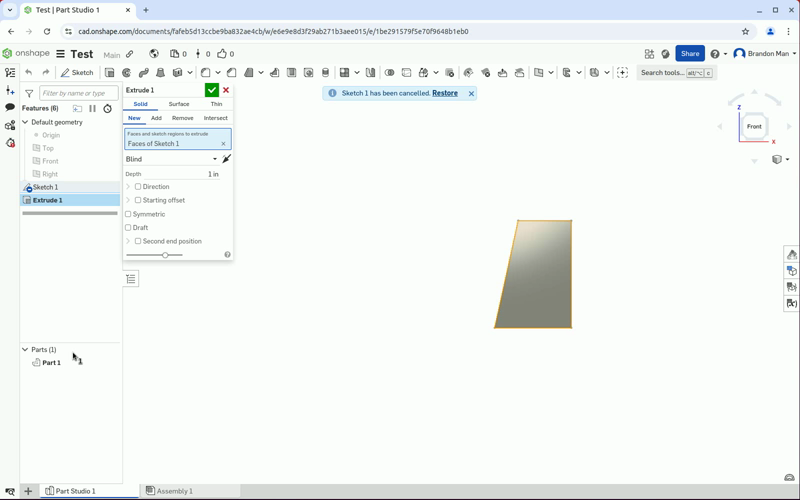
mouse_move(143, 106)
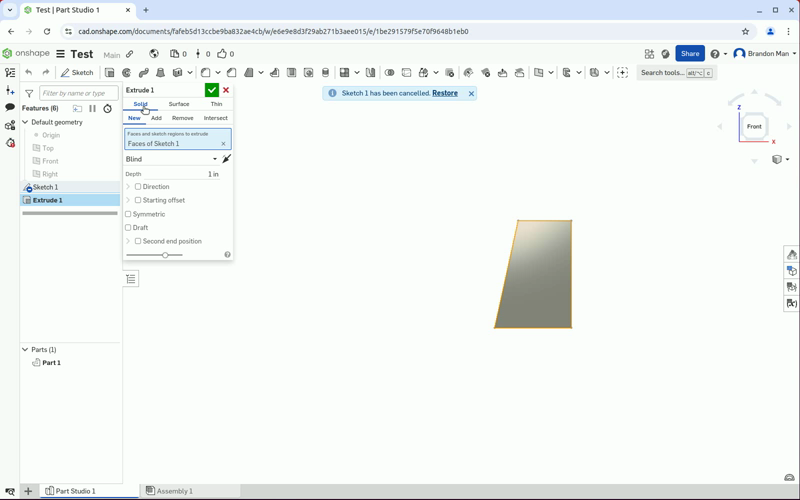
click(143, 106)
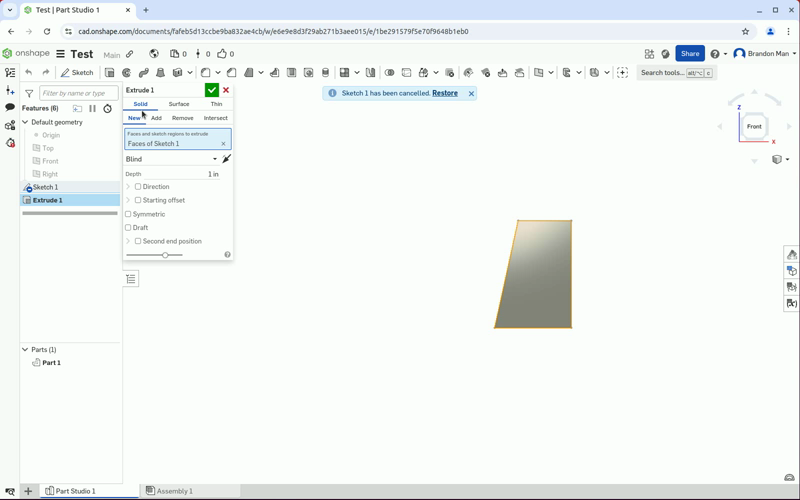
mouse_move(137, 120)
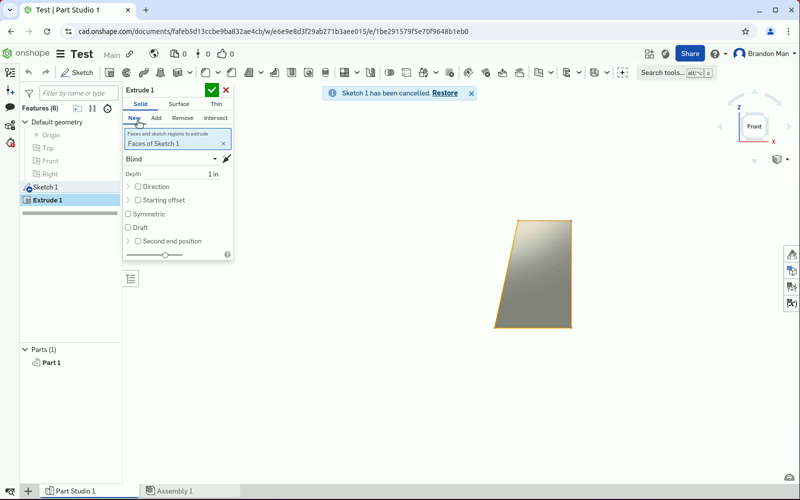
click(137, 120)
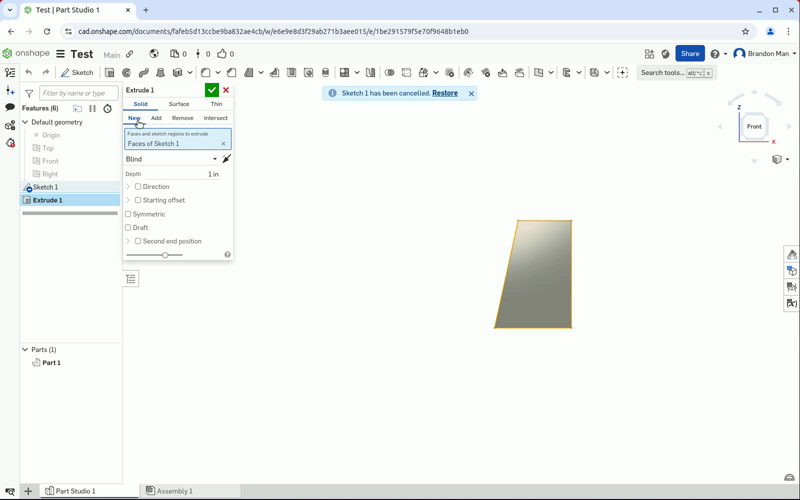
key(tab, 4)
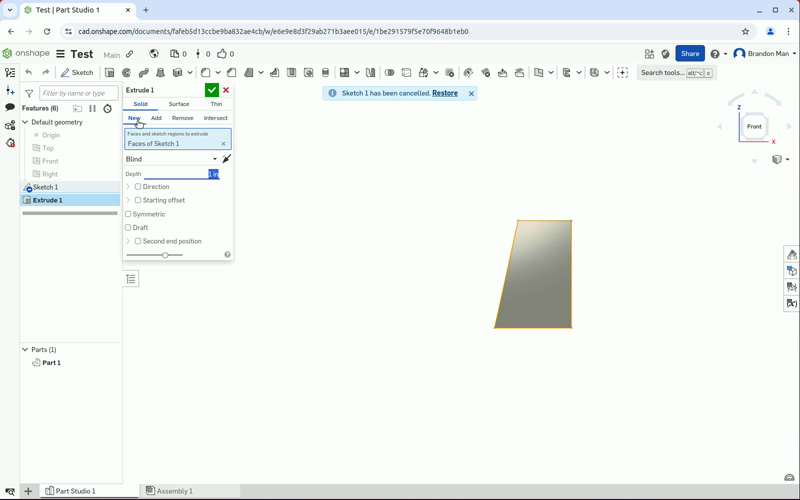
text(6.018)
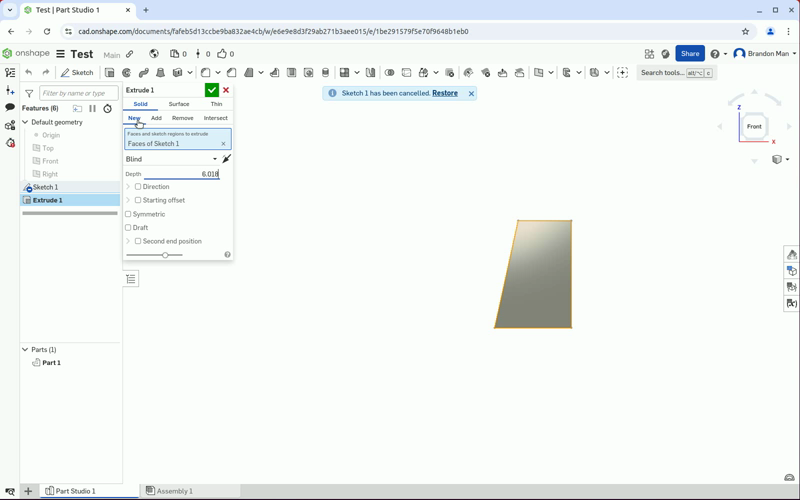
key(enter)
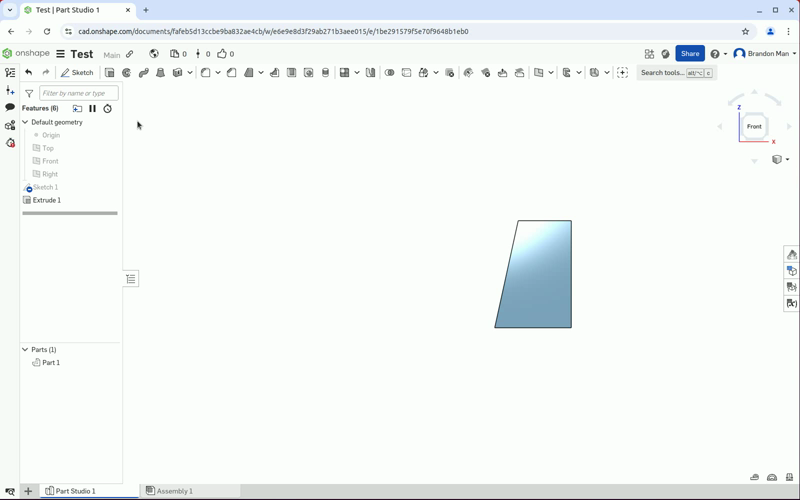
key(shift+h)
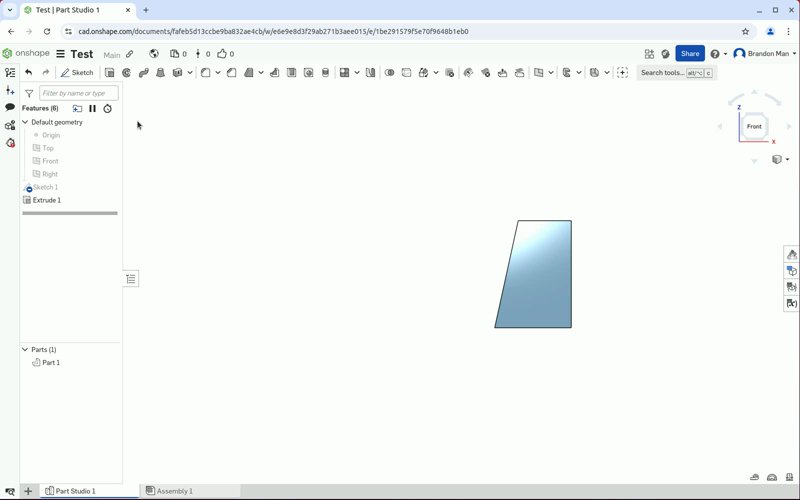
key(shift+h)
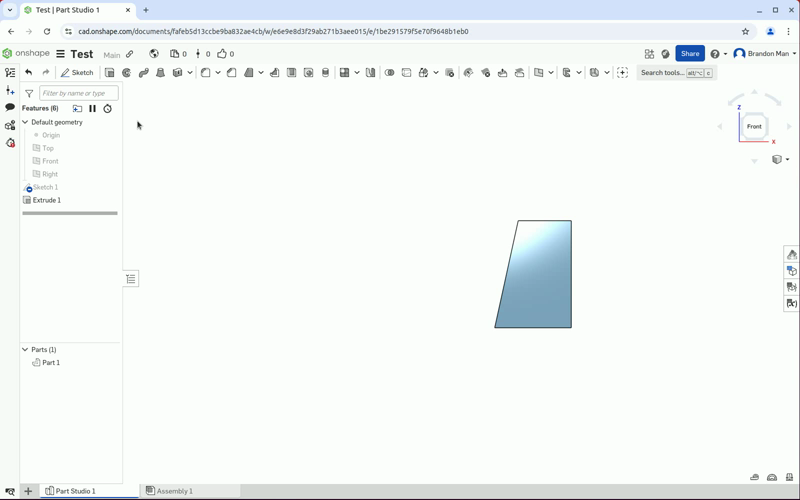
mouse_move(73, 189)
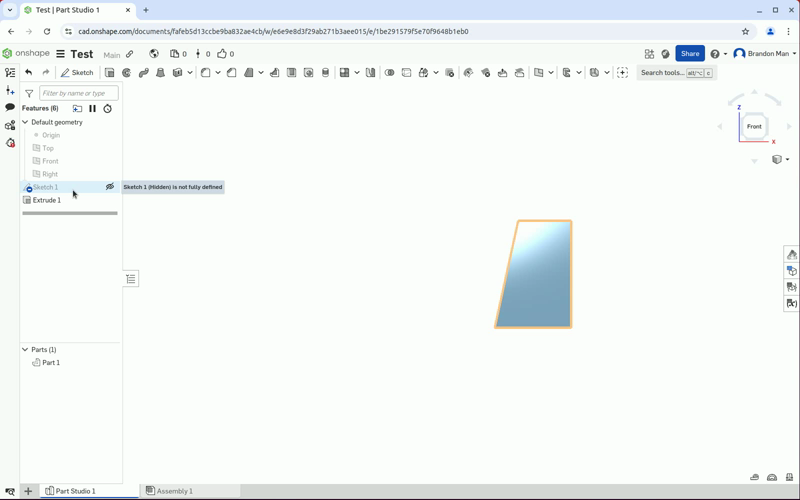
click(73, 189)
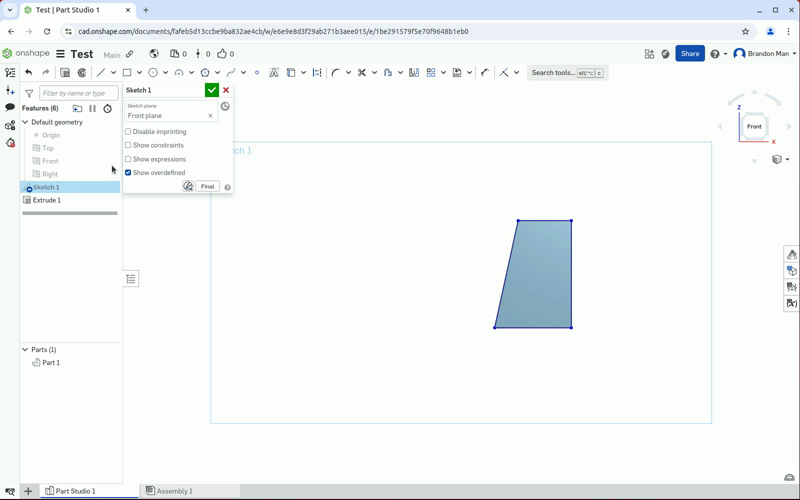
mouse_move(229, 92)
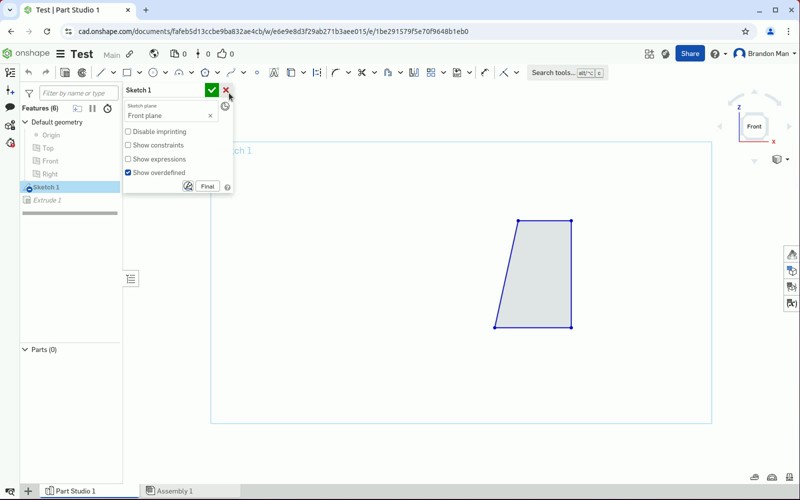
click(229, 92)
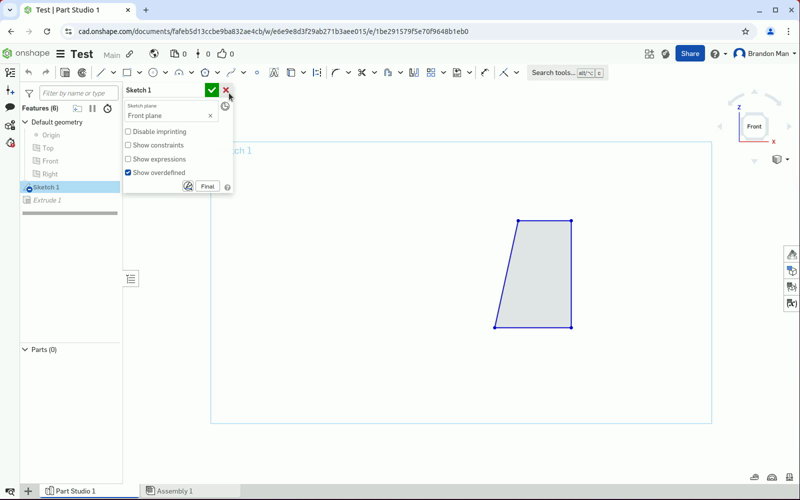
key(shift+s)
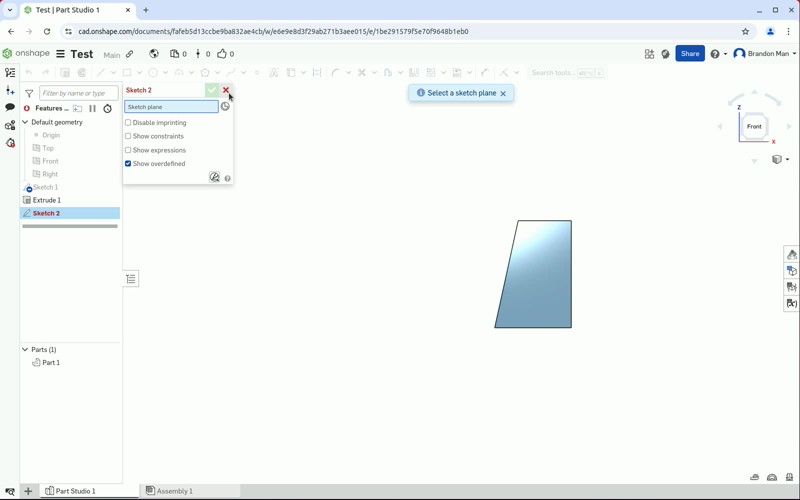
mouse_move(73, 163)
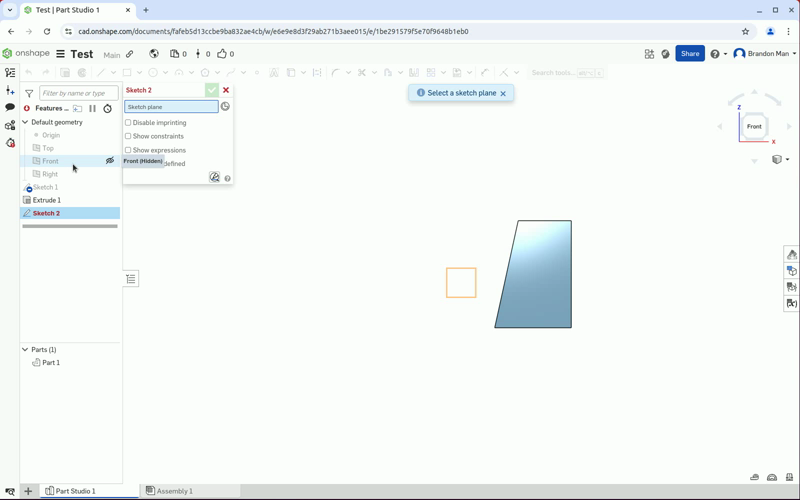
click(73, 163)
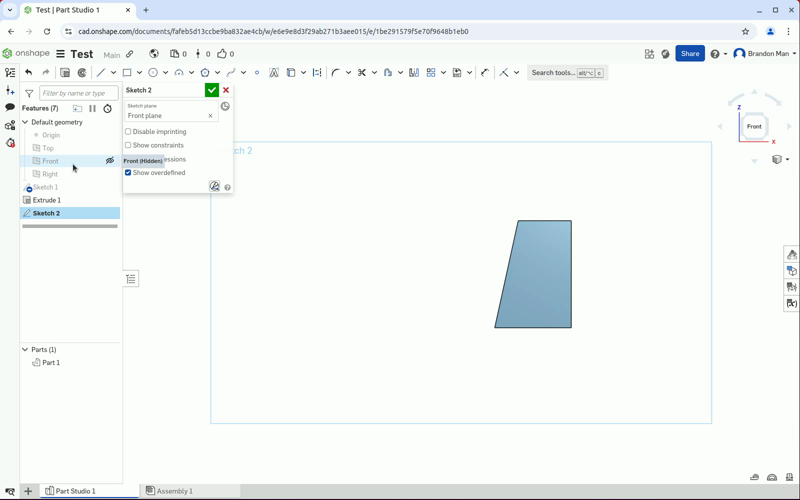
mouse_move(73, 352)
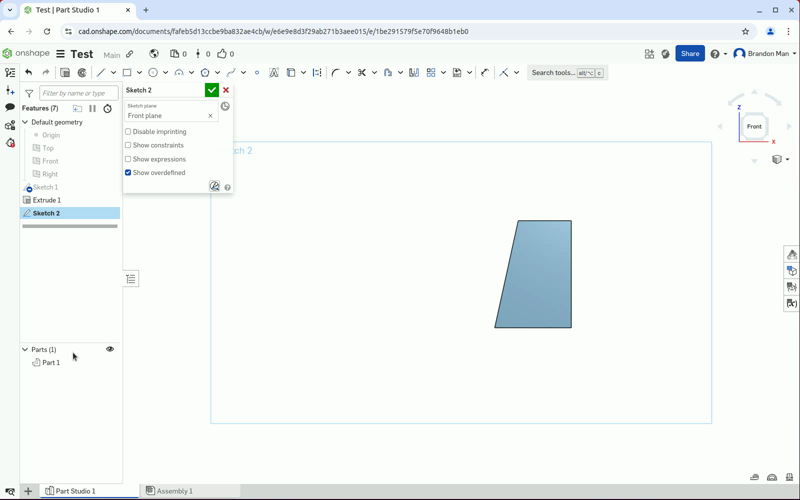
key(y)
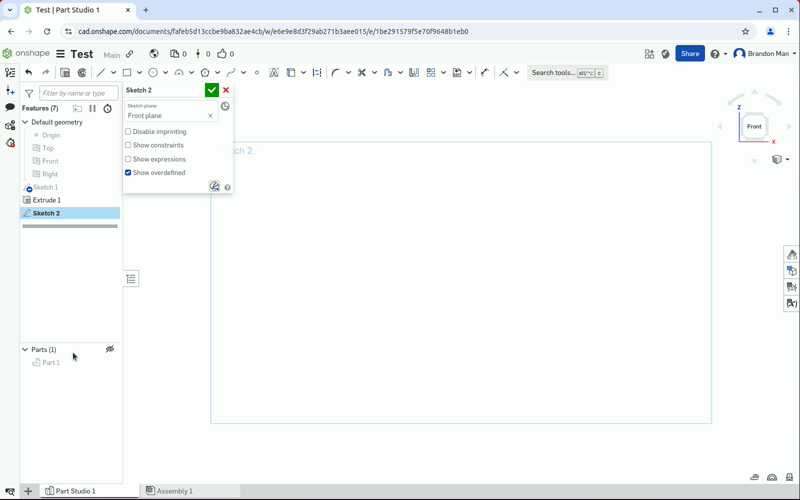
key(l)
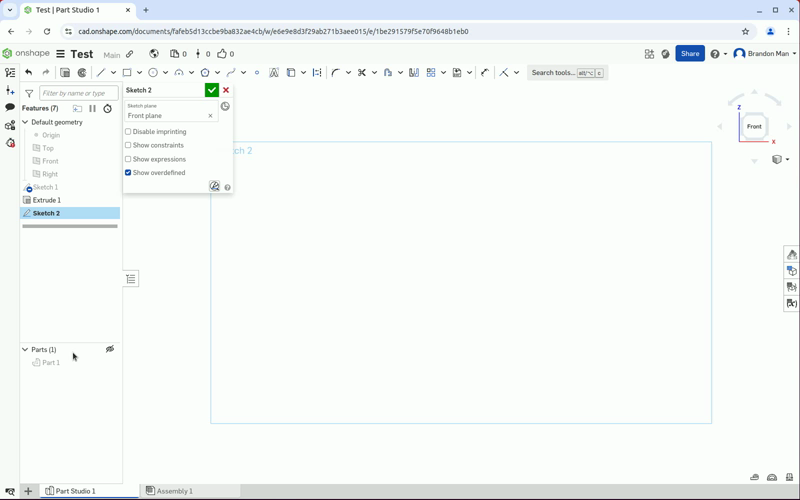
key_down(shift)
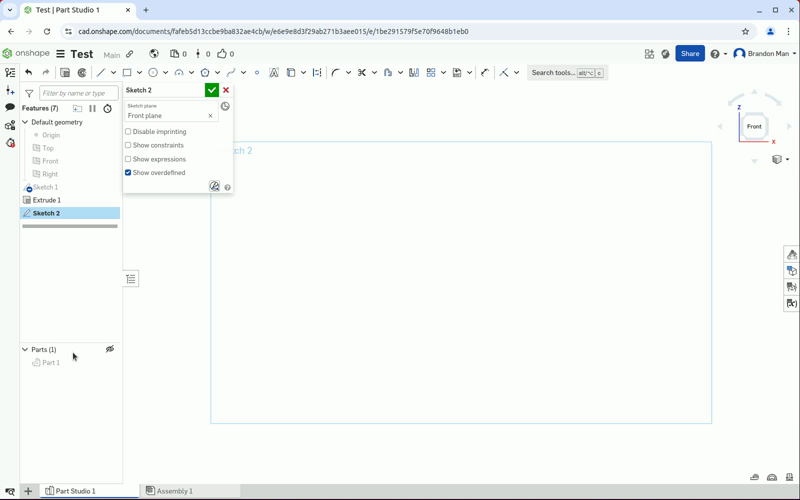
mouse_move(401, 220)
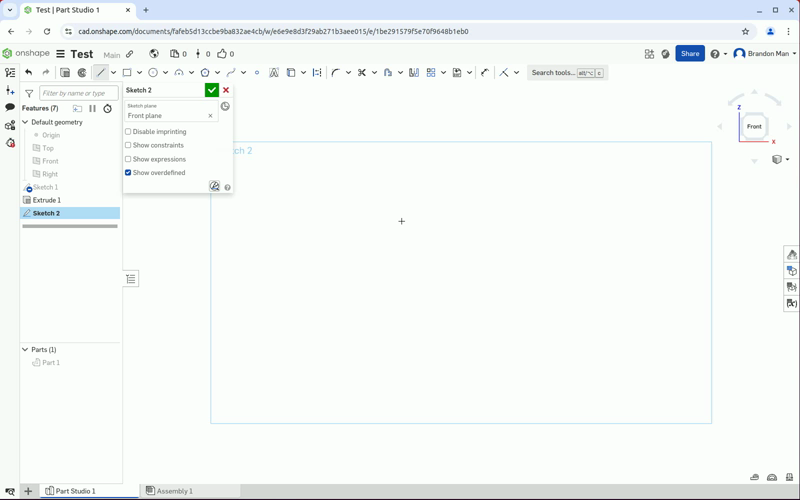
click(401, 220)
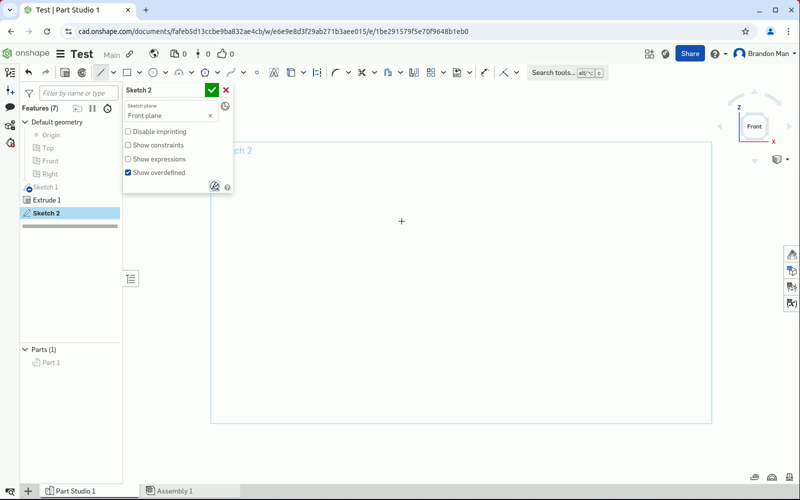
key_up(shift)
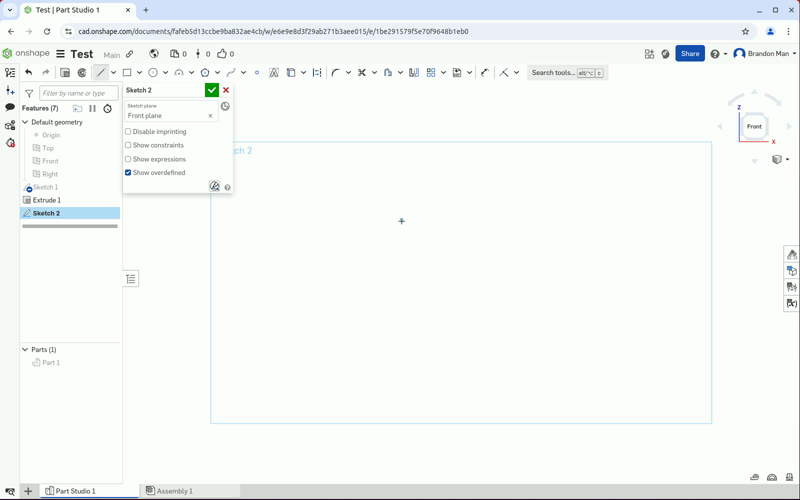
key_down(shift)
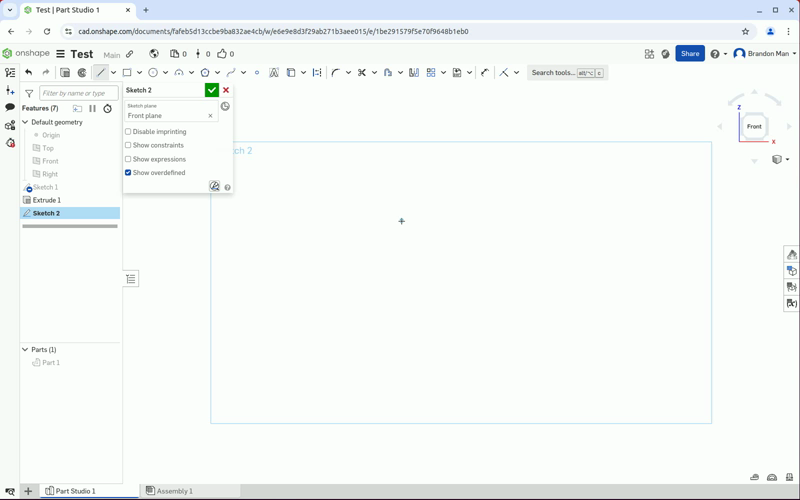
mouse_move(426, 327)
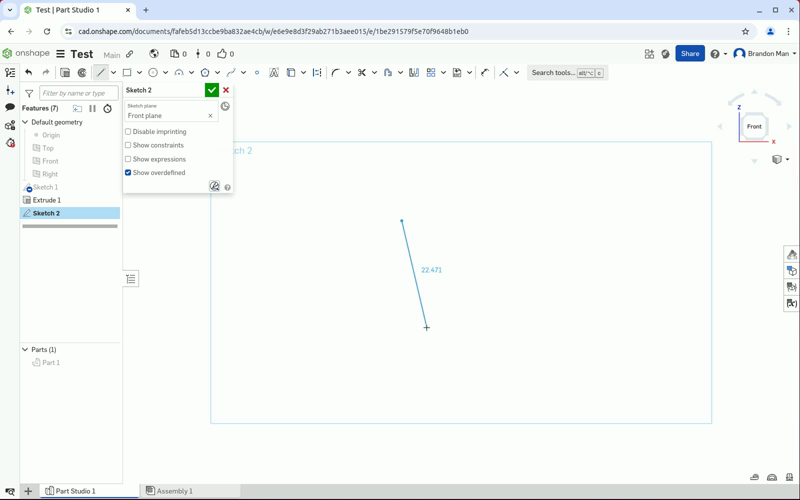
click(426, 327)
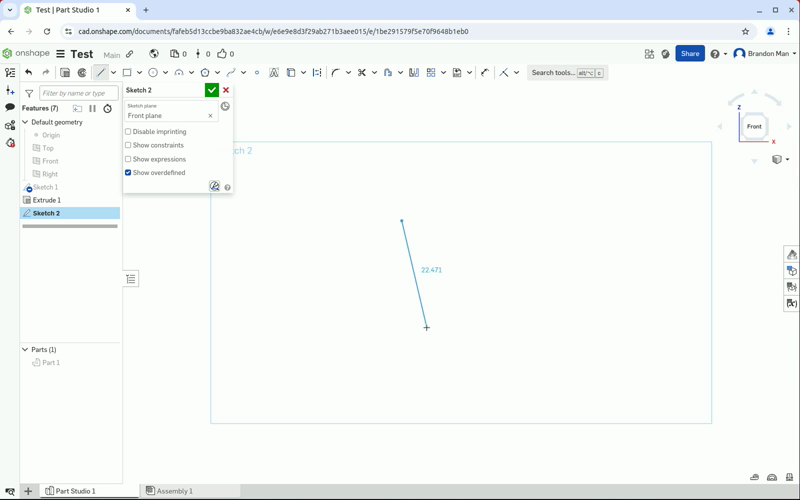
key_up(shift)
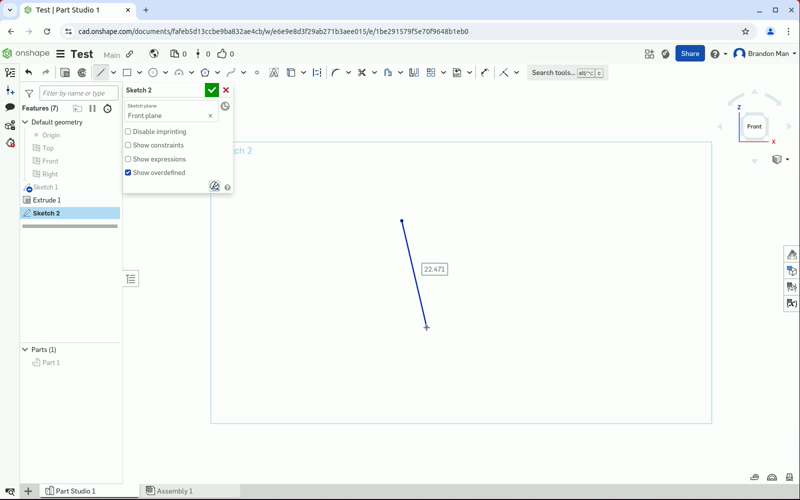
key_down(shift)
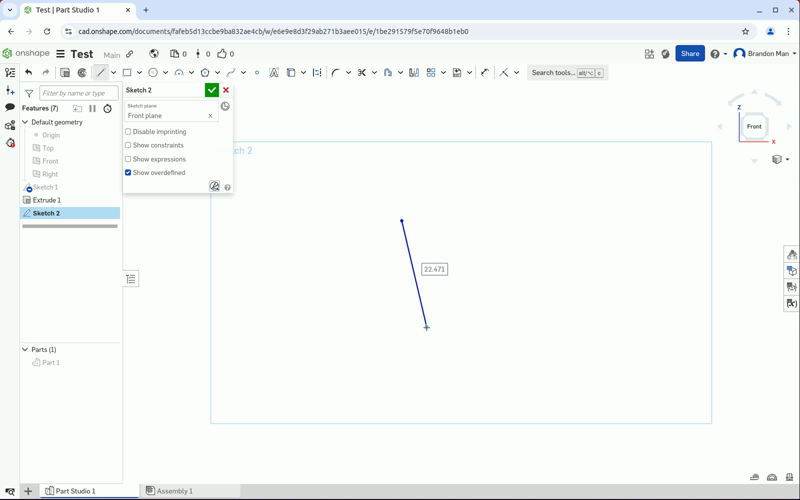
mouse_move(495, 327)
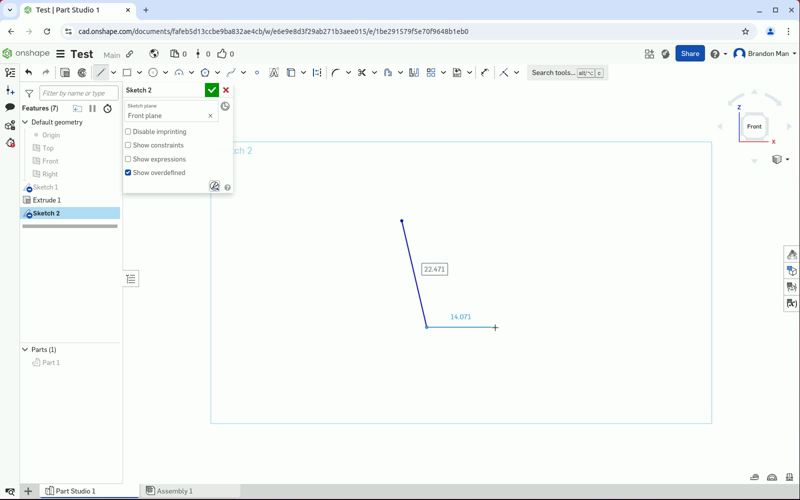
click(495, 327)
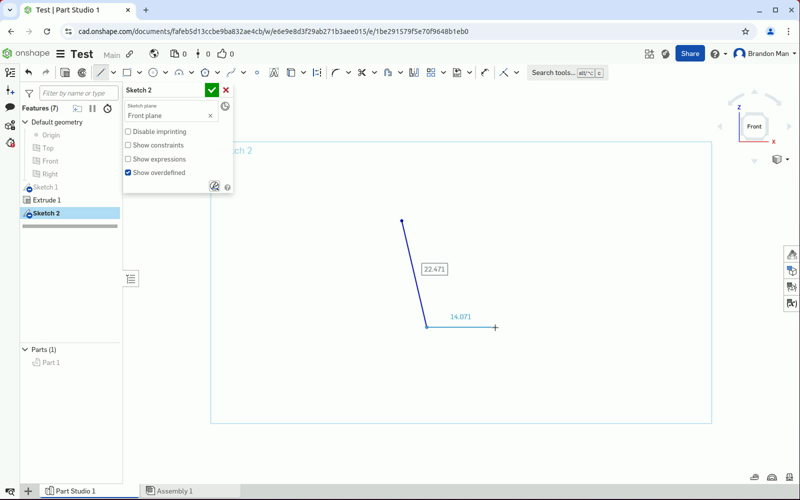
key_up(shift)
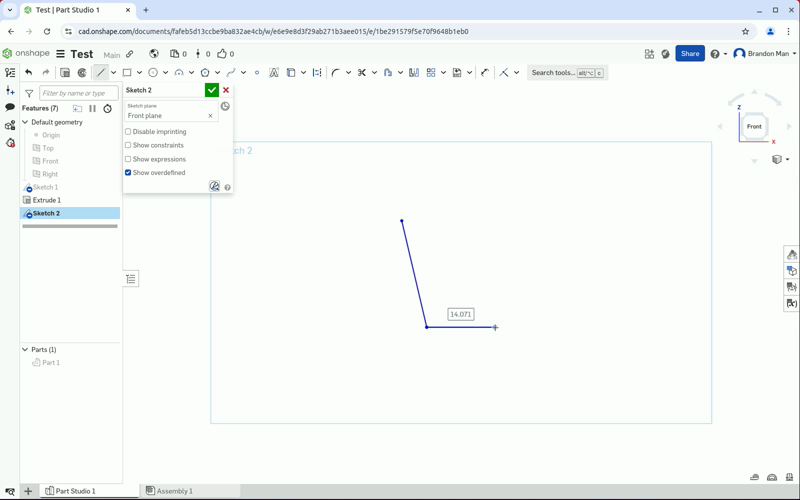
key_down(shift)
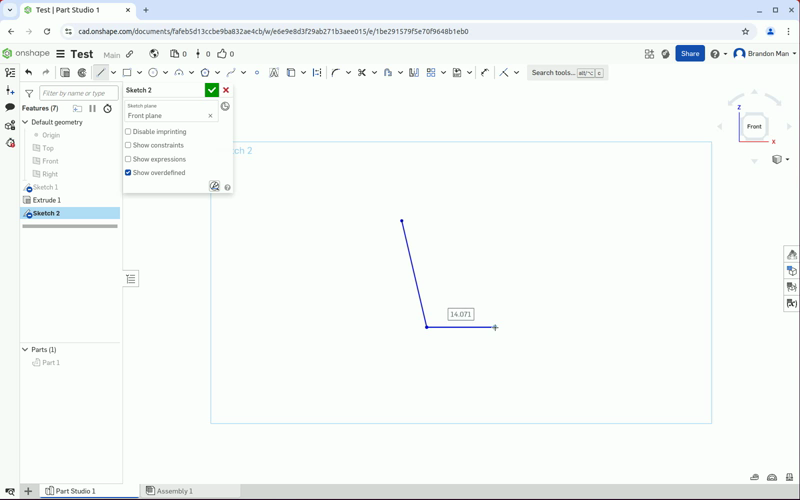
mouse_move(518, 220)
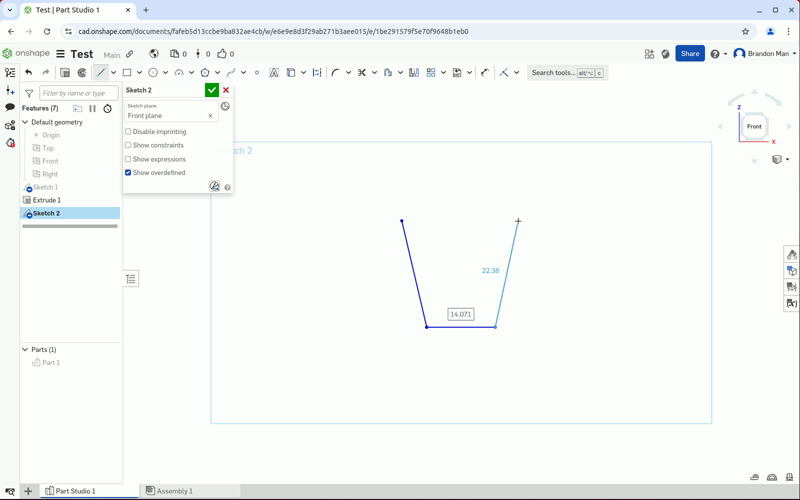
click(518, 220)
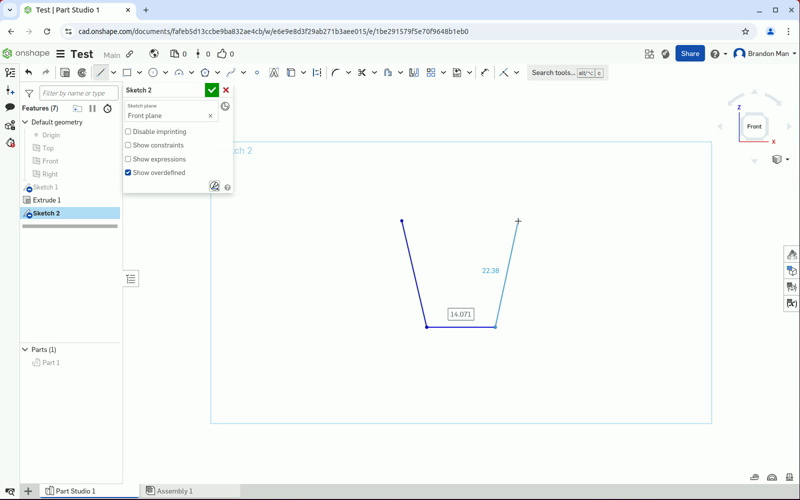
key_up(shift)
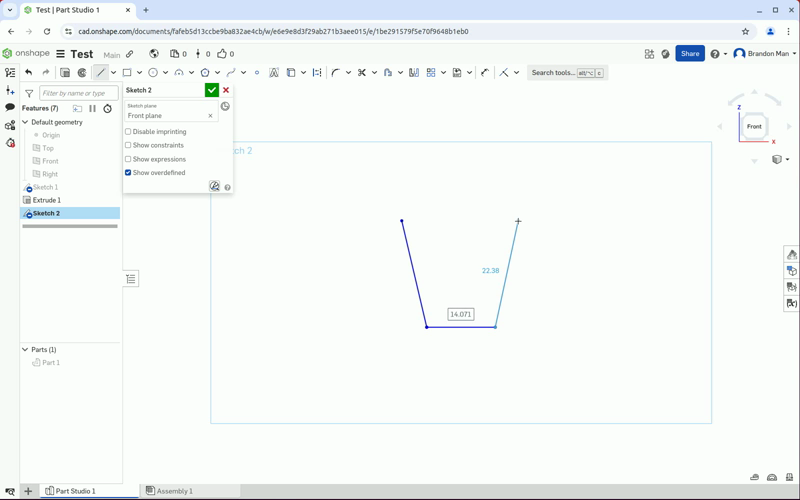
key_down(shift)
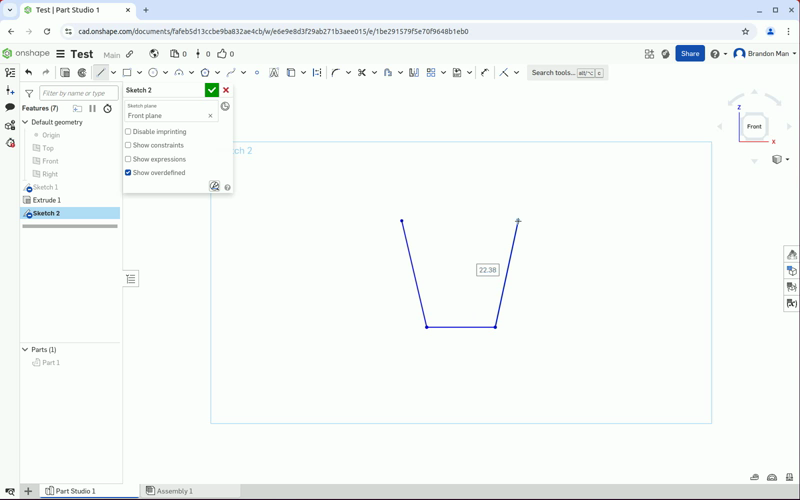
mouse_move(401, 220)
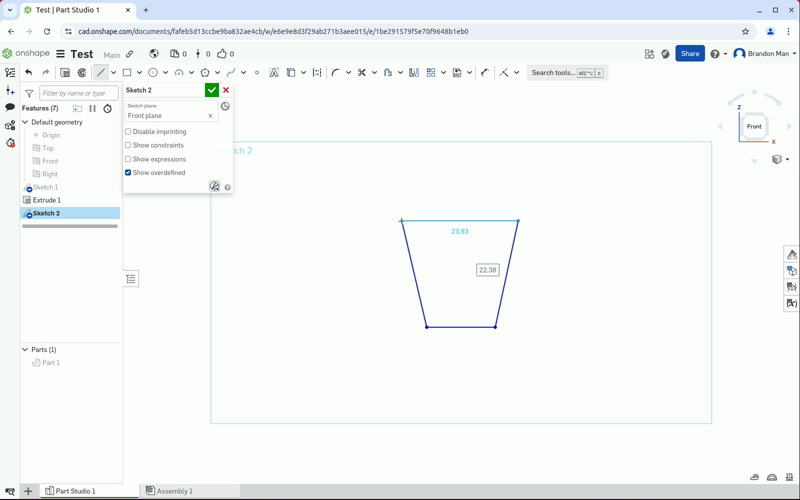
key_up(shift)
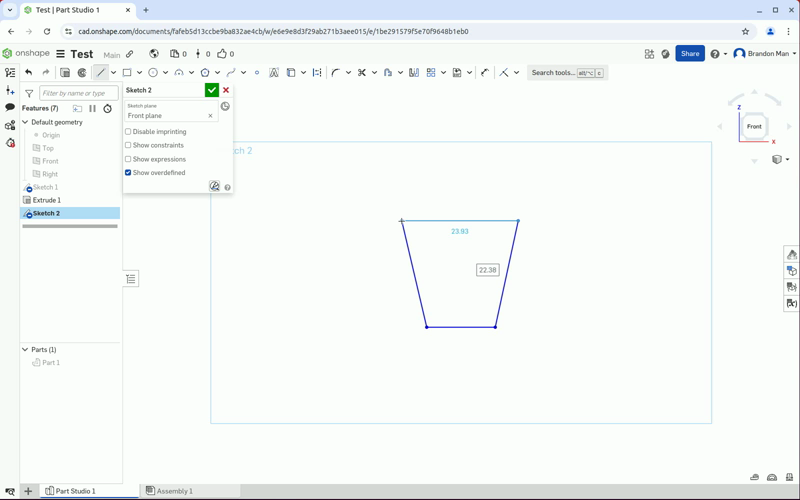
click(401, 220)
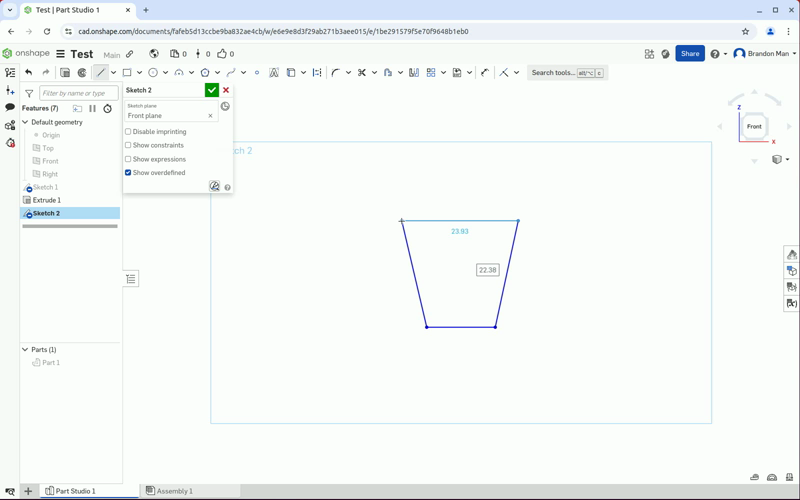
key(esc)
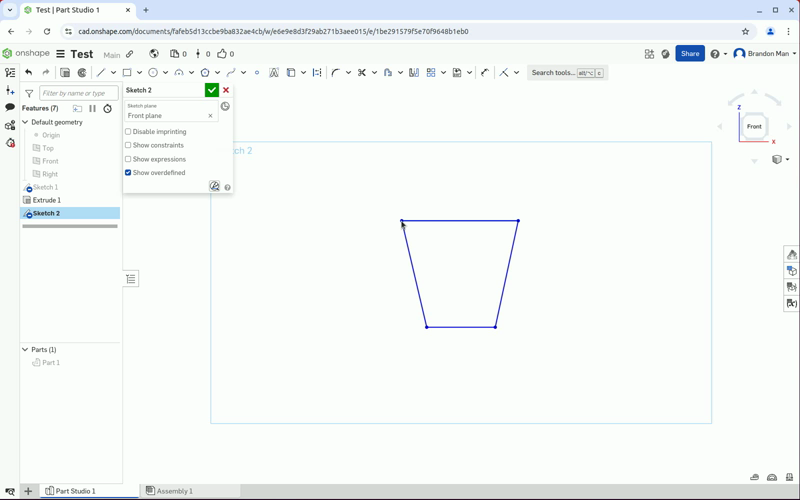
mouse_move(439, 275)
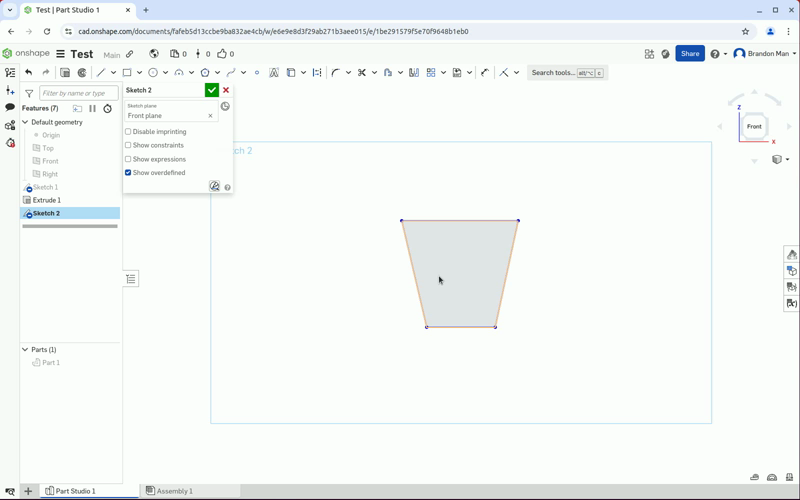
click(439, 275)
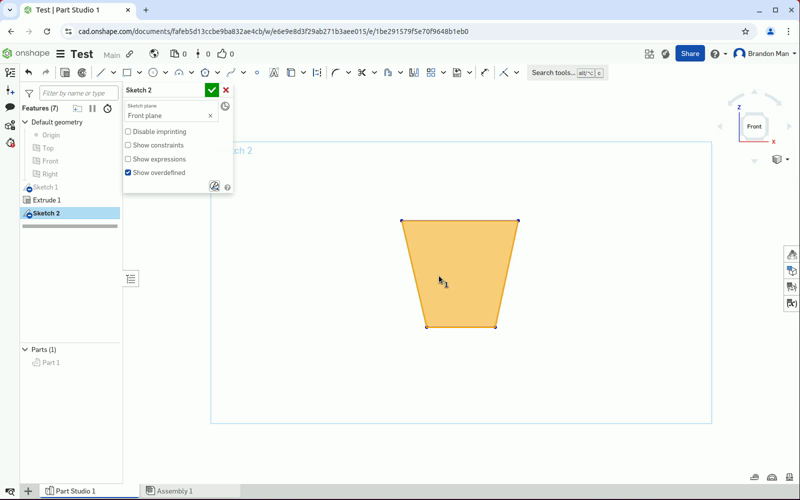
mouse_move(73, 352)
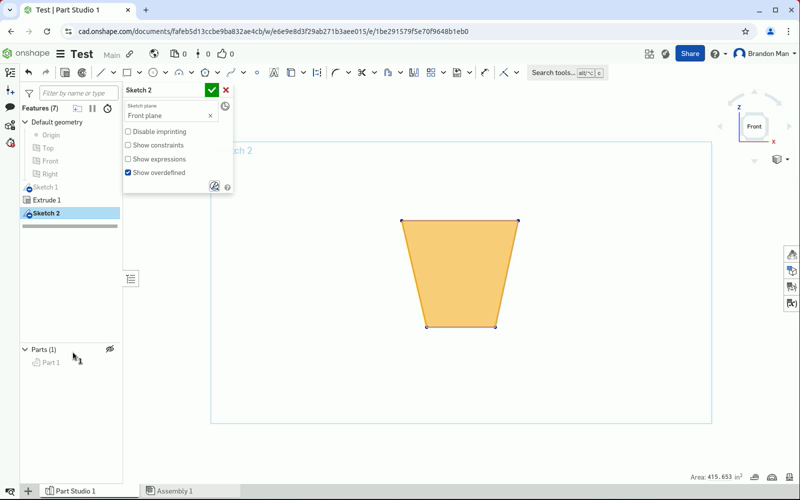
key(shift+y)
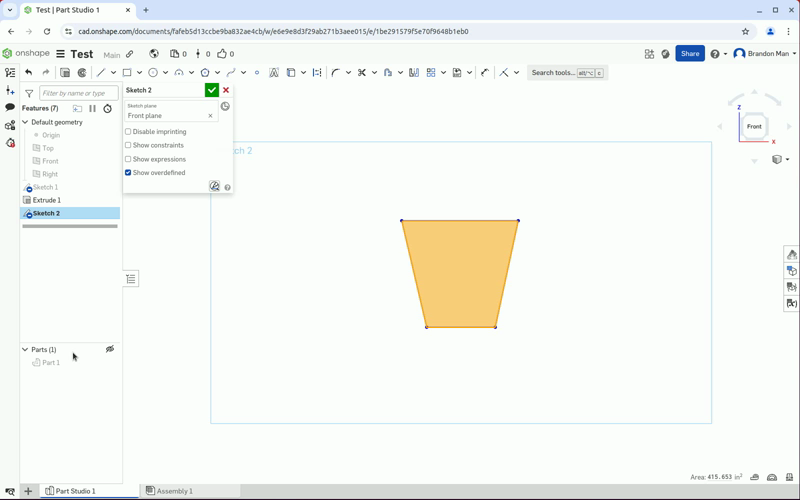
key(shift+e)
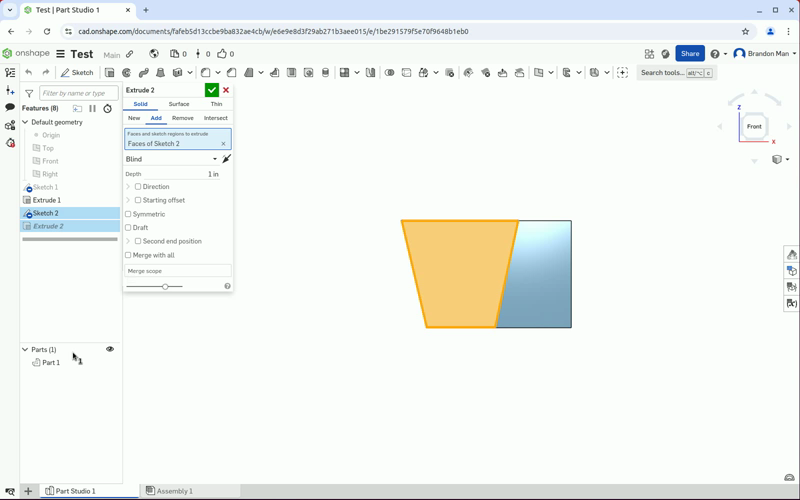
mouse_move(143, 106)
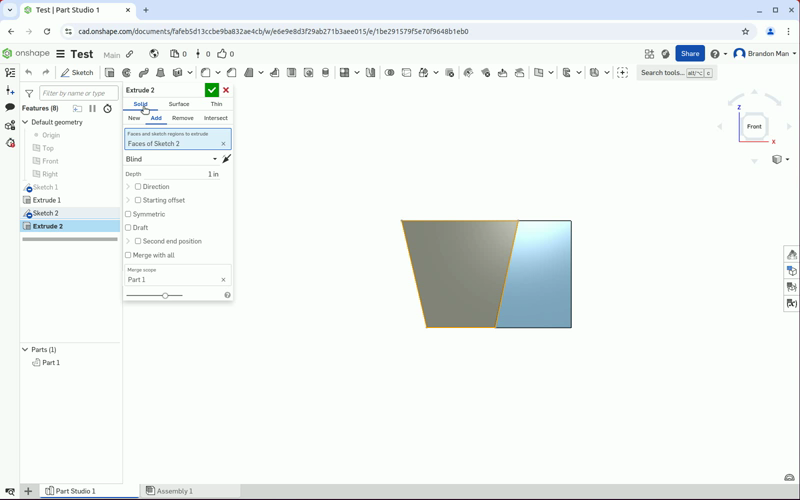
click(143, 106)
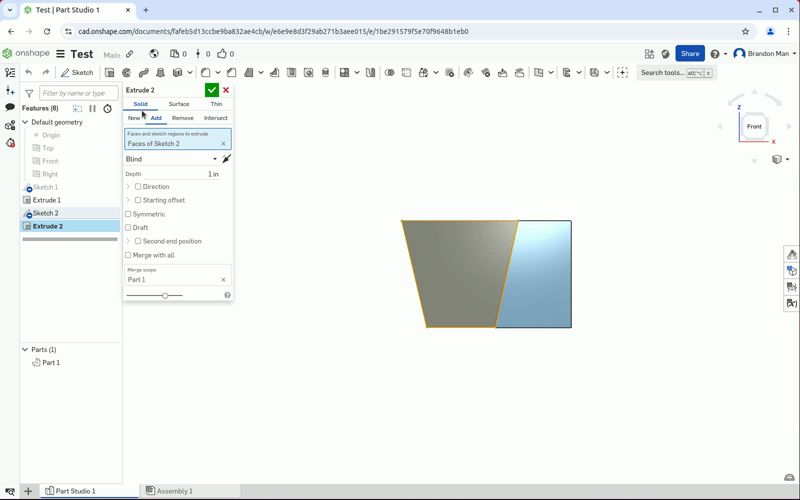
mouse_move(137, 120)
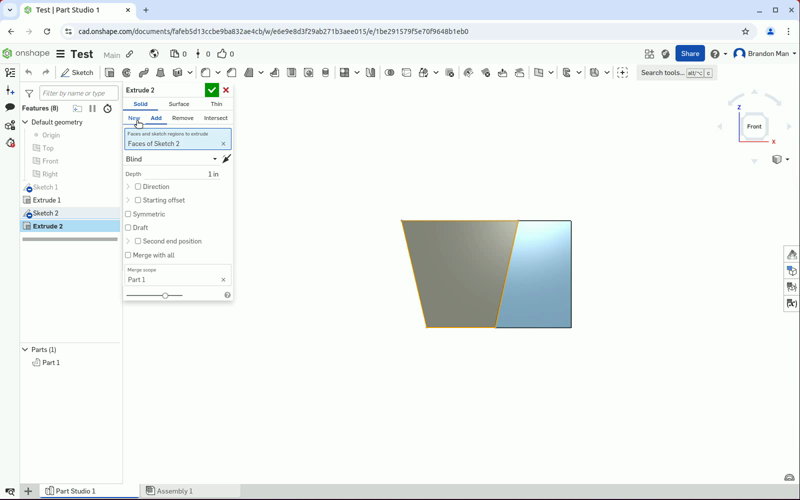
click(137, 120)
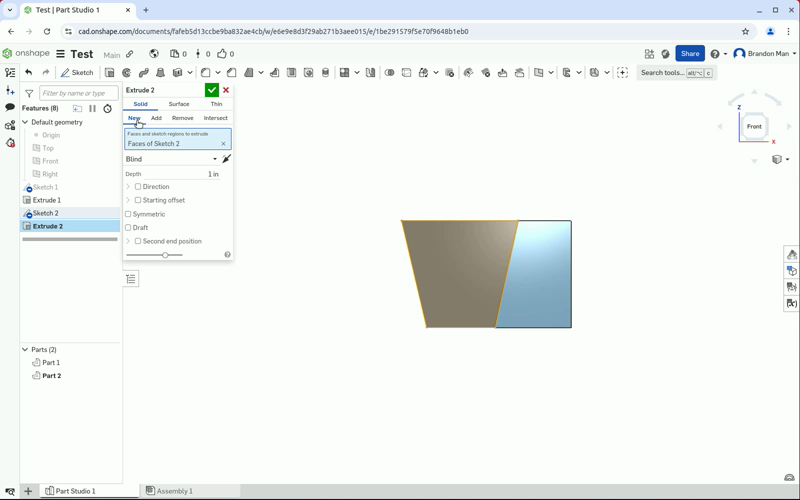
key(tab, 4)
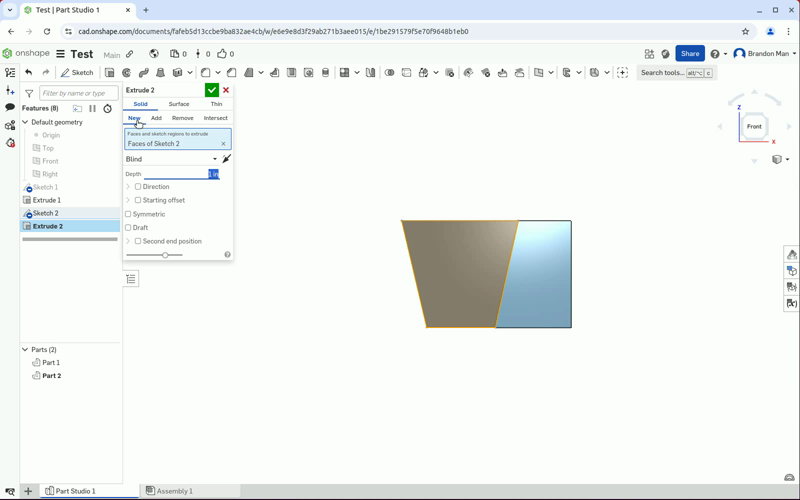
text(6.018)
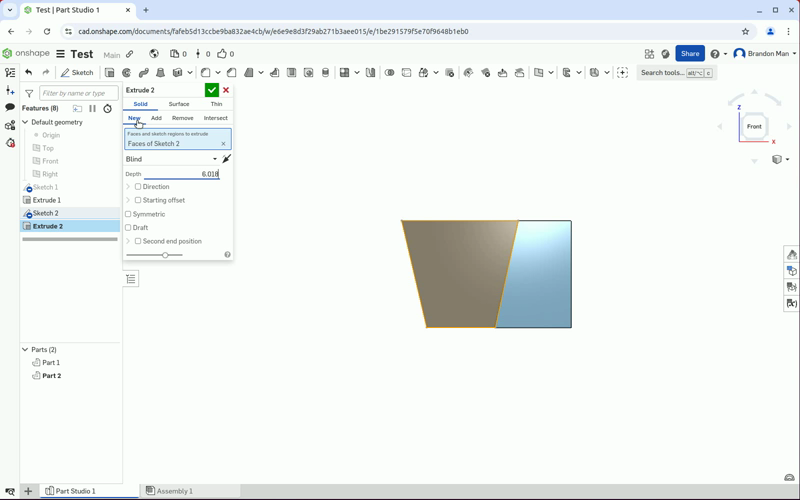
key(enter)
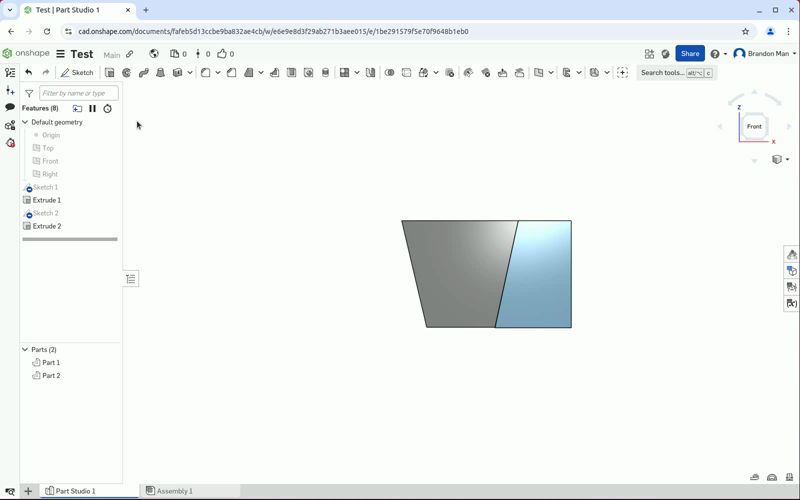
key(shift+h)
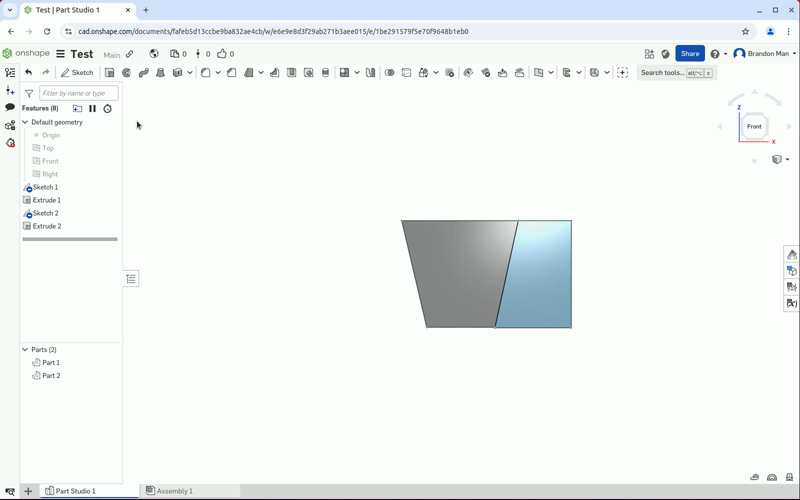
key(shift+h)
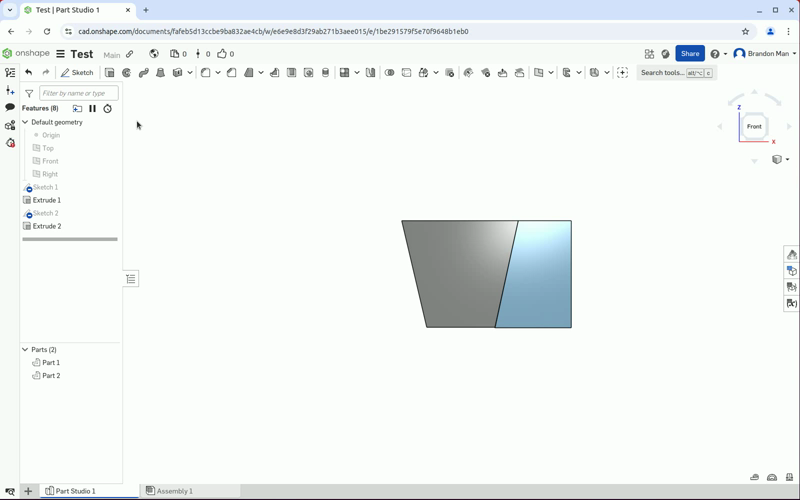
mouse_move(73, 189)
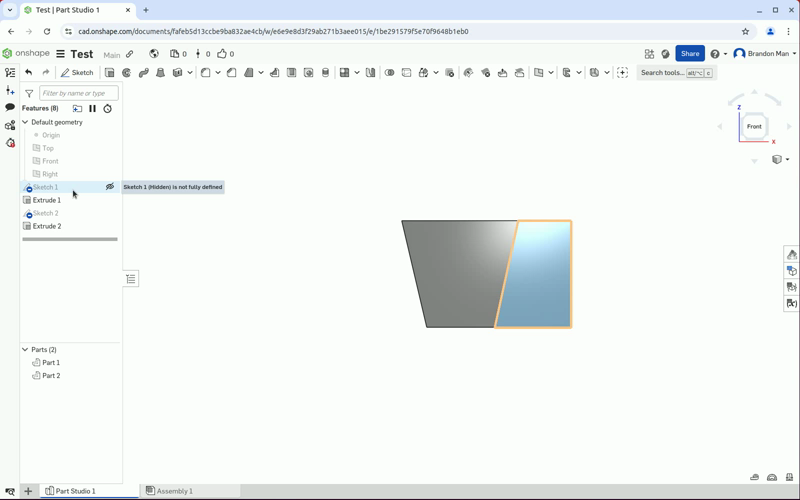
click(73, 189)
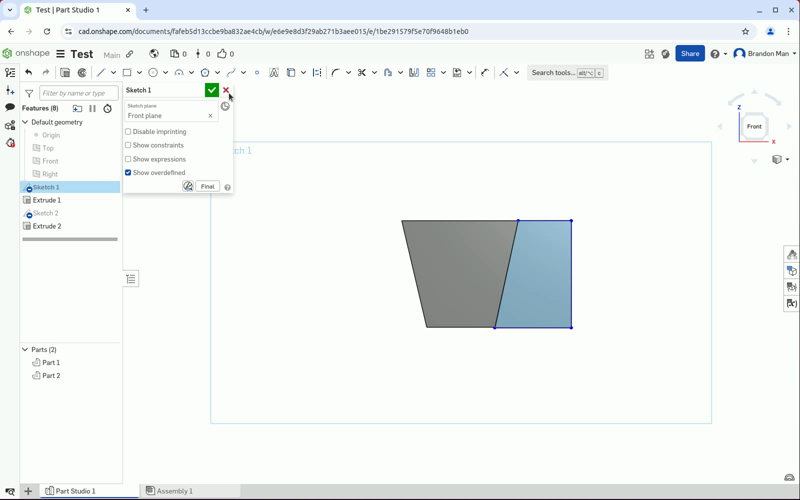
mouse_move(229, 92)
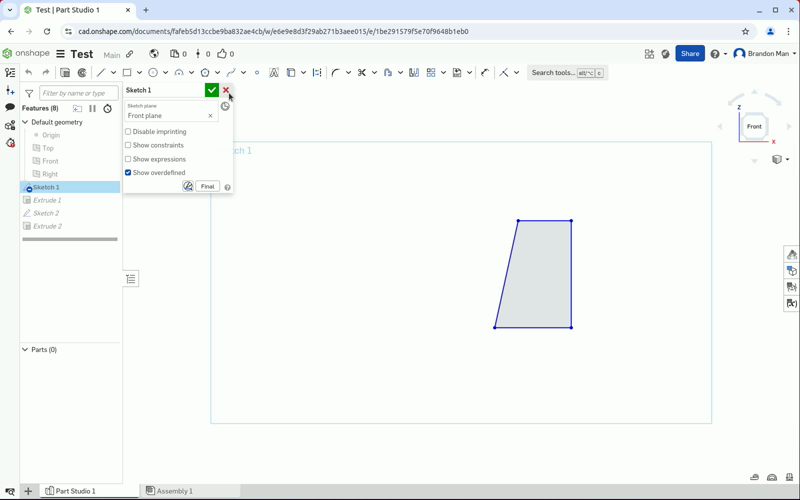
click(229, 92)
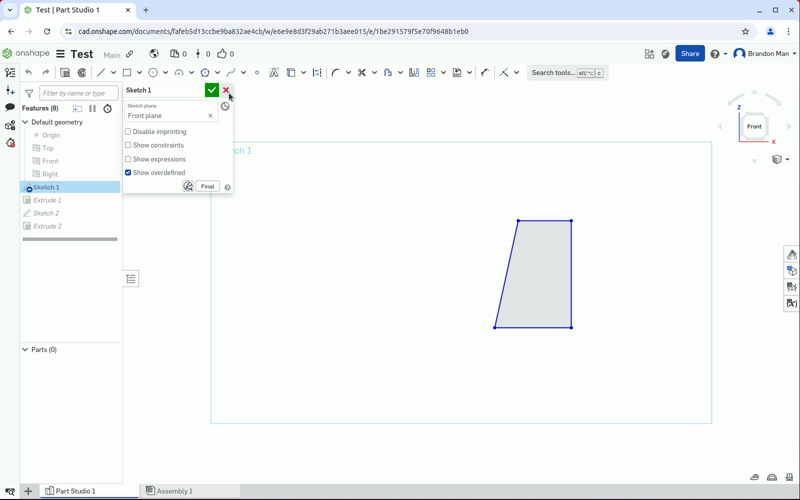
key(shift+s)
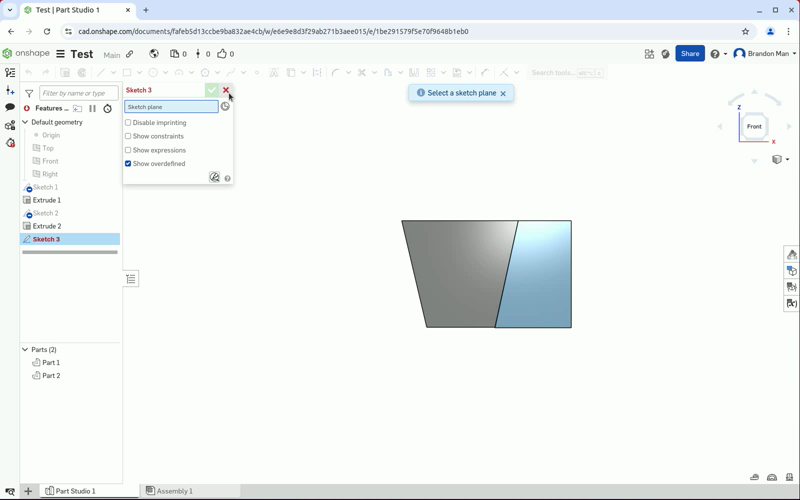
mouse_move(73, 163)
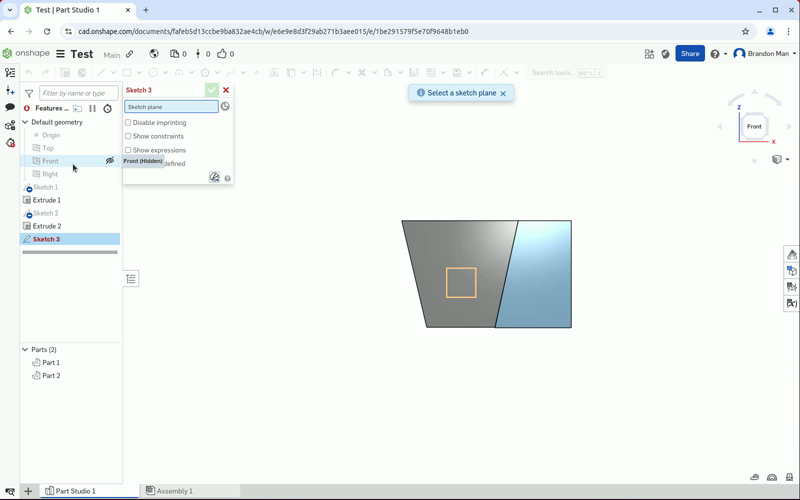
click(73, 163)
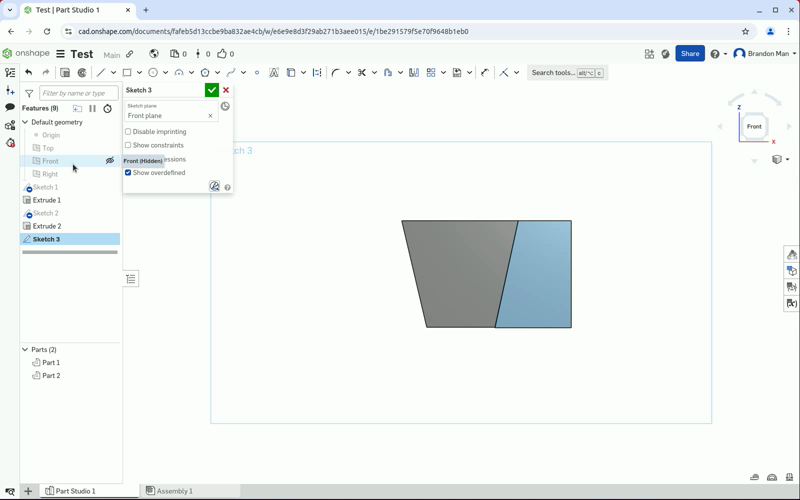
mouse_move(73, 352)
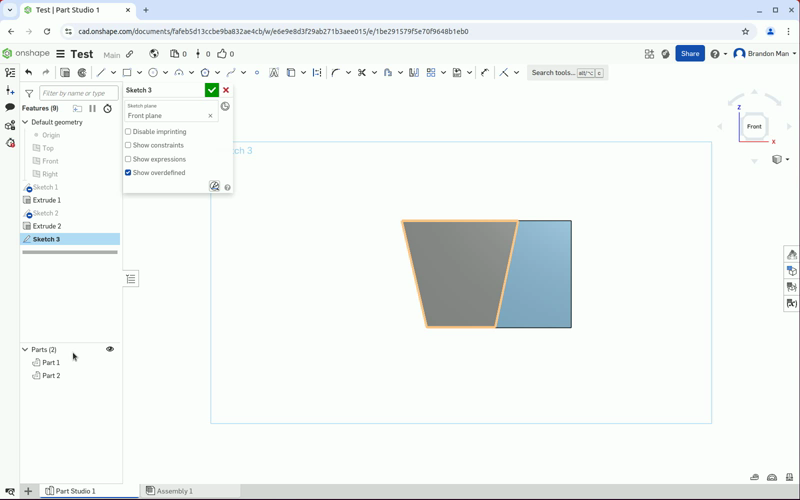
key(y)
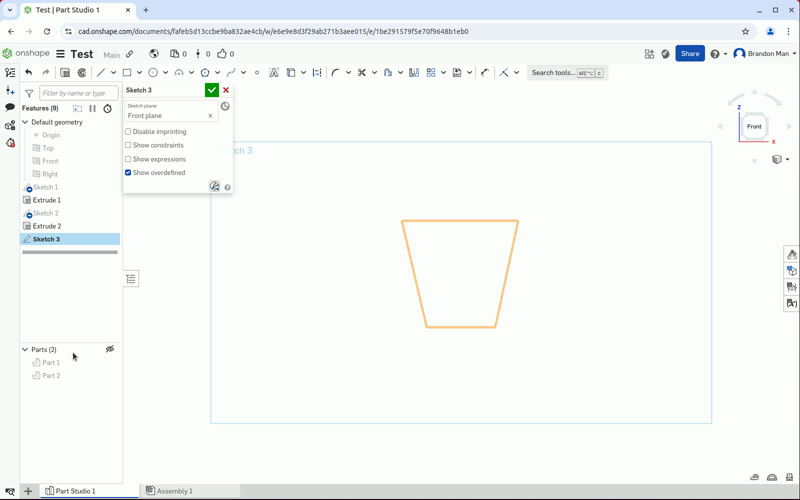
key(l)
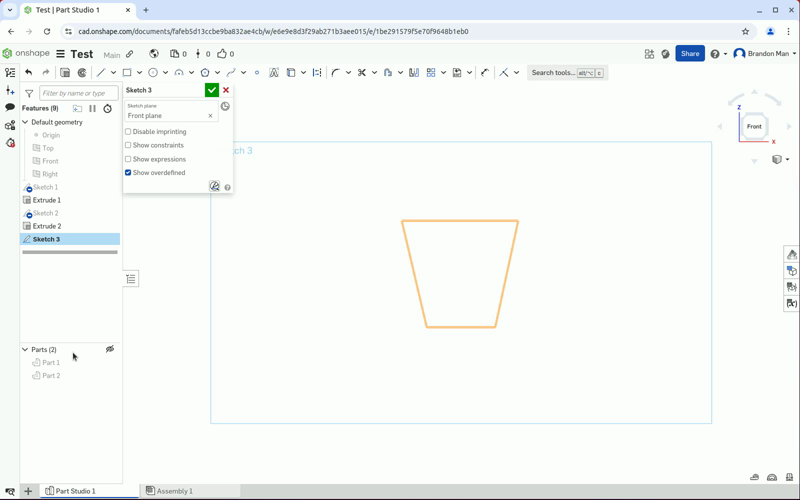
key_down(shift)
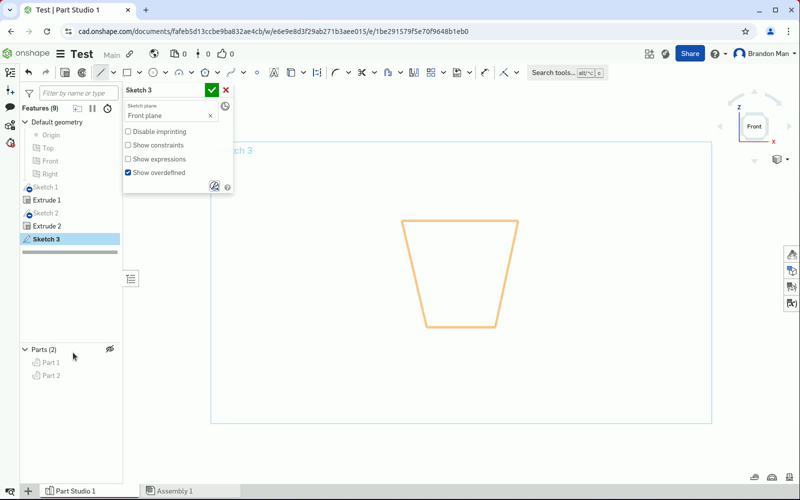
mouse_move(348, 327)
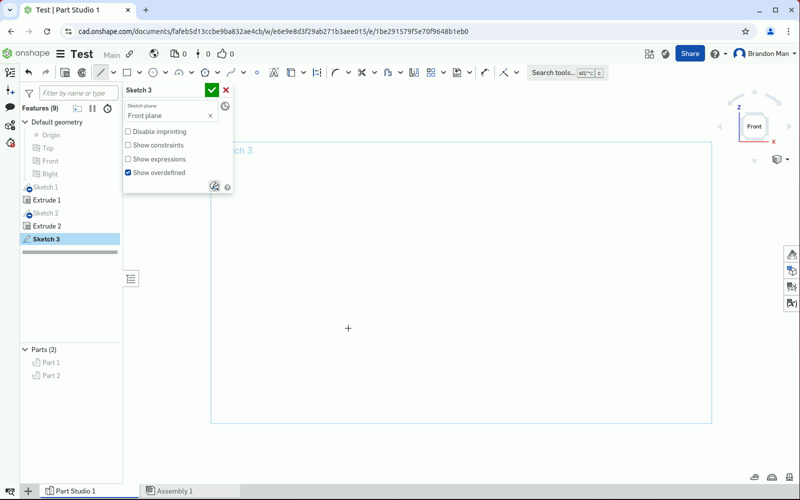
click(348, 327)
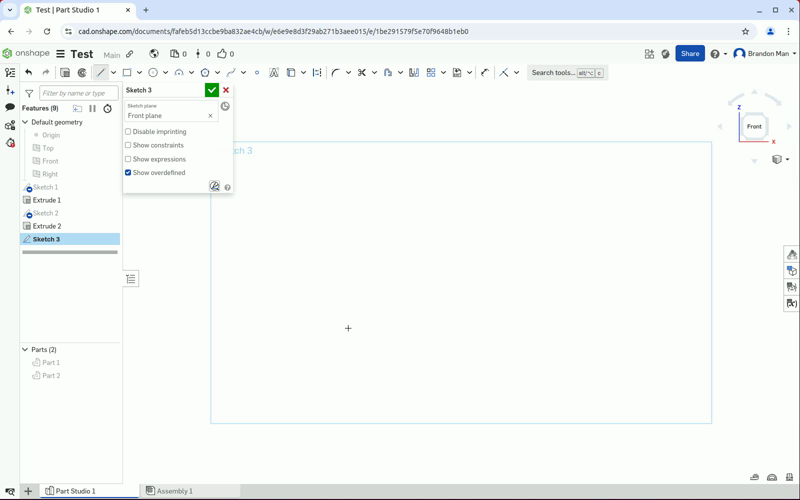
key_up(shift)
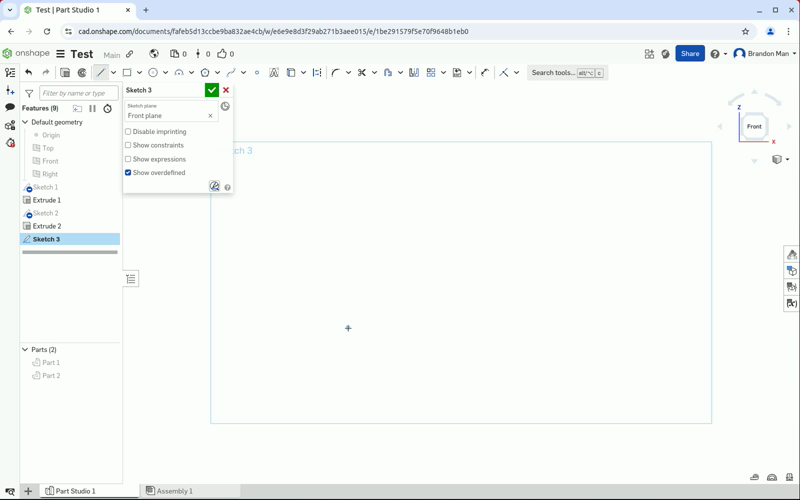
key_down(shift)
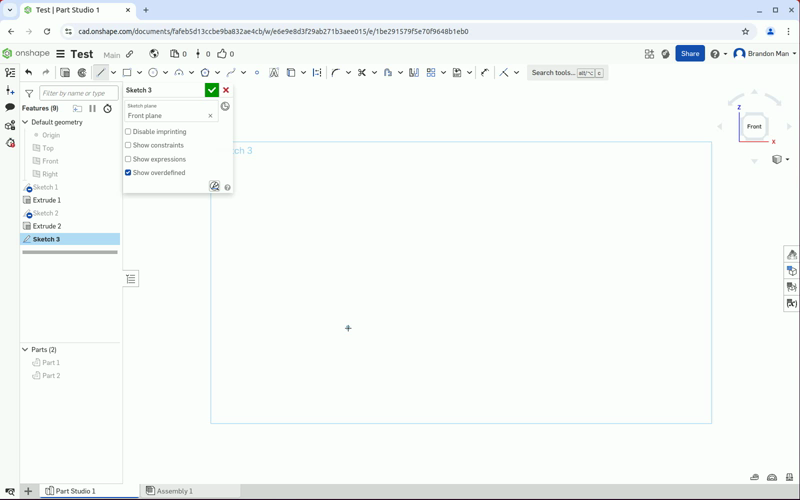
mouse_move(425, 327)
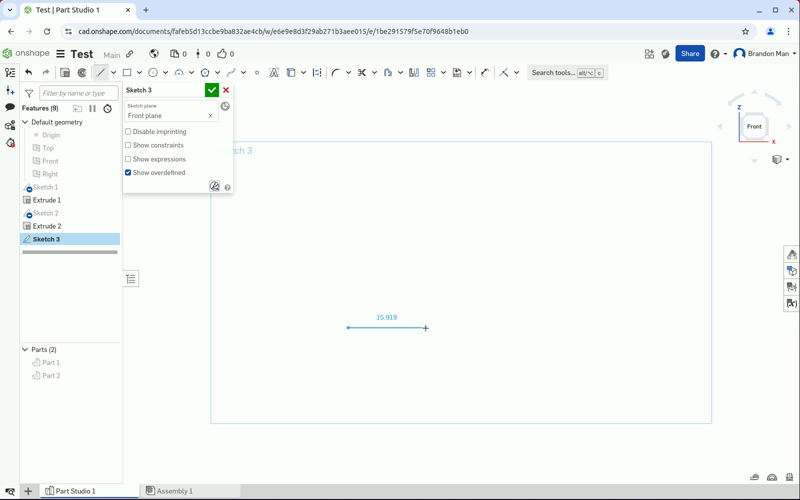
click(425, 327)
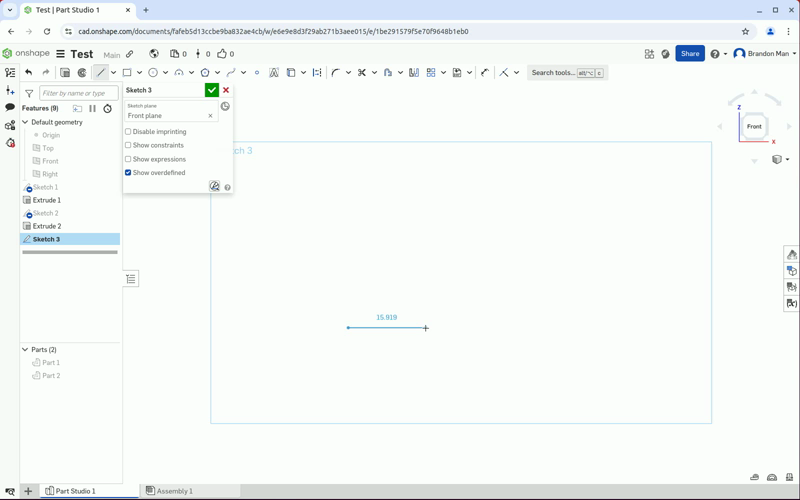
key_up(shift)
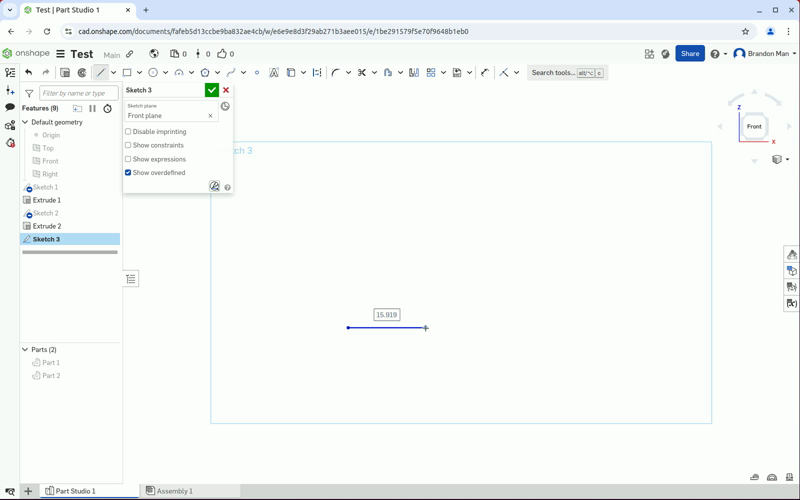
key_down(shift)
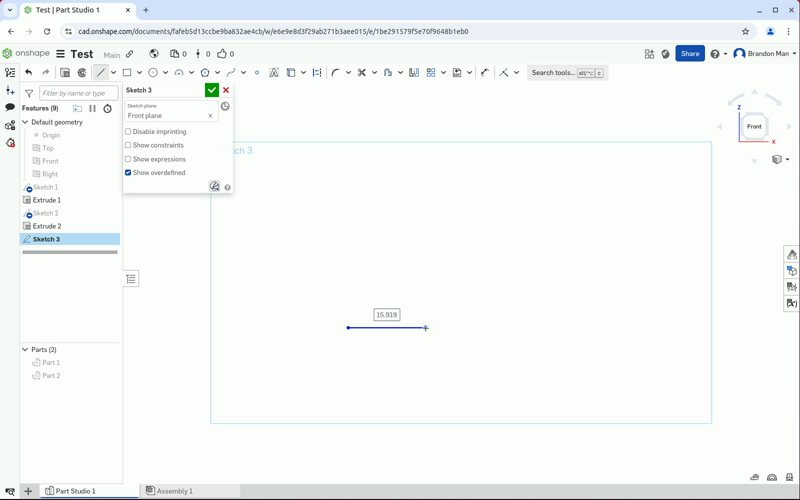
mouse_move(402, 220)
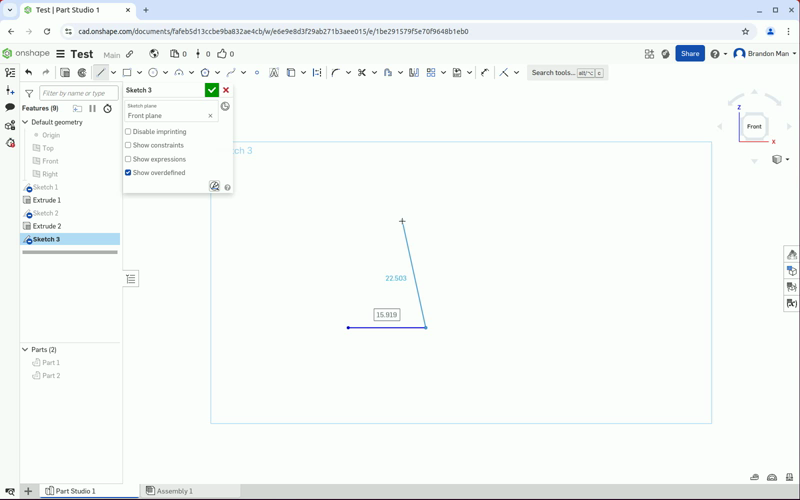
click(402, 220)
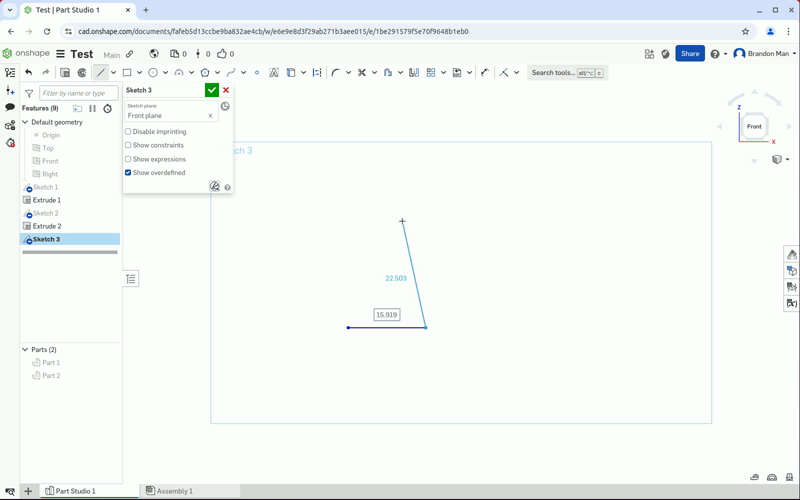
key_up(shift)
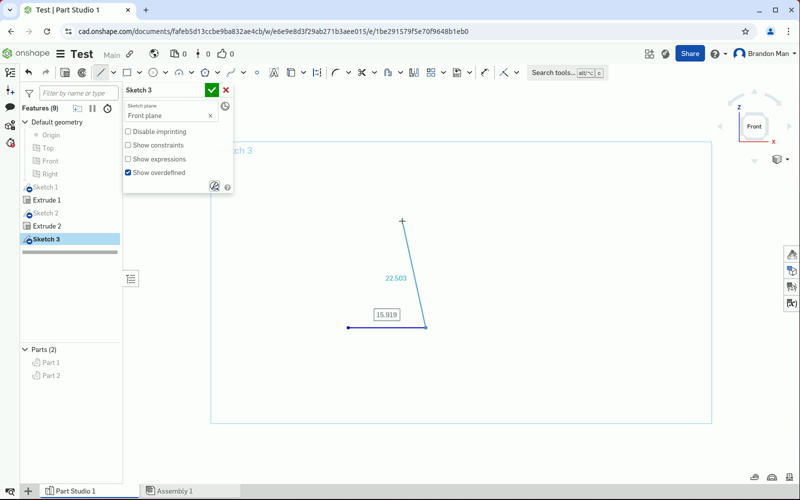
key_down(shift)
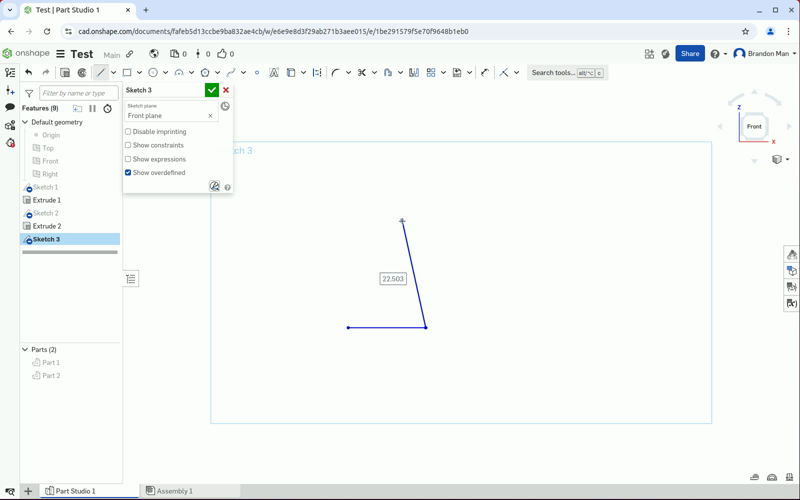
mouse_move(432, 220)
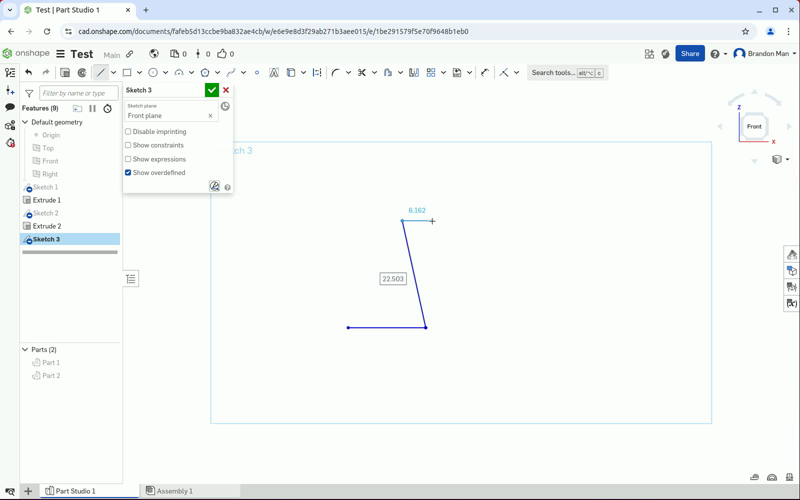
mouse_move(348, 220)
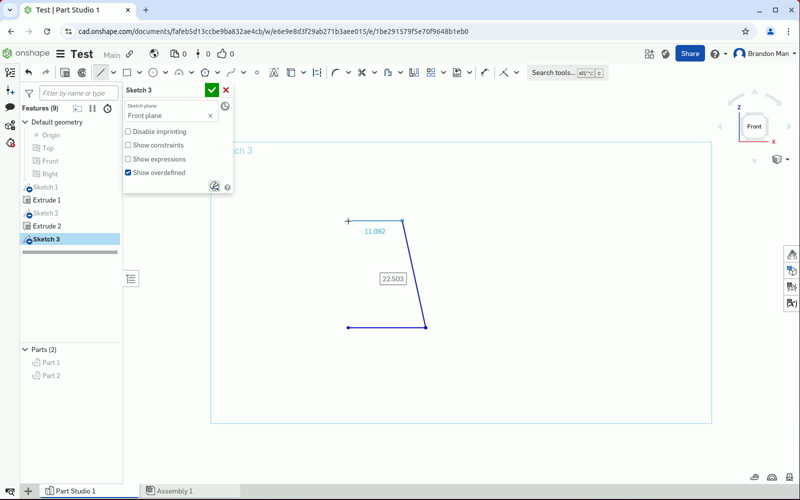
click(348, 220)
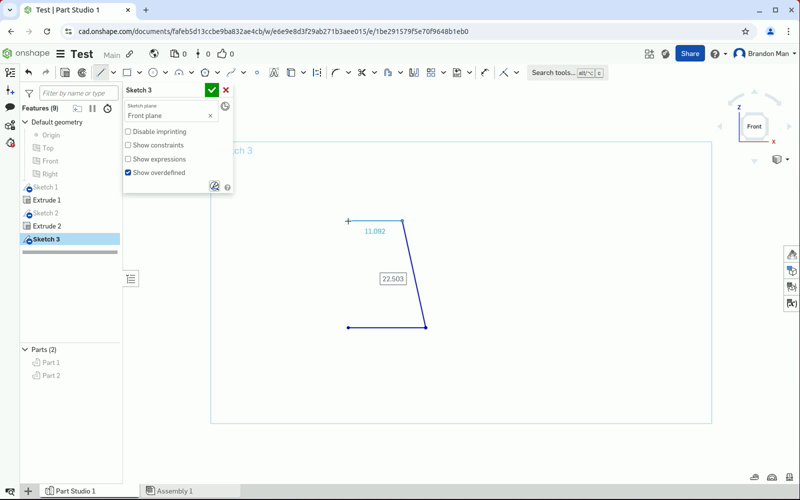
key_up(shift)
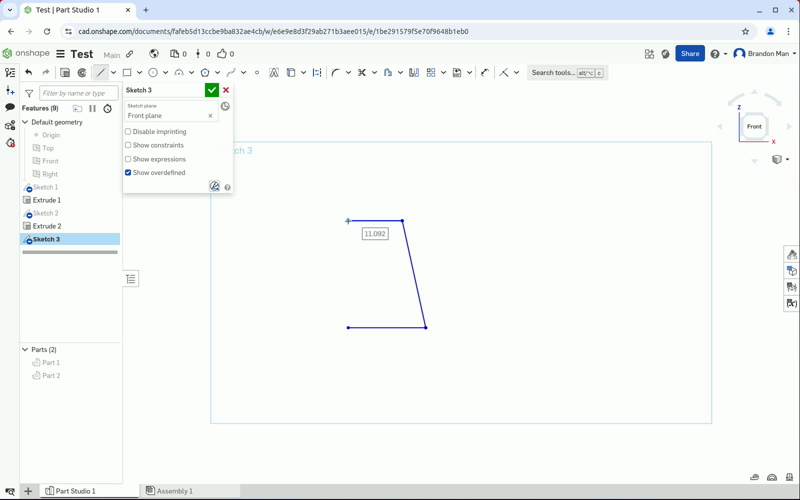
key_down(shift)
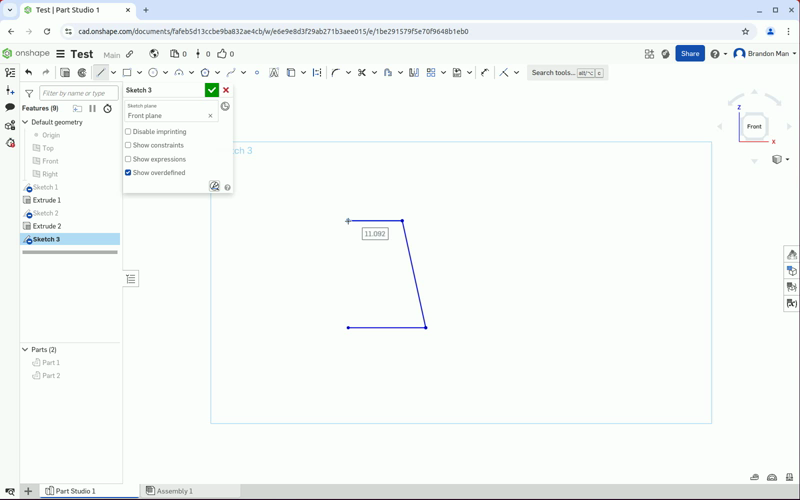
mouse_move(348, 327)
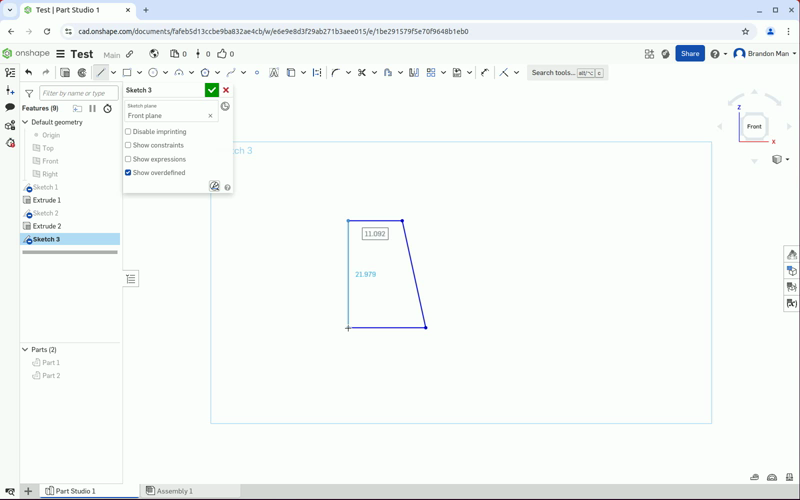
key_up(shift)
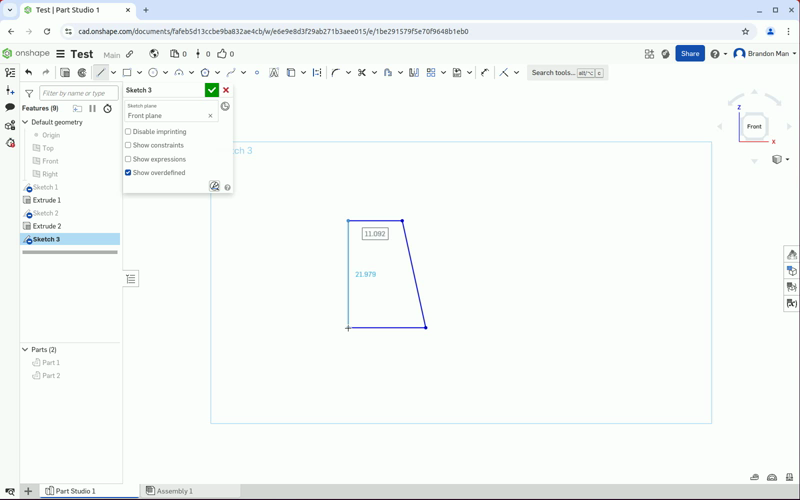
click(348, 327)
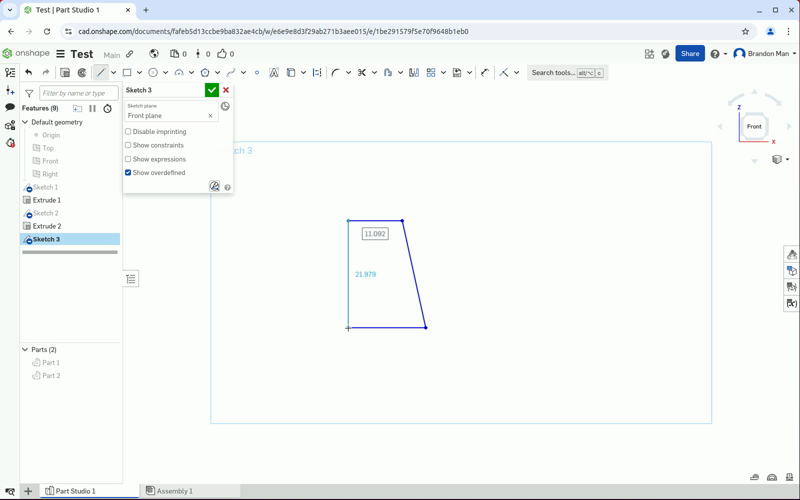
key(esc)
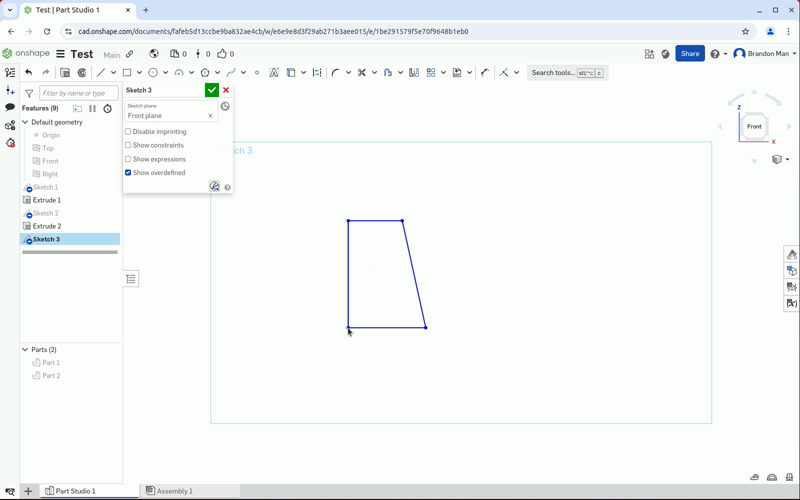
mouse_move(398, 295)
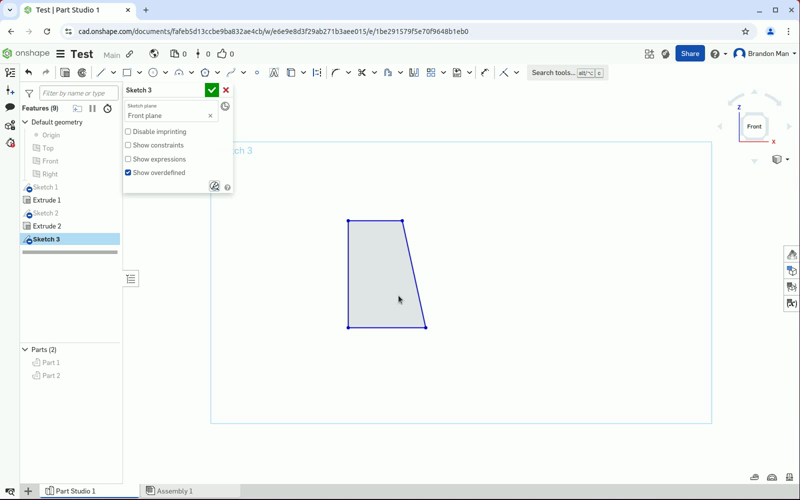
click(398, 295)
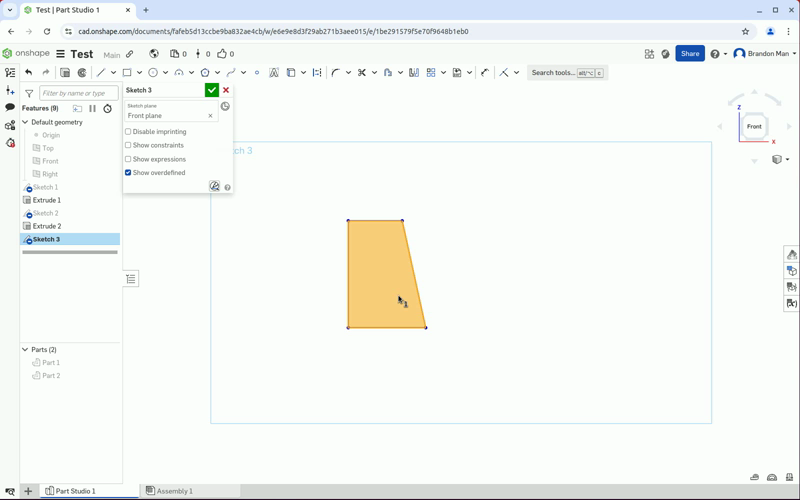
mouse_move(73, 352)
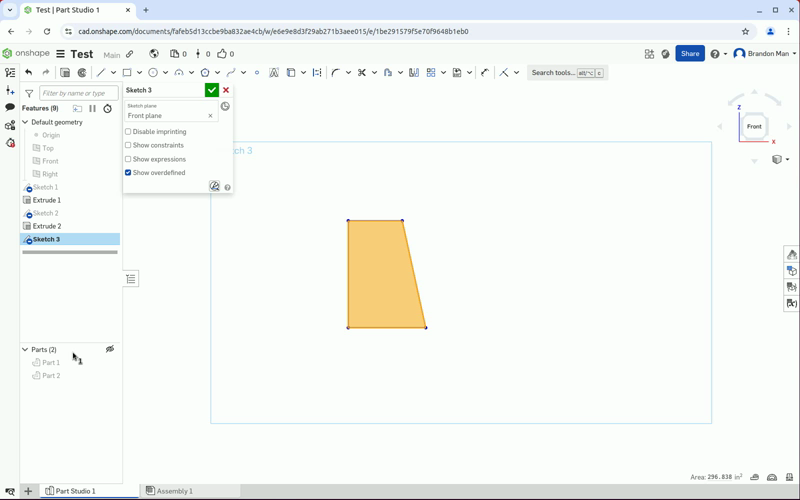
key(shift+y)
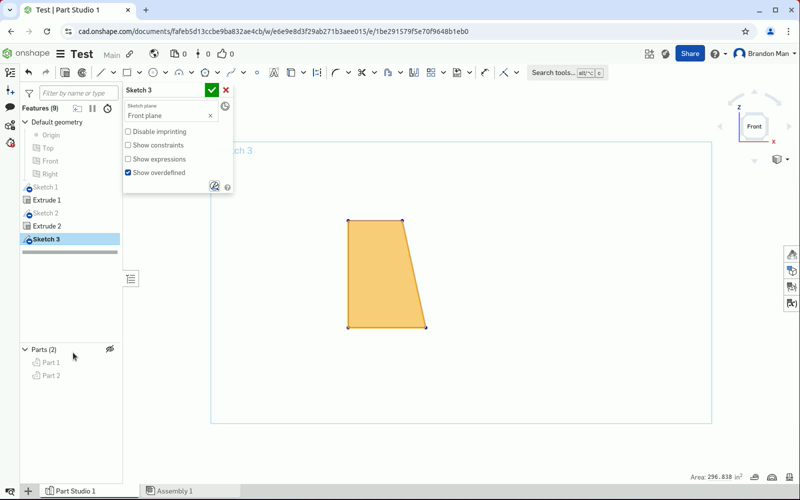
key(shift+e)
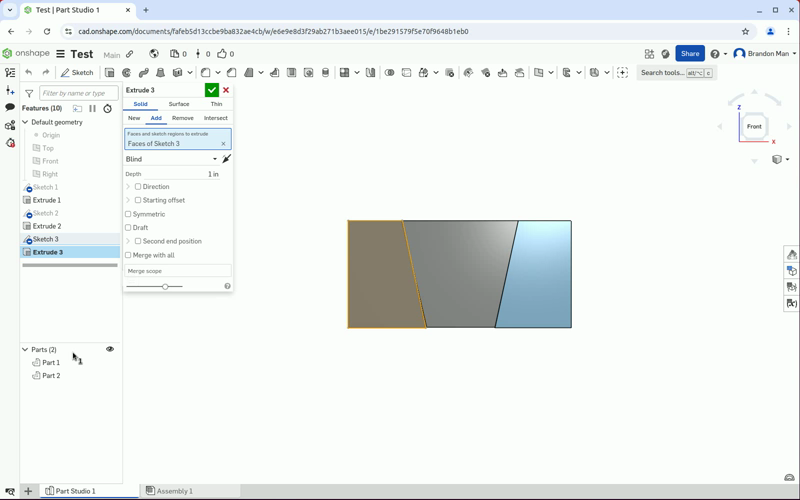
mouse_move(143, 106)
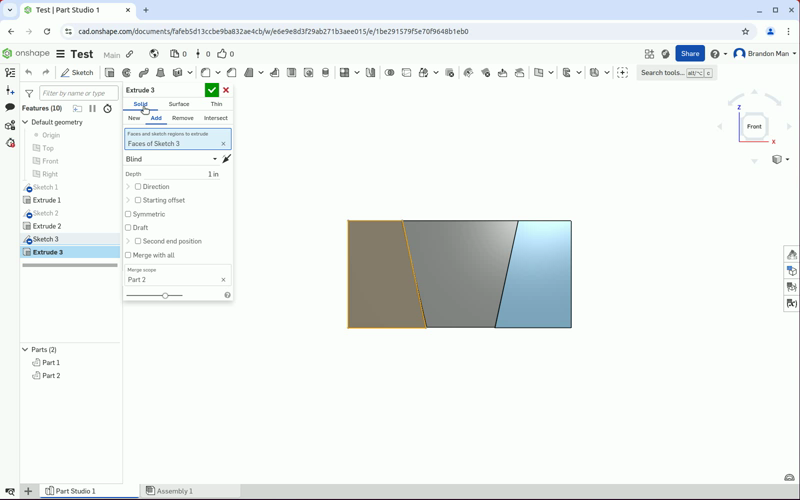
click(143, 106)
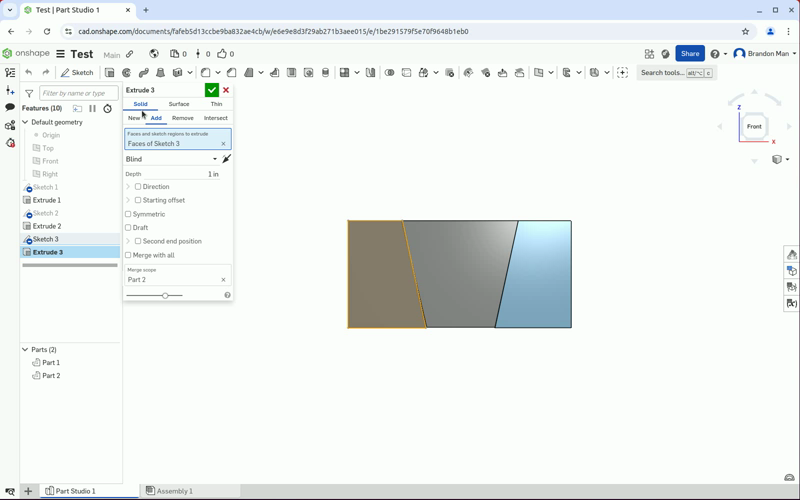
mouse_move(137, 120)
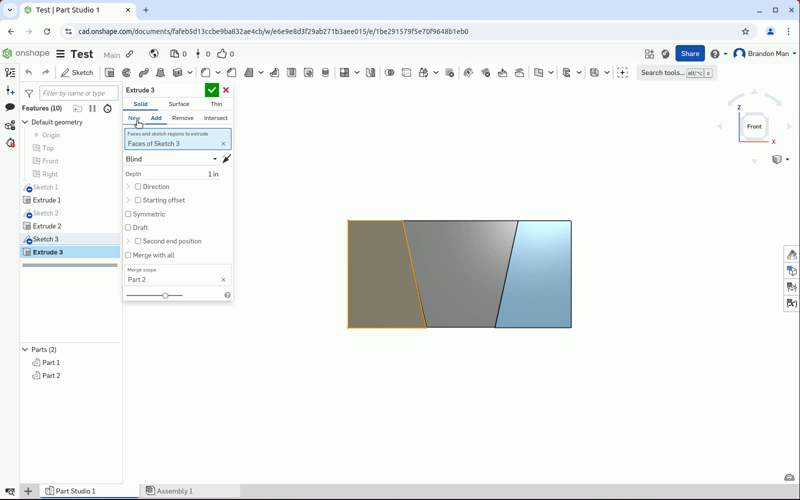
click(137, 120)
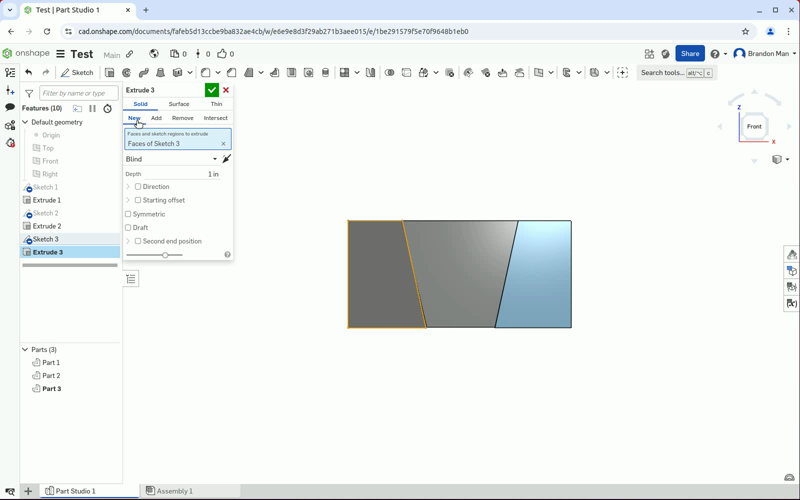
key(tab, 4)
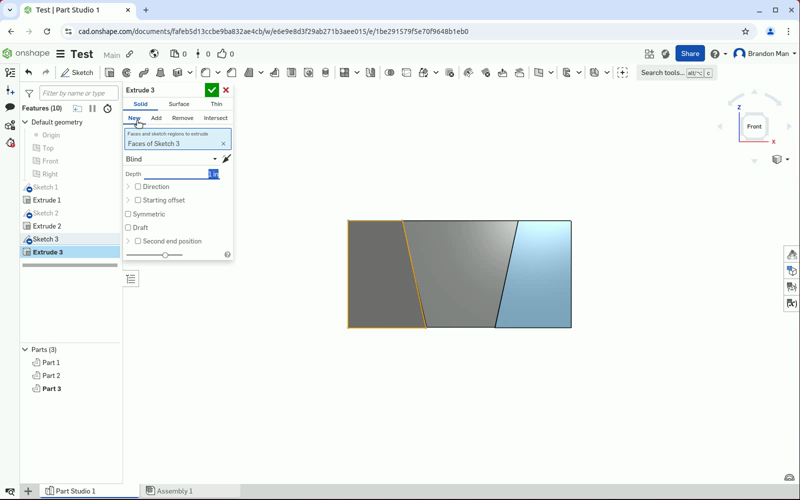
text(6.018)
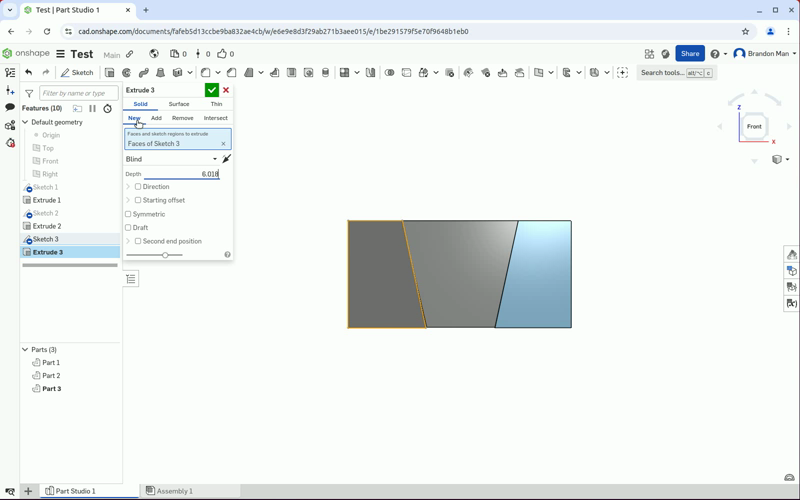
key(enter)
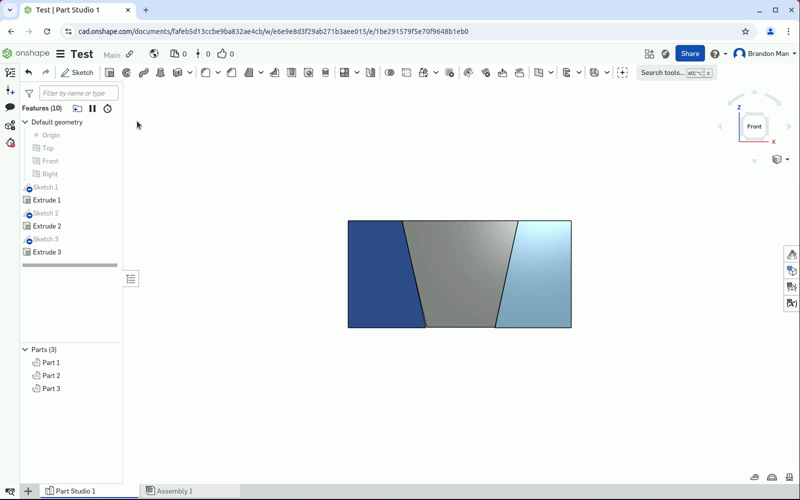
key(shift+h)
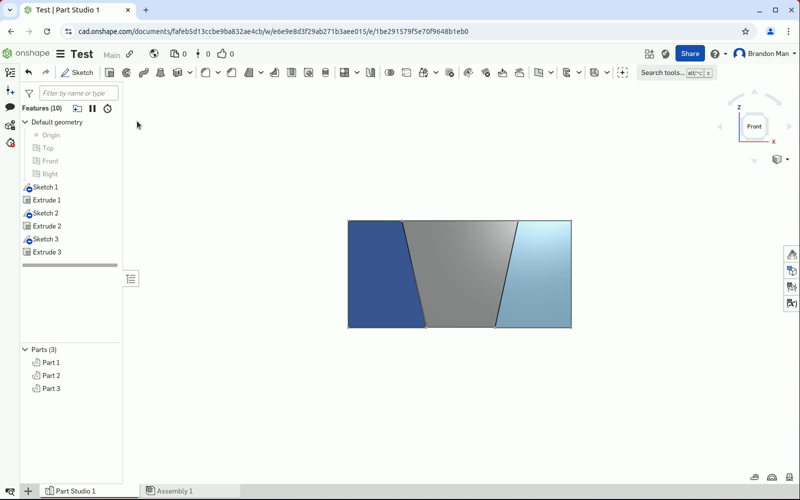
key(shift+h)
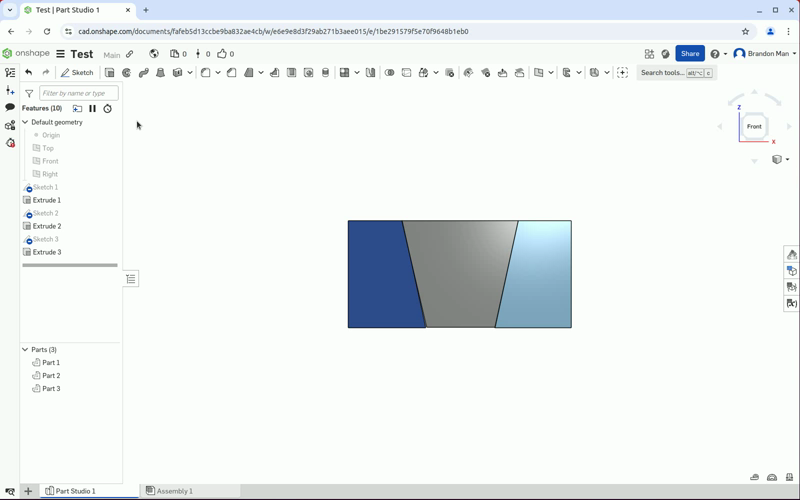
mouse_move(73, 189)
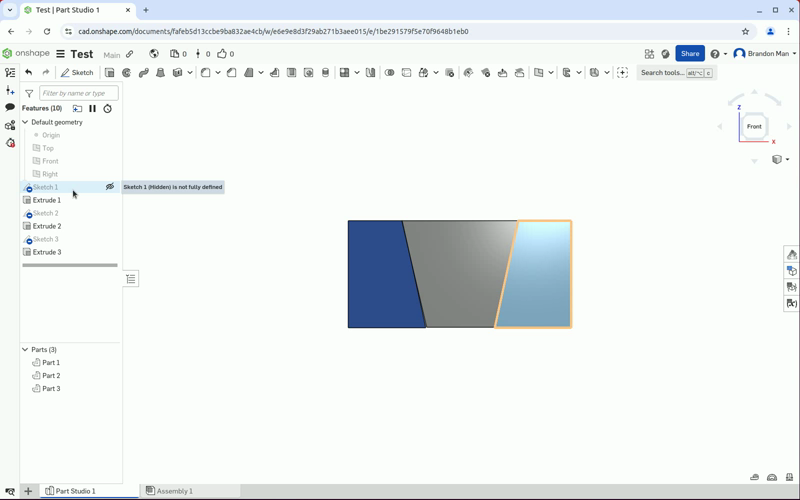
click(73, 189)
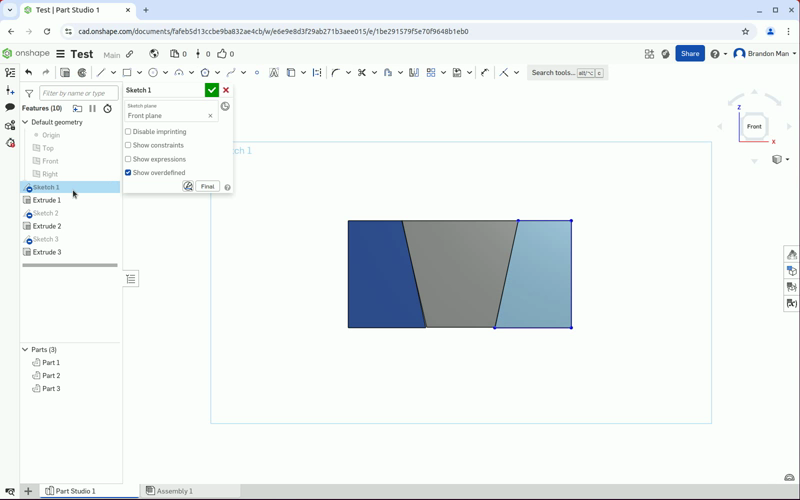
mouse_move(229, 92)
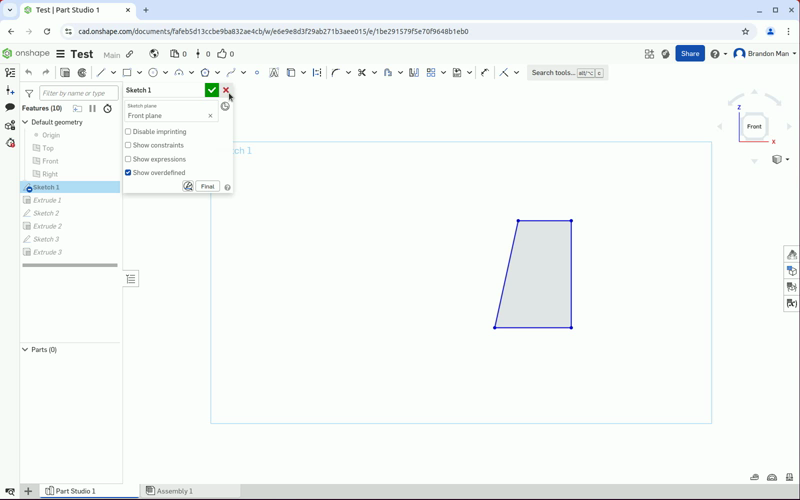
click(229, 92)
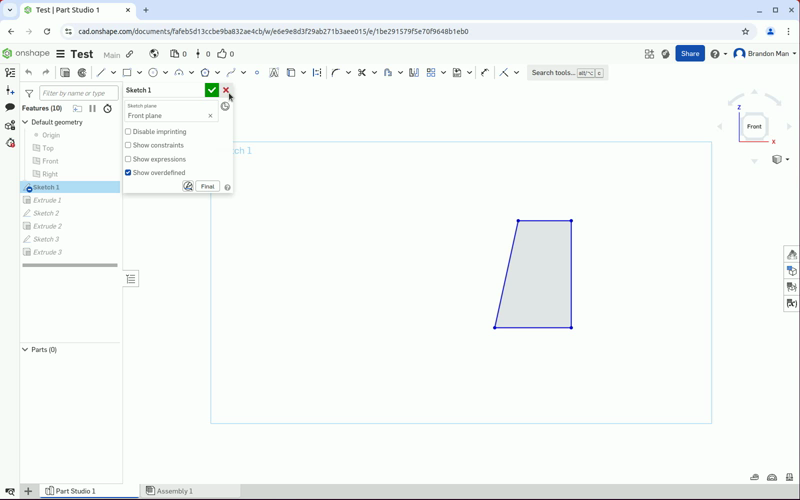
key(shift+s)
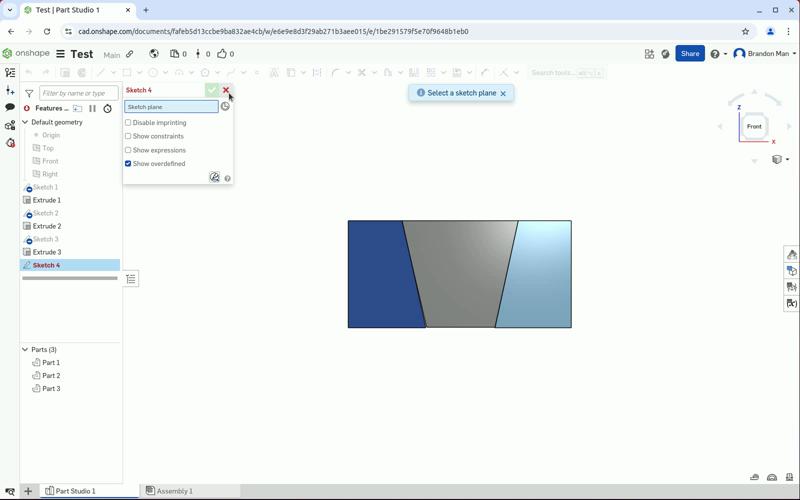
mouse_move(73, 163)
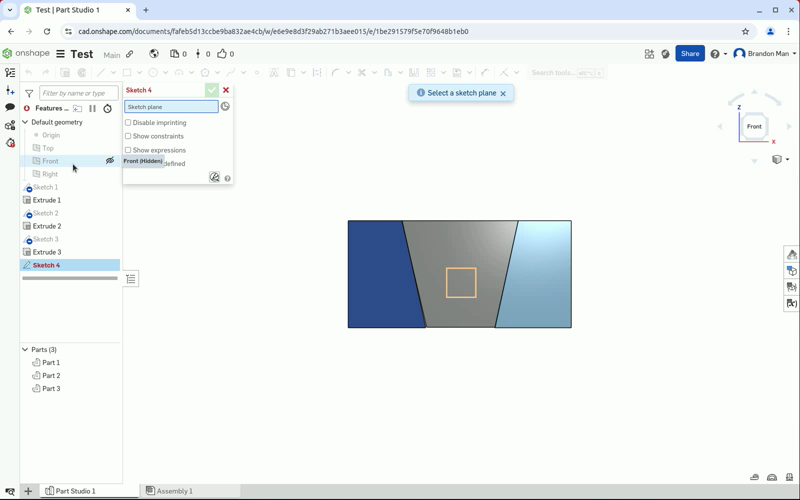
click(73, 163)
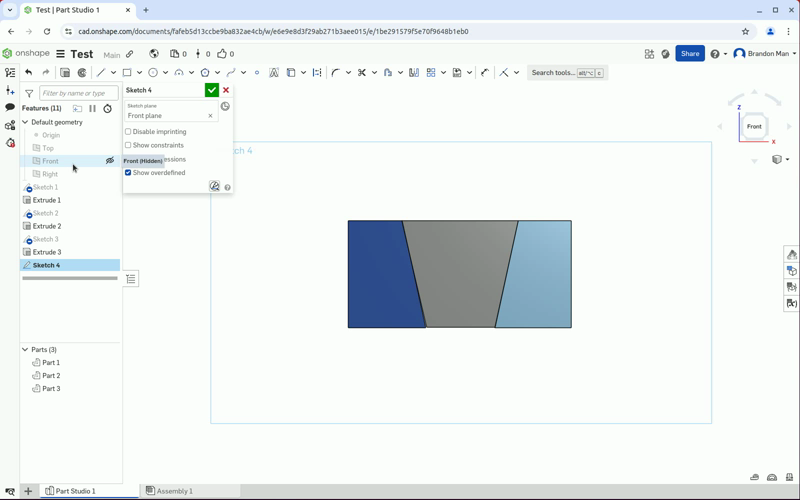
mouse_move(73, 352)
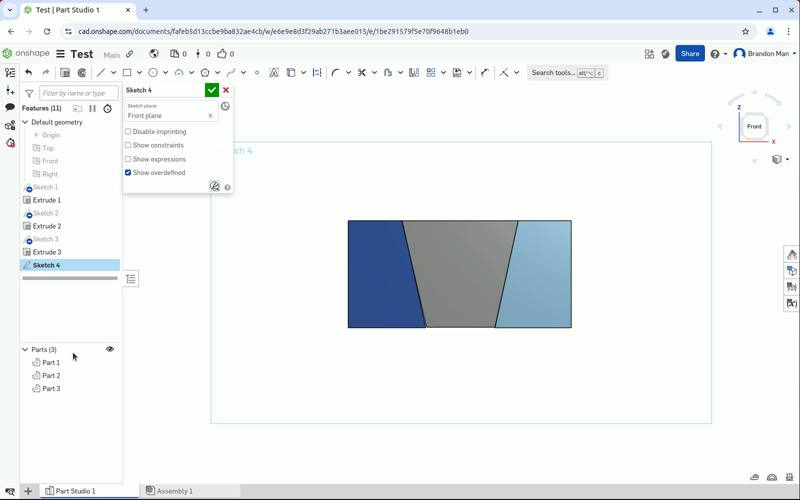
key(y)
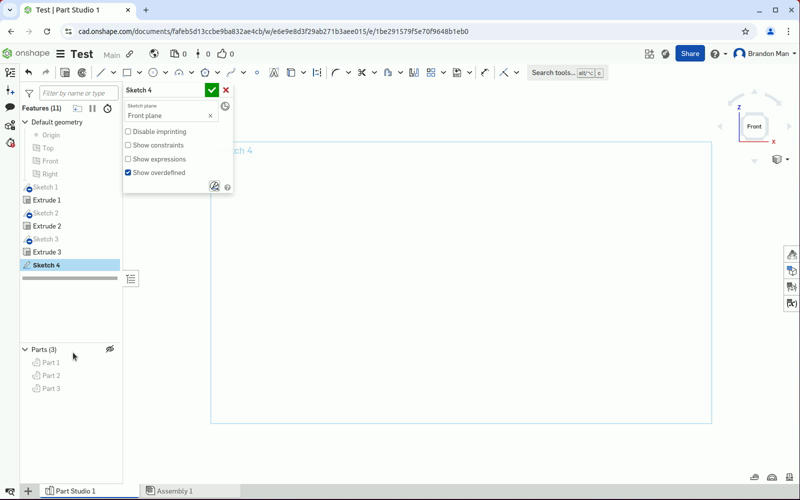
key(l)
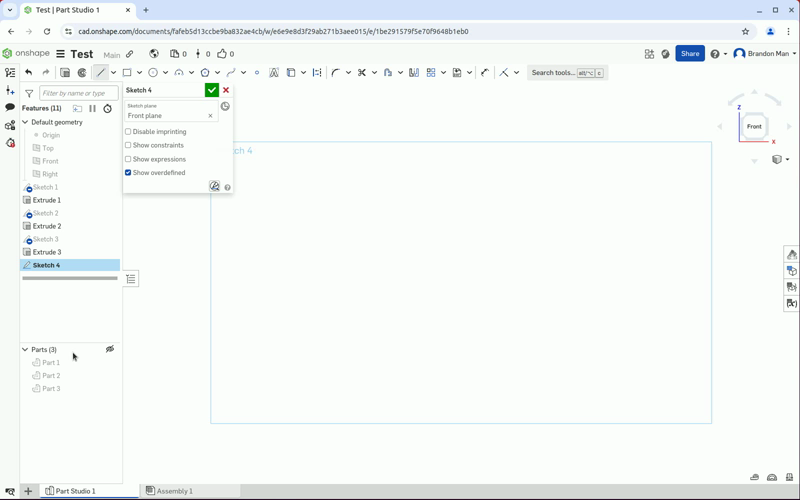
key_down(shift)
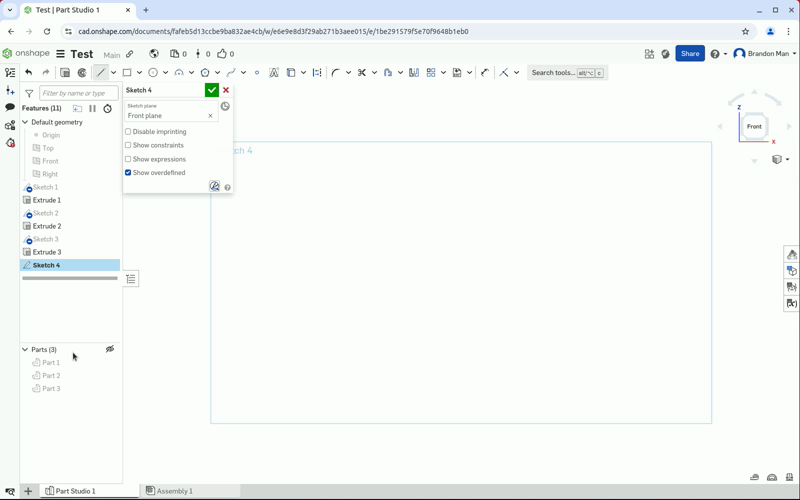
mouse_move(348, 327)
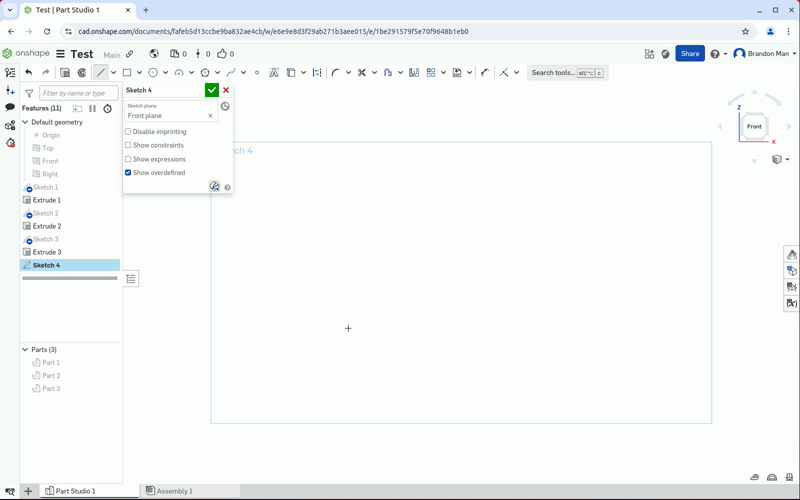
click(348, 327)
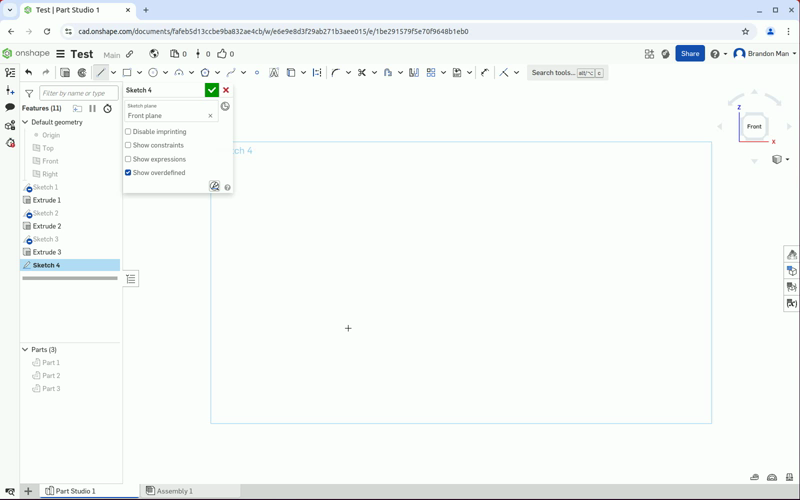
key_up(shift)
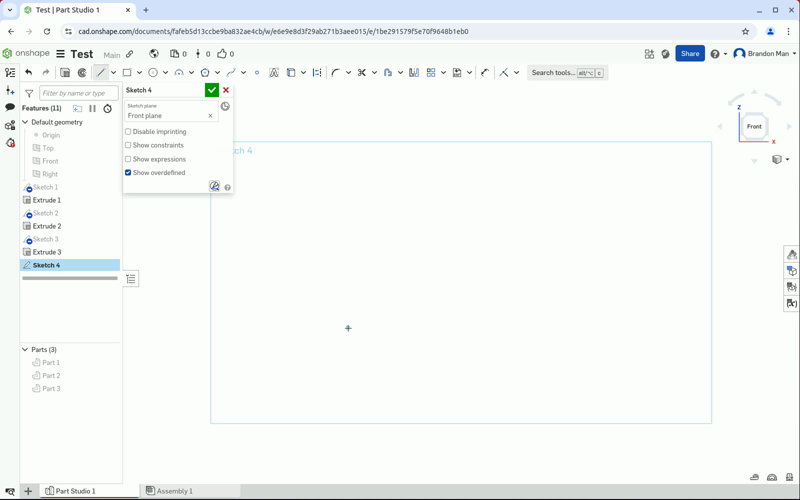
key_down(shift)
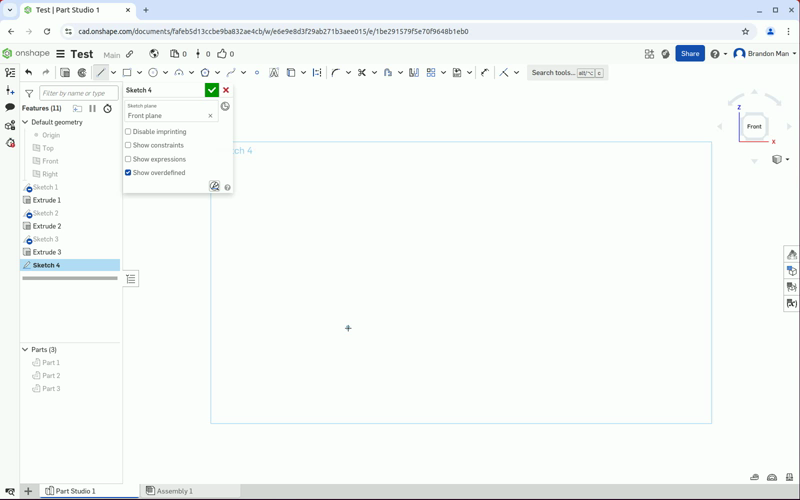
mouse_move(425, 327)
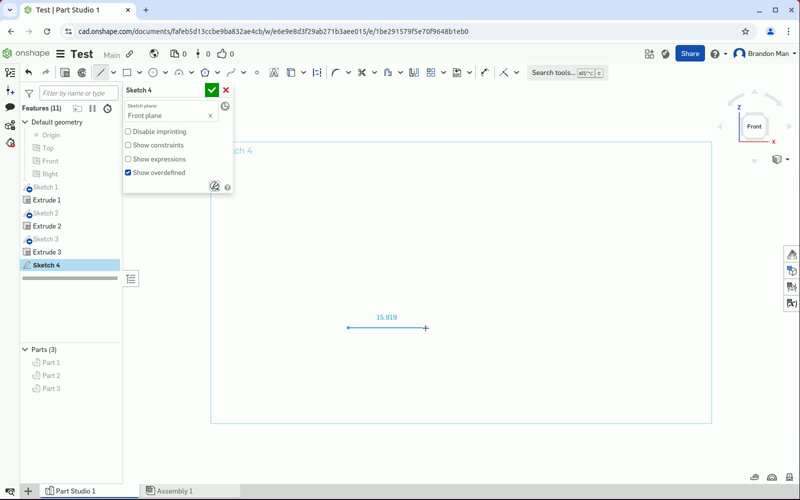
click(425, 327)
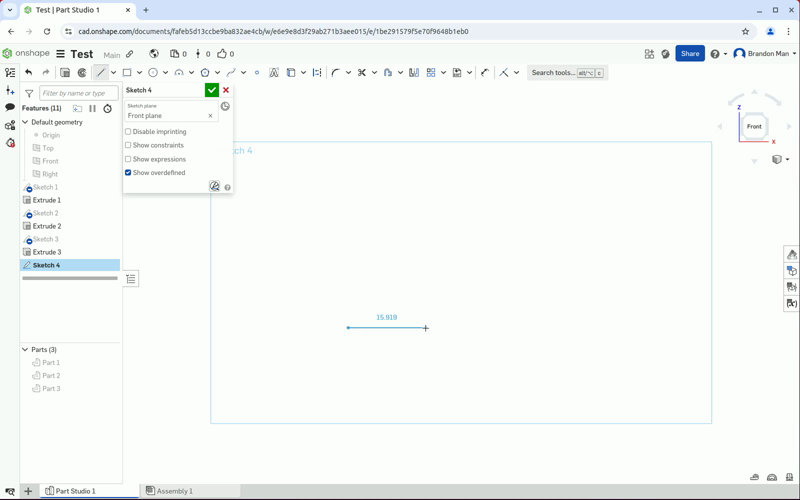
key_up(shift)
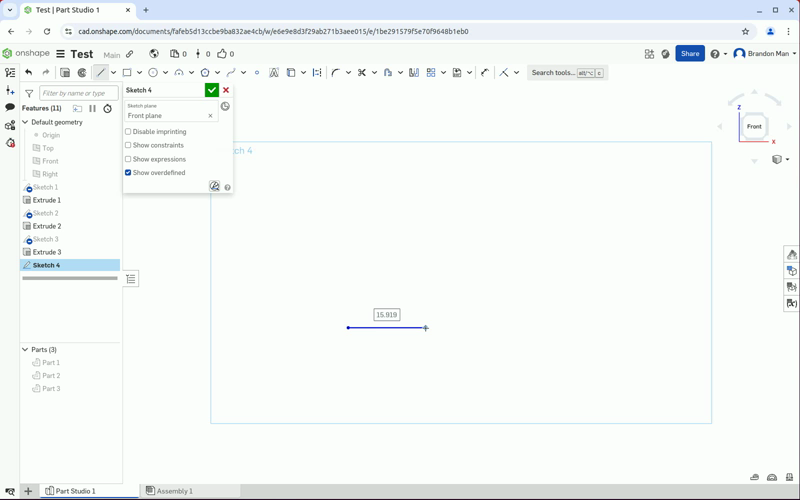
key_down(shift)
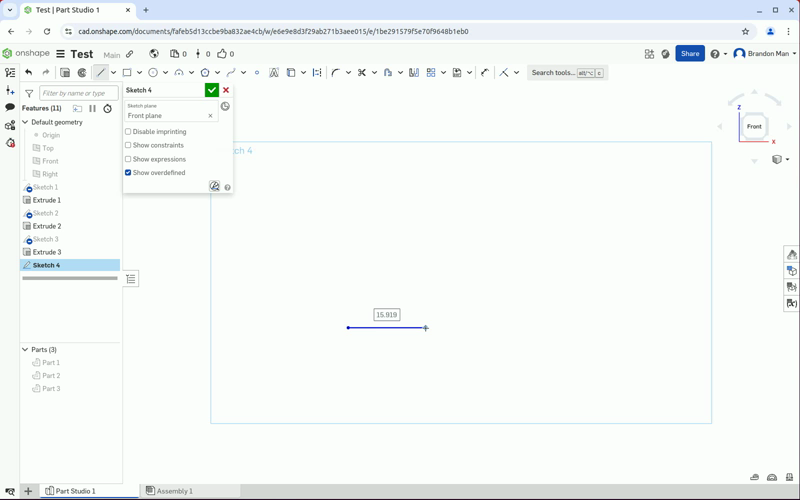
mouse_move(402, 220)
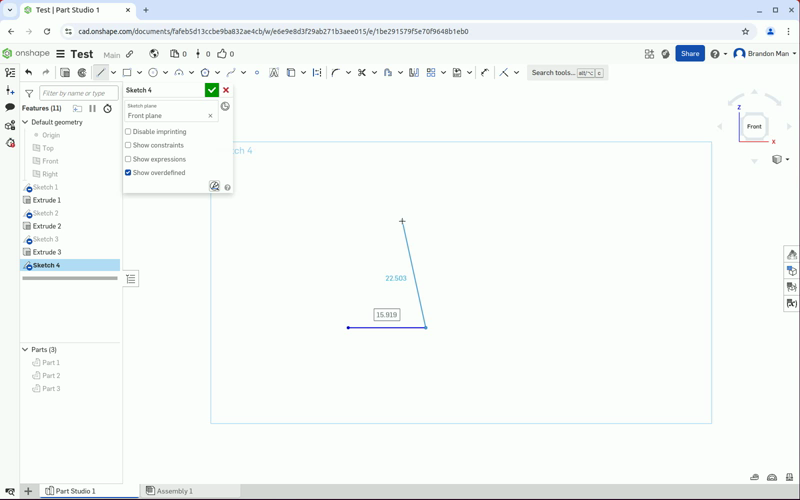
click(402, 220)
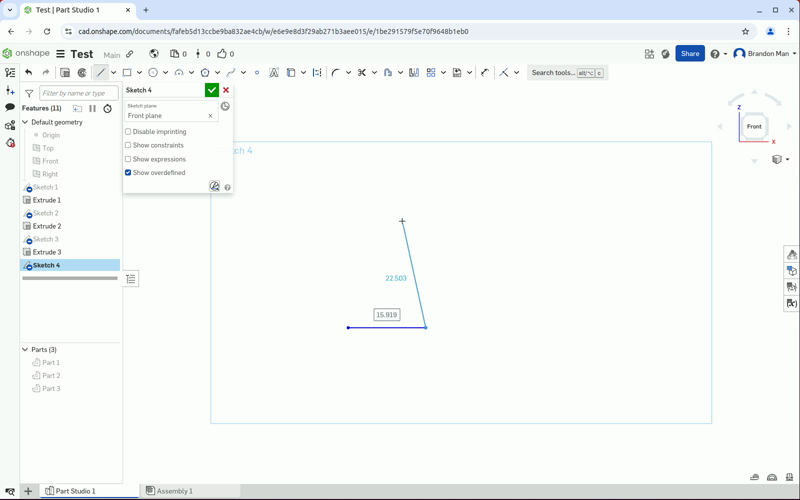
key_up(shift)
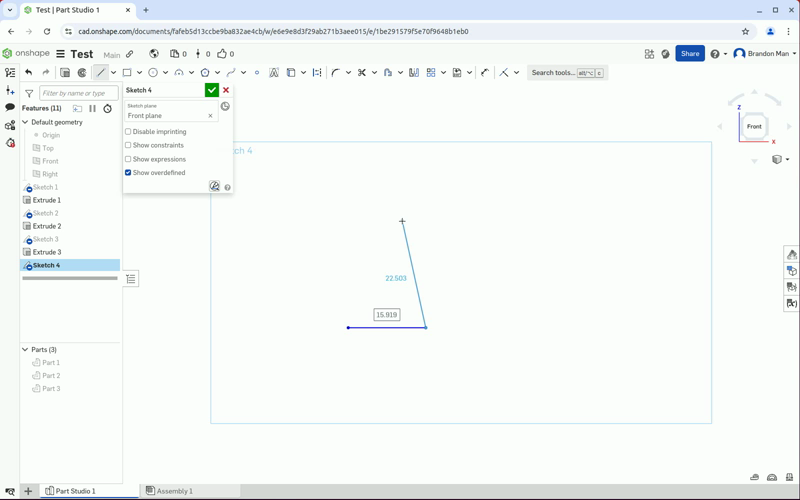
key_down(shift)
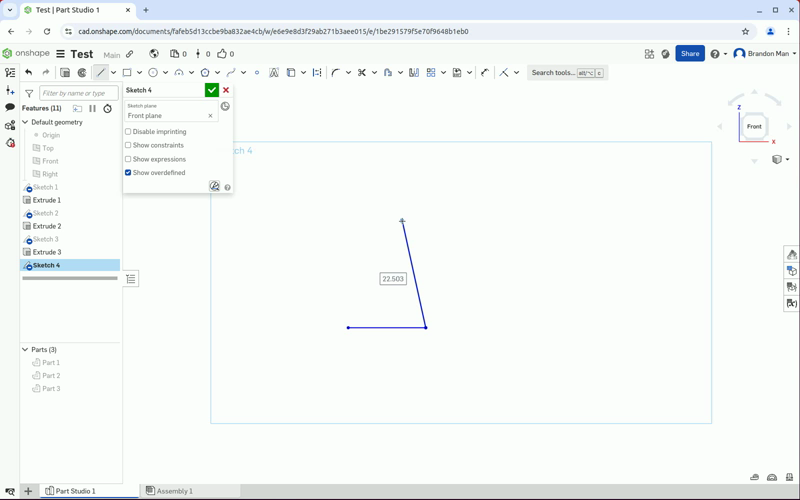
mouse_move(432, 220)
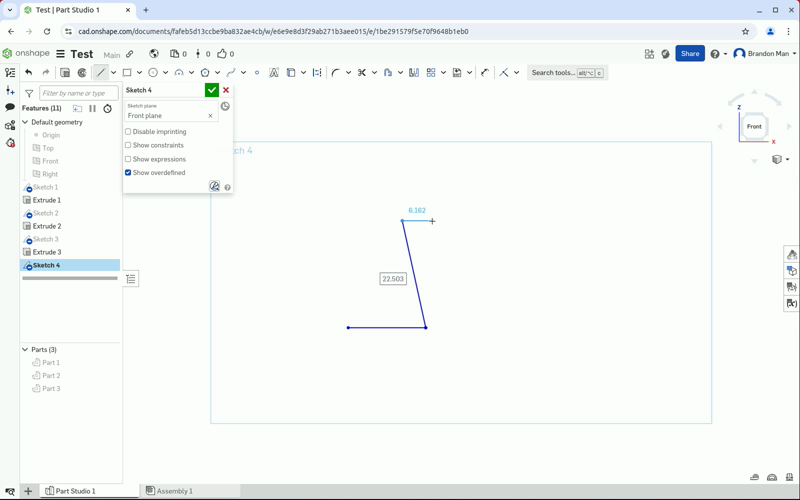
mouse_move(348, 220)
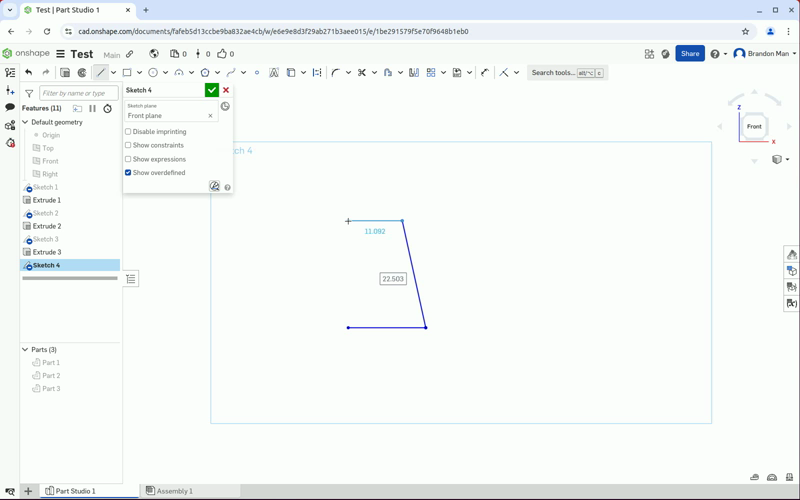
click(348, 220)
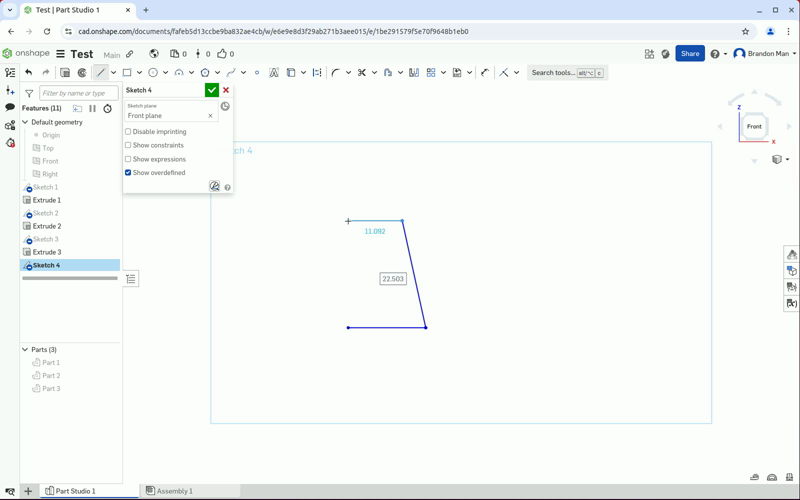
key_up(shift)
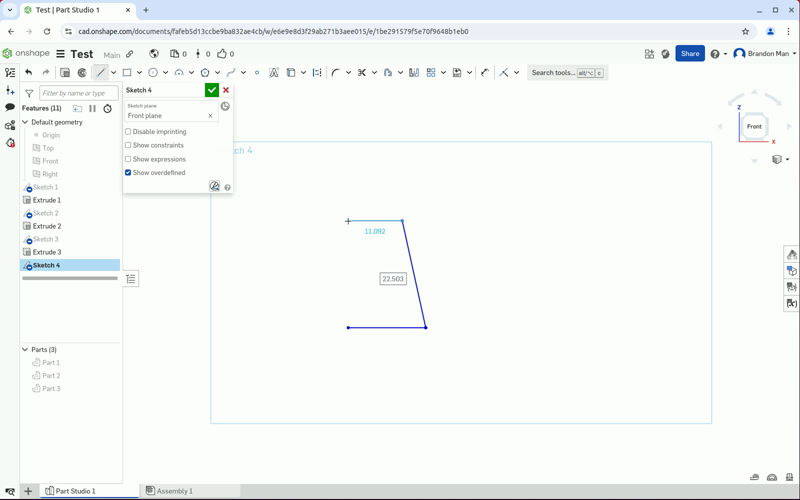
key_down(shift)
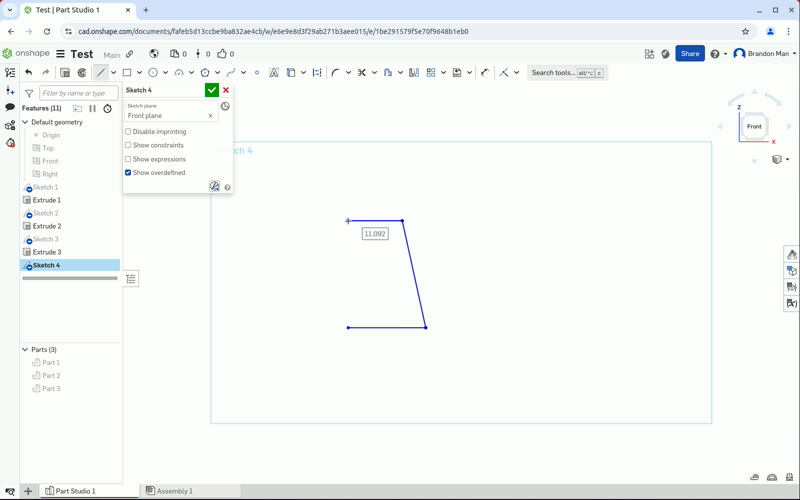
mouse_move(348, 327)
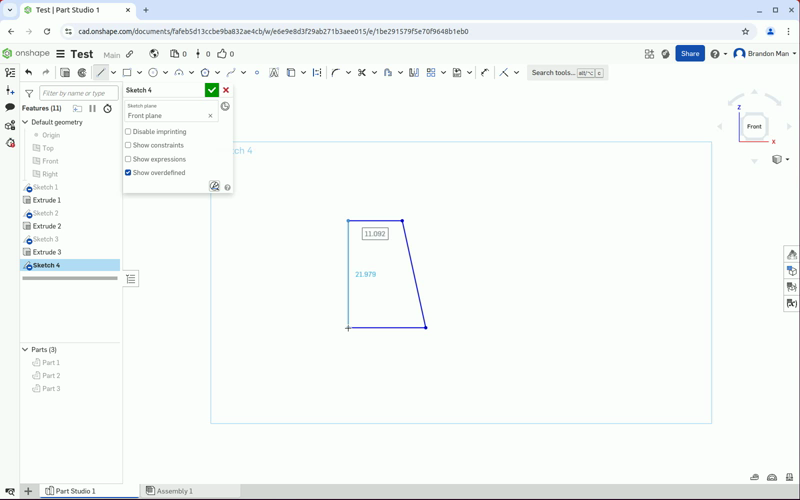
key_up(shift)
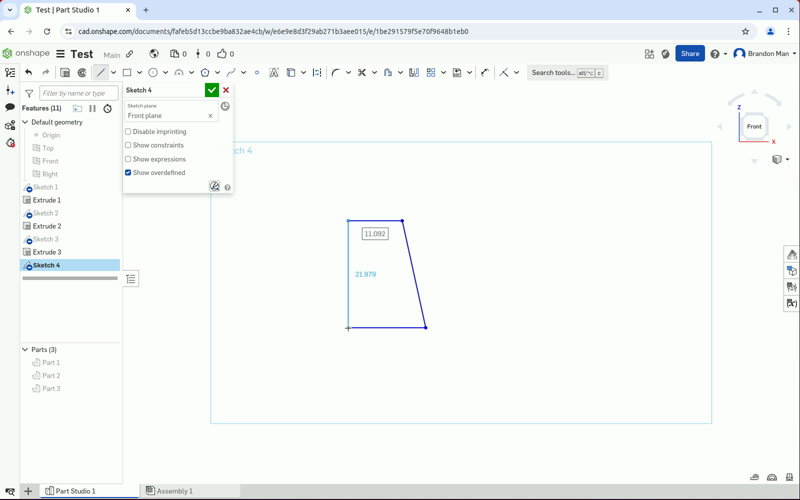
click(348, 327)
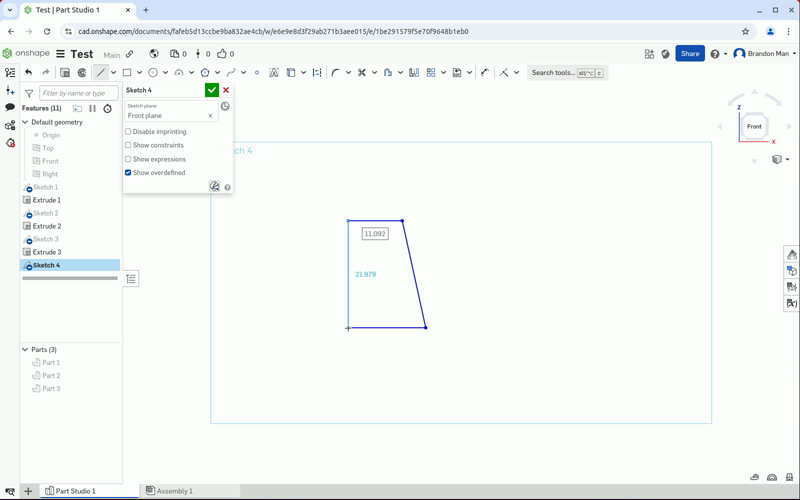
key(esc)
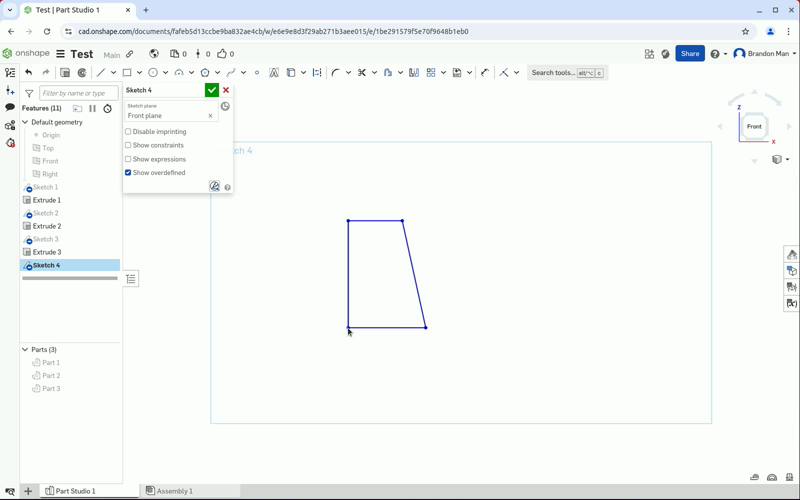
mouse_move(381, 269)
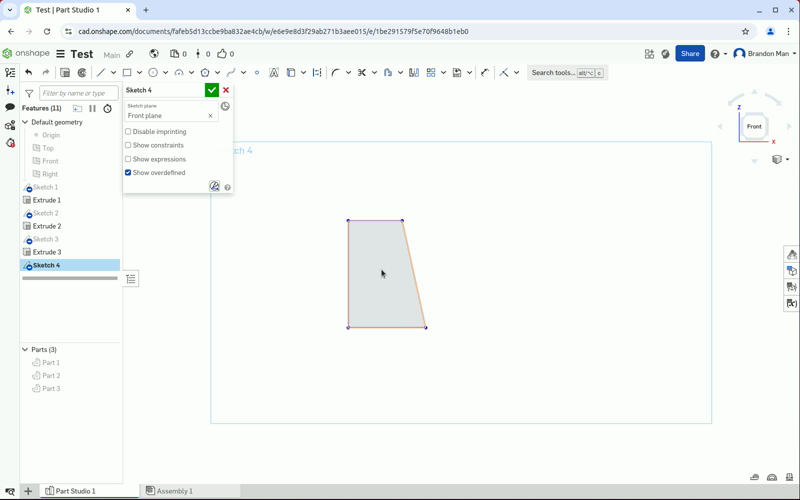
click(381, 269)
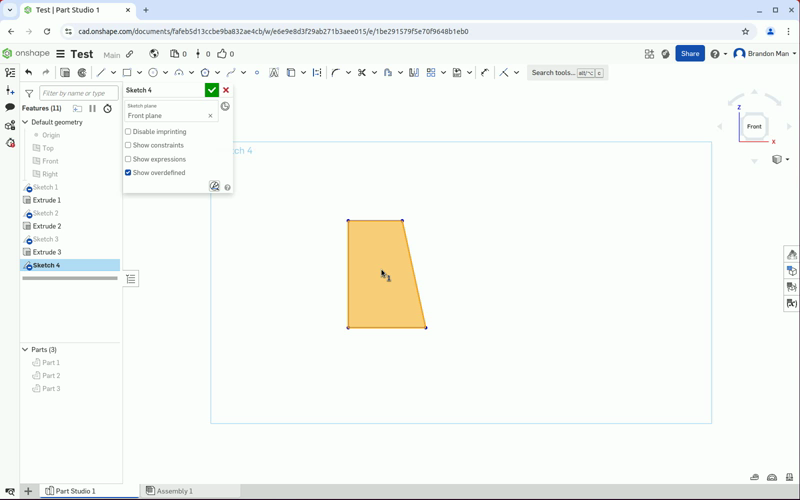
mouse_move(73, 352)
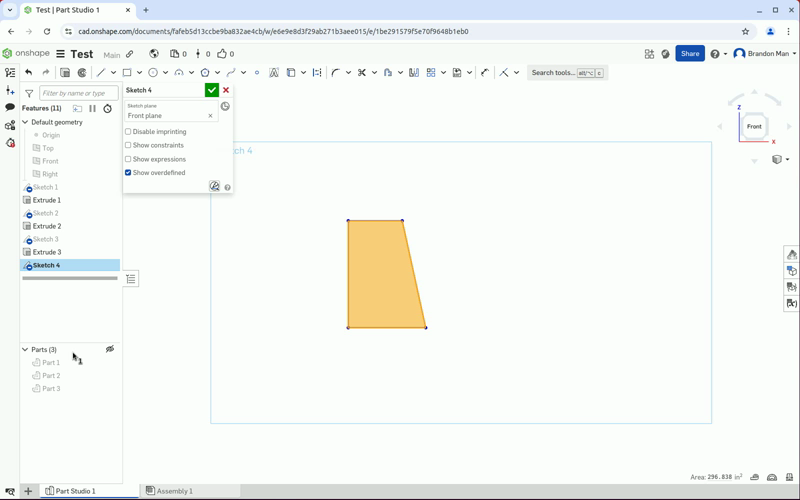
key(shift+y)
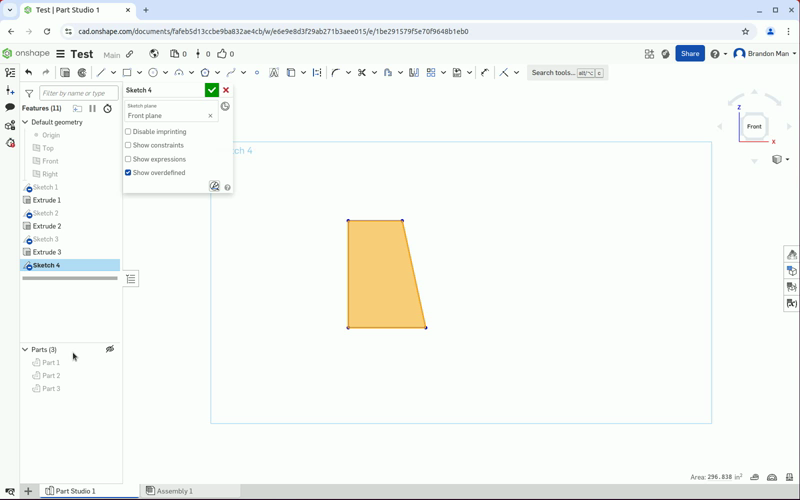
key(shift+e)
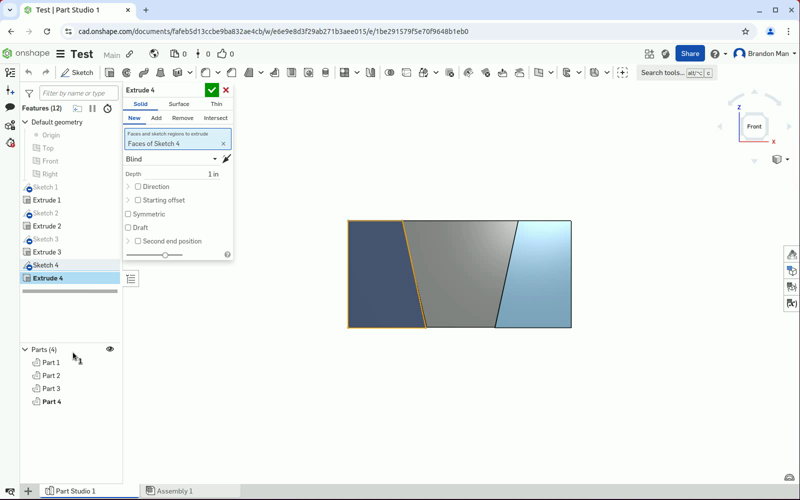
mouse_move(143, 106)
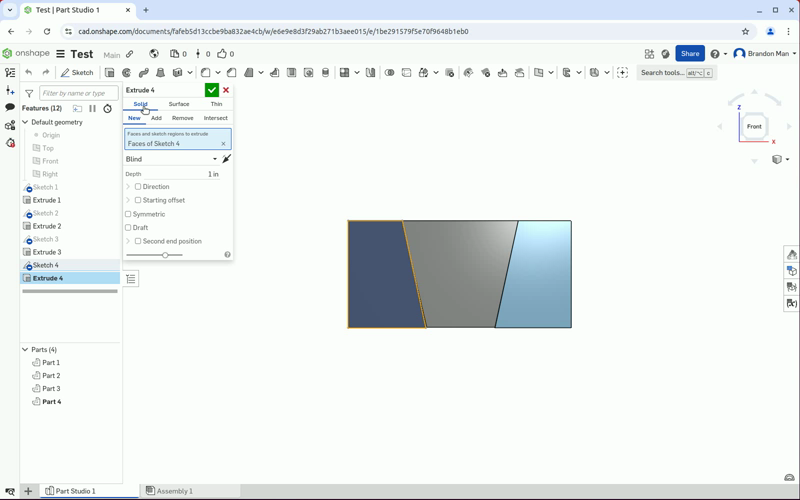
click(143, 106)
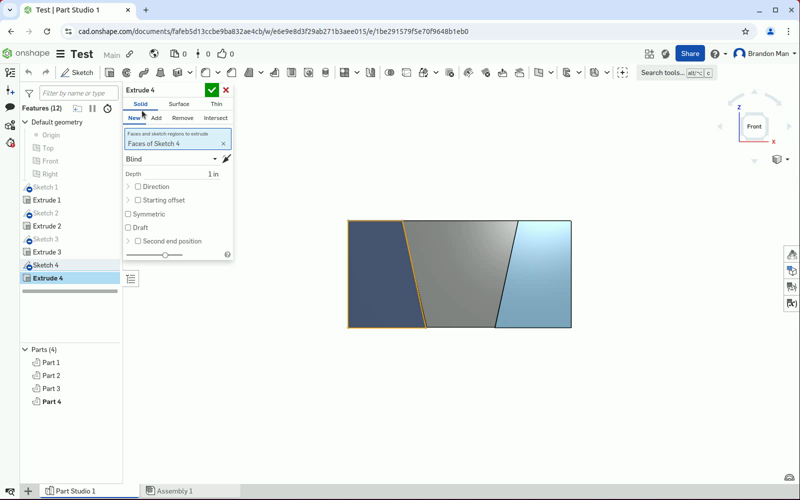
mouse_move(137, 120)
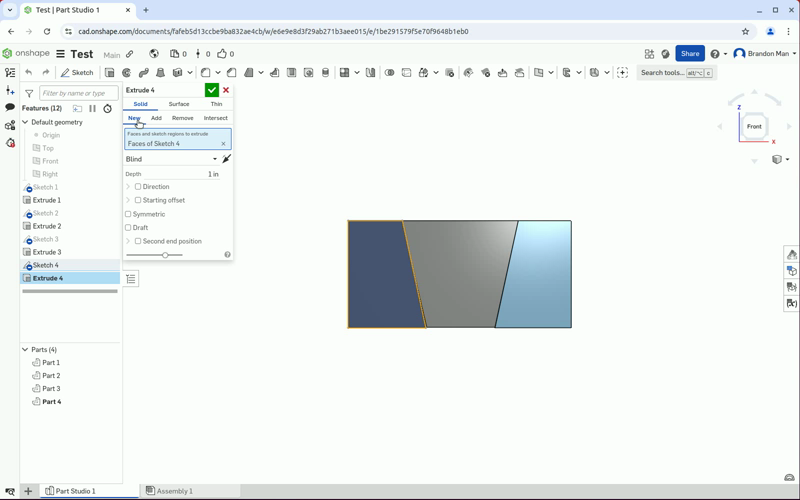
click(137, 120)
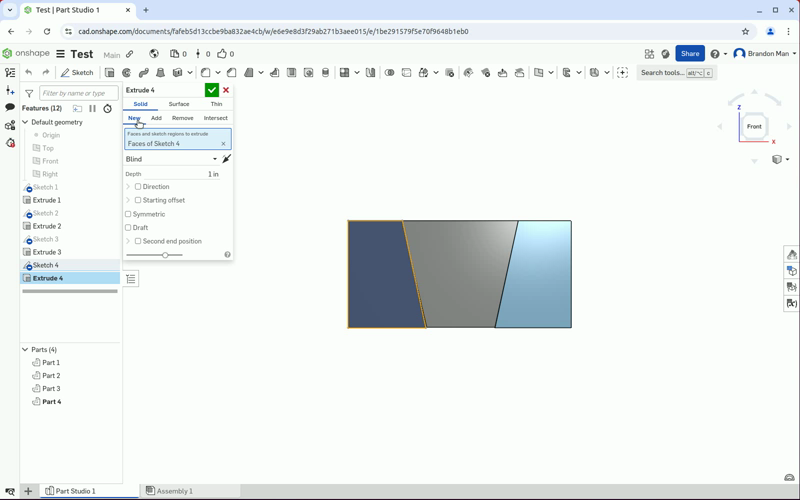
key(tab, 4)
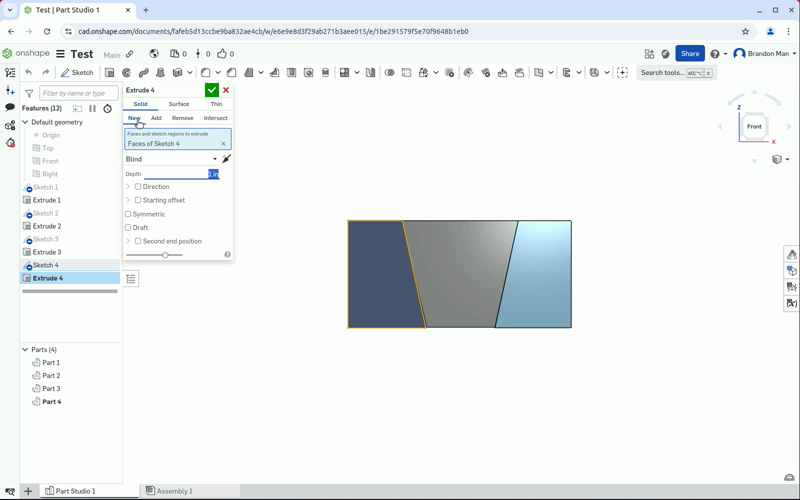
text(12.036)
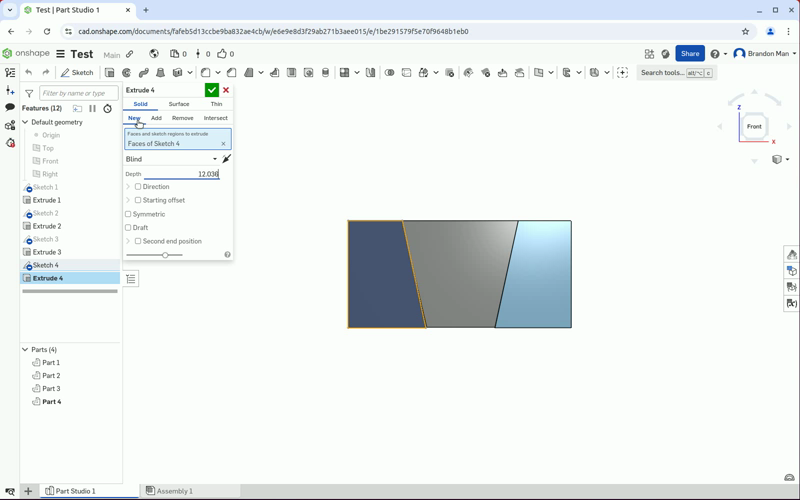
key(enter)
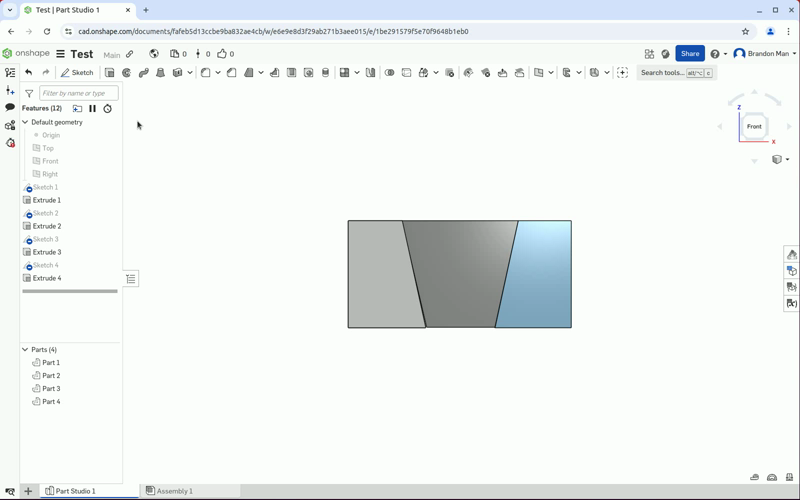
key(shift+h)
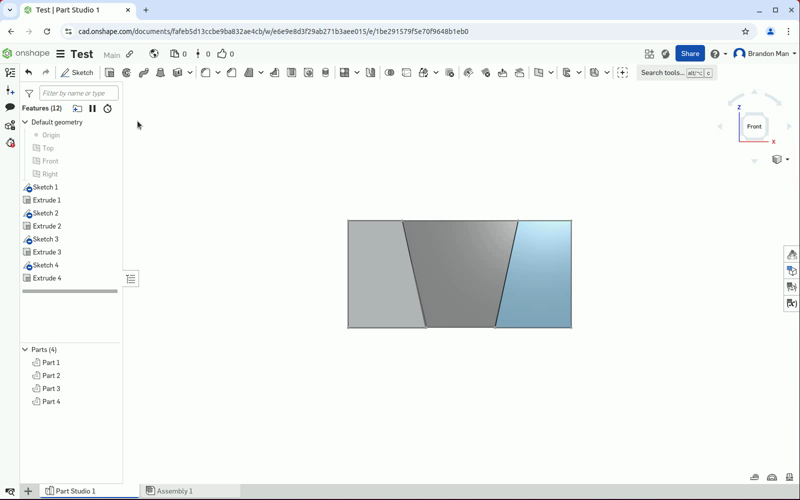
key(shift+h)
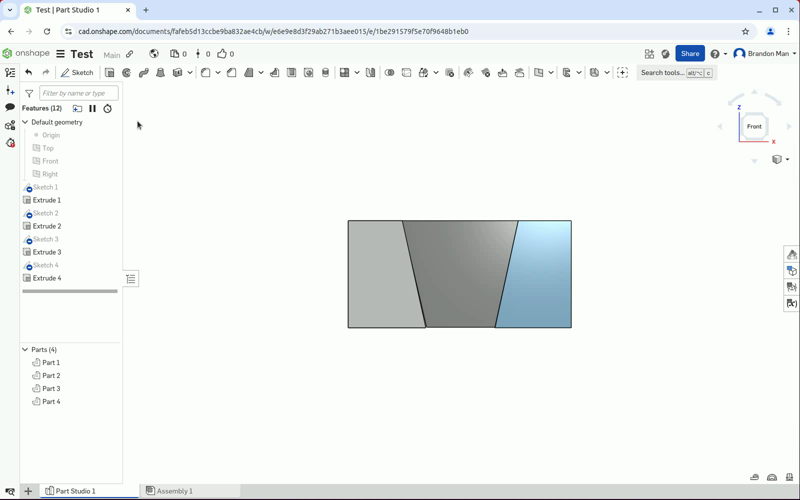
mouse_move(73, 189)
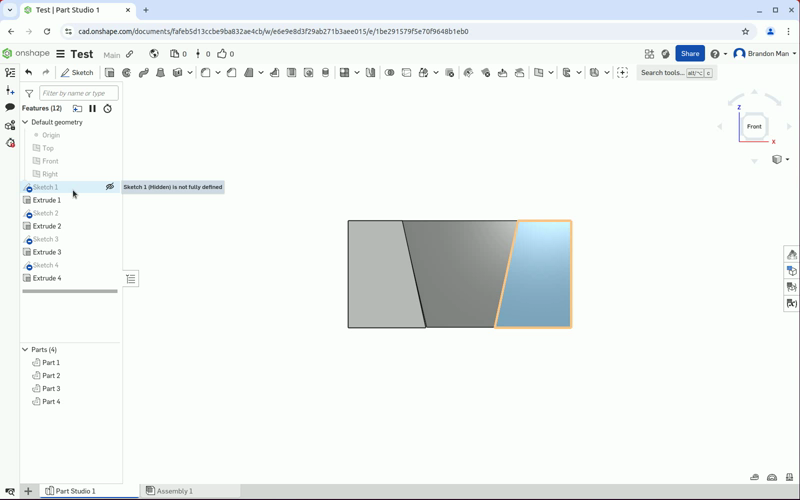
click(73, 189)
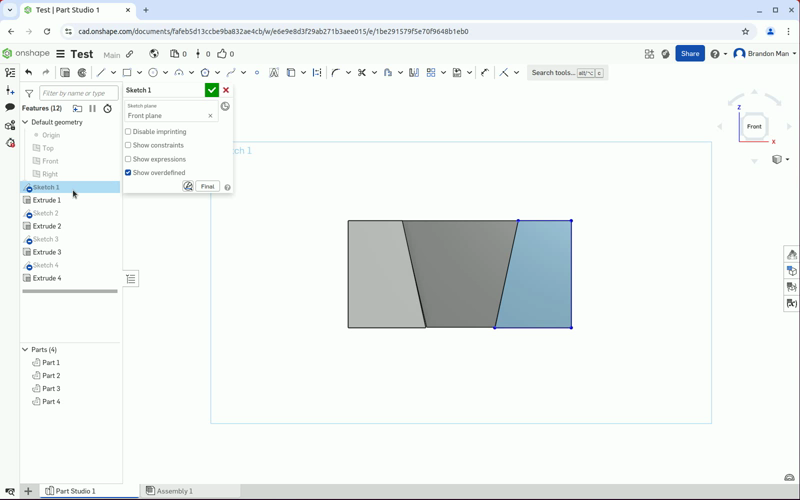
mouse_move(229, 92)
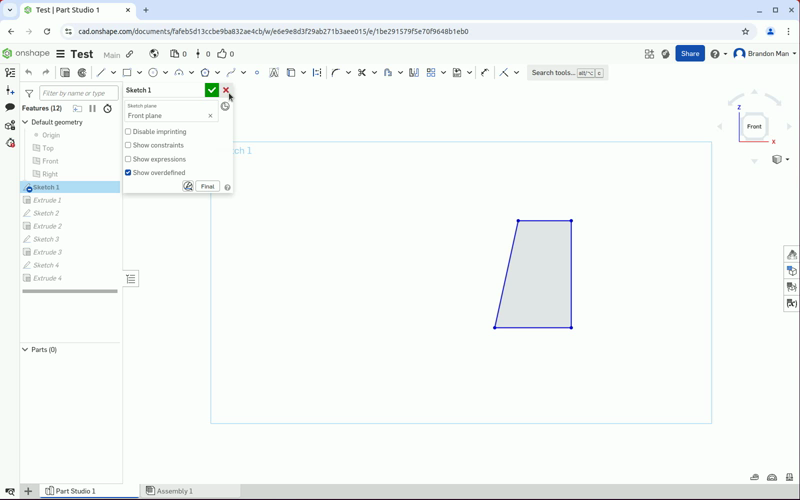
click(229, 92)
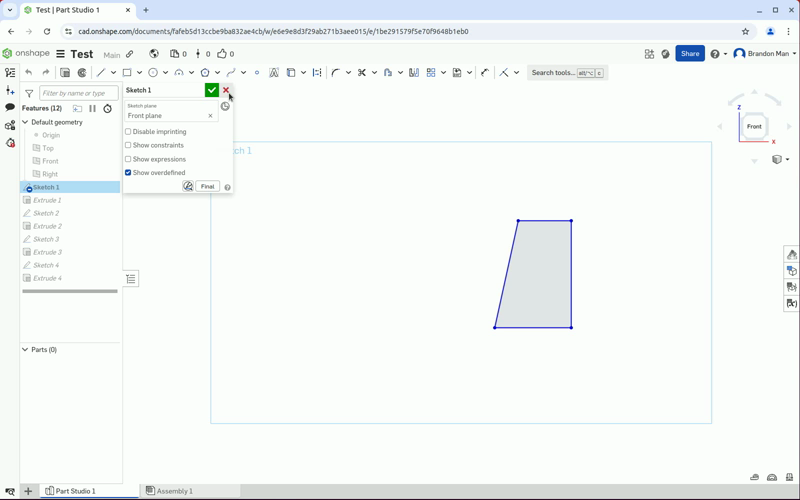
key(shift+s)
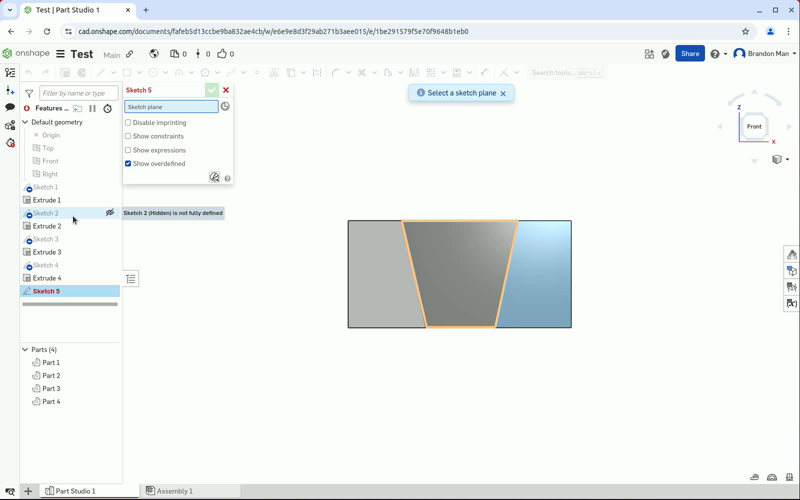
scroll(3)
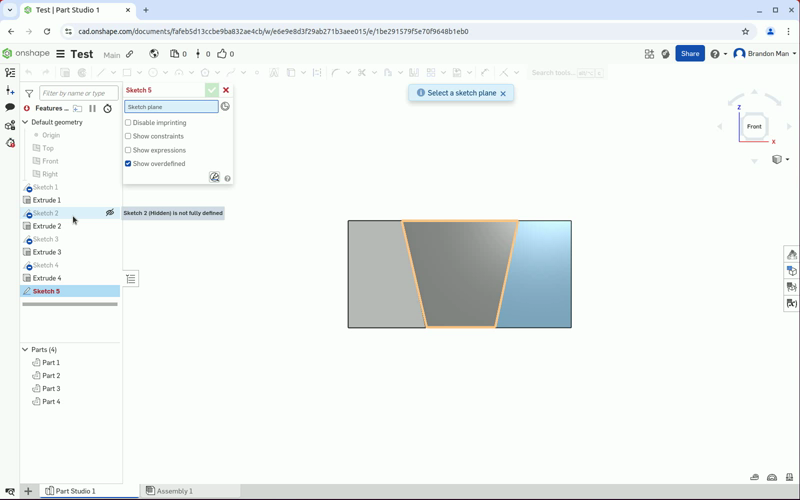
mouse_move(73, 163)
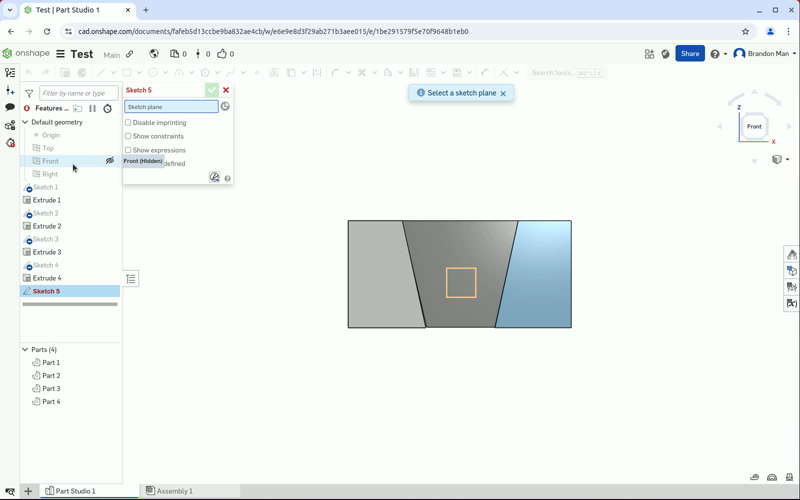
click(73, 163)
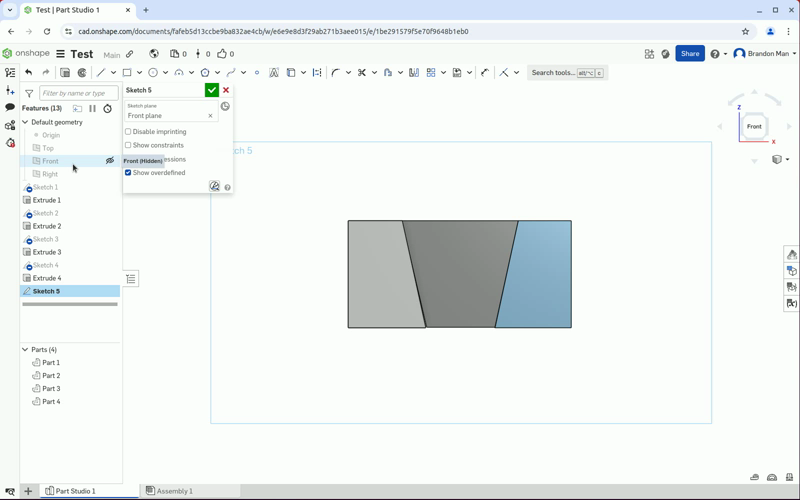
mouse_move(73, 352)
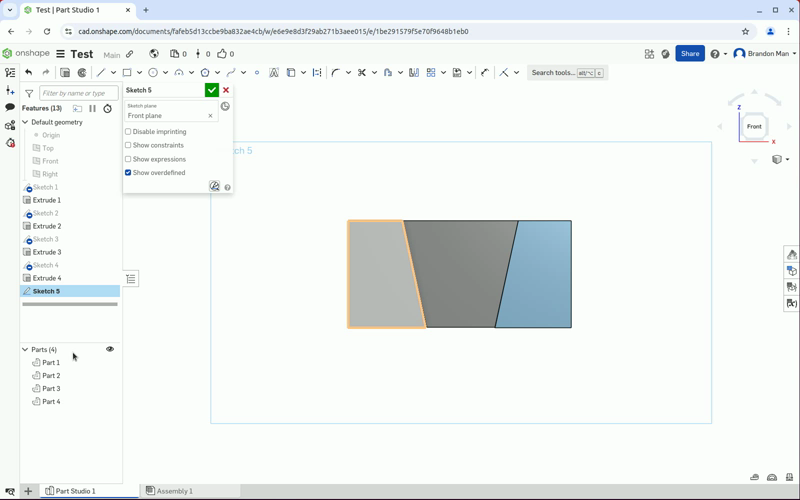
key(y)
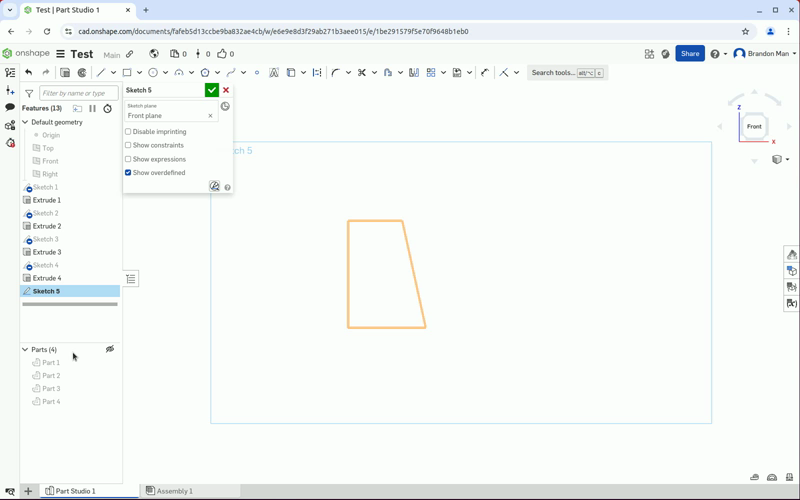
key(l)
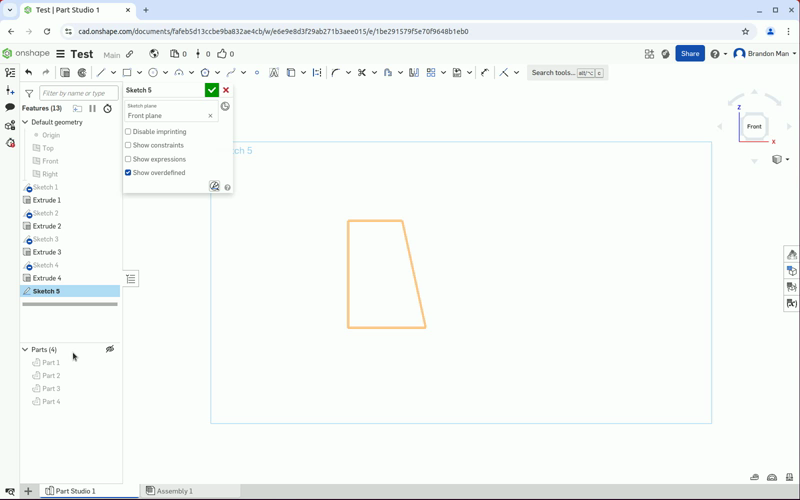
key_down(shift)
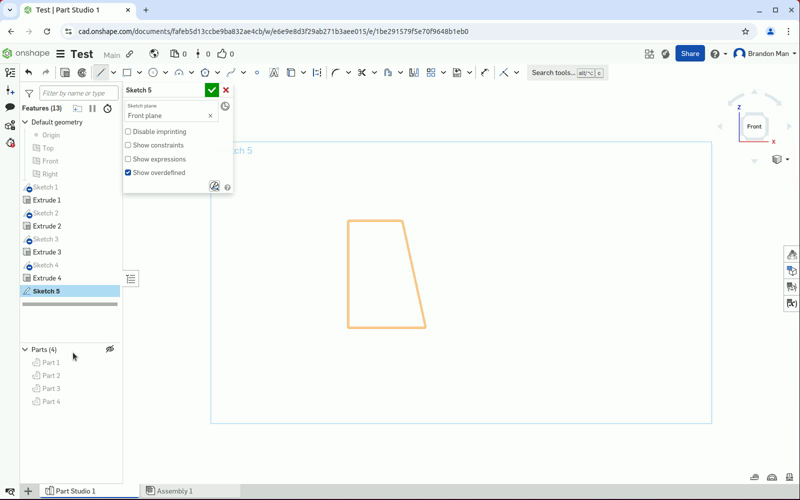
mouse_move(494, 327)
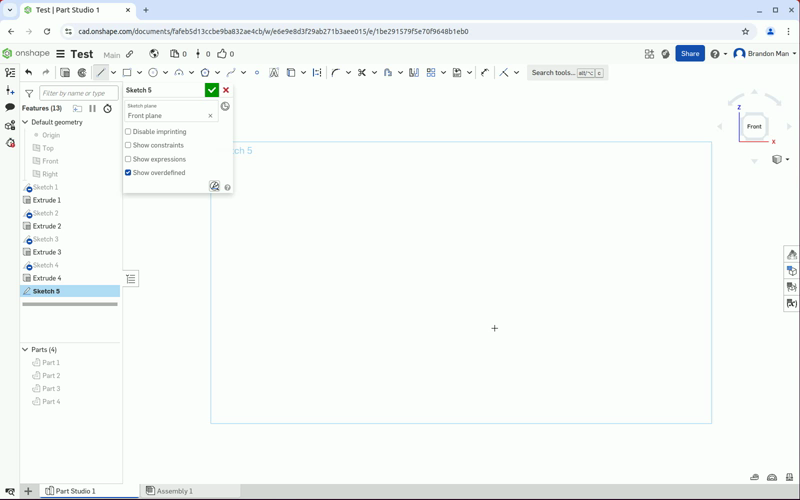
click(494, 327)
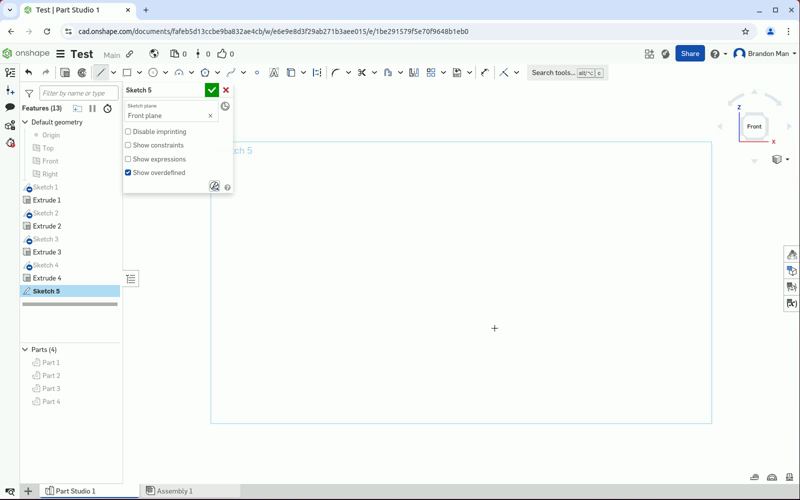
key_up(shift)
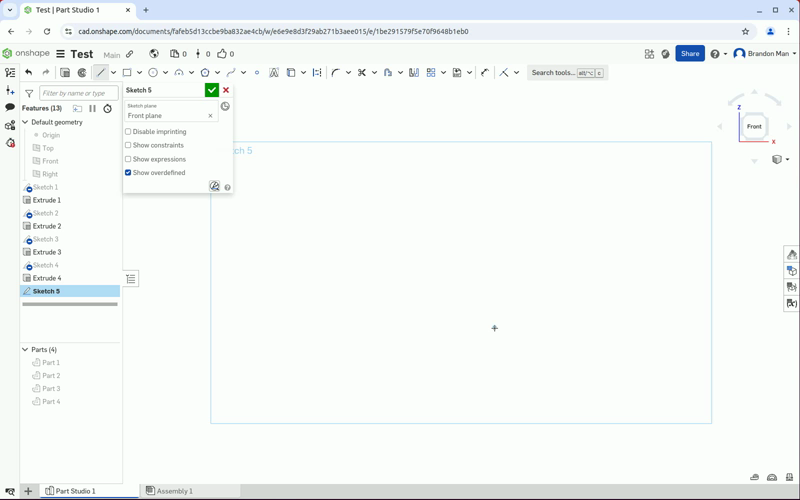
key_down(shift)
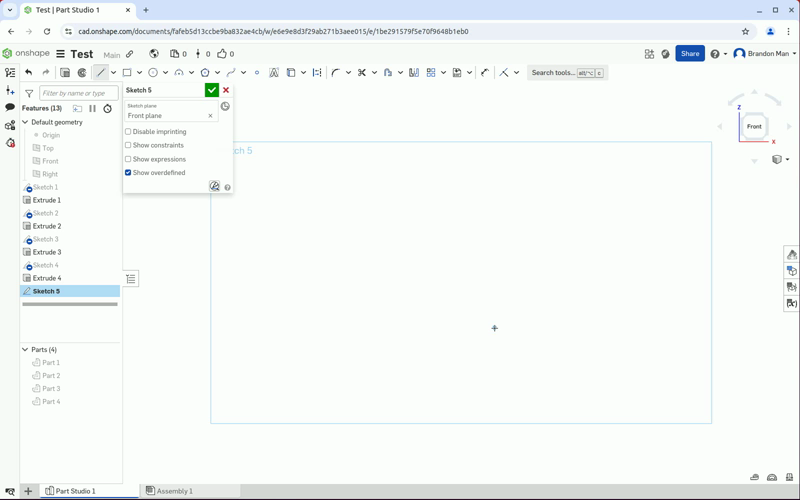
mouse_move(571, 327)
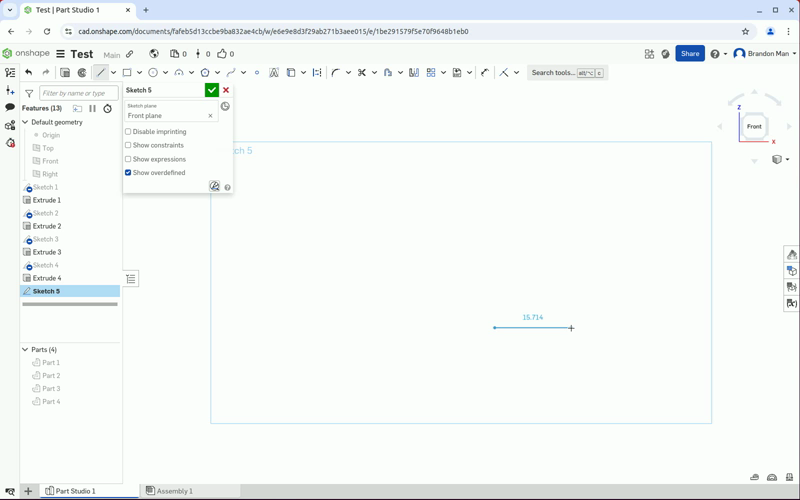
click(571, 327)
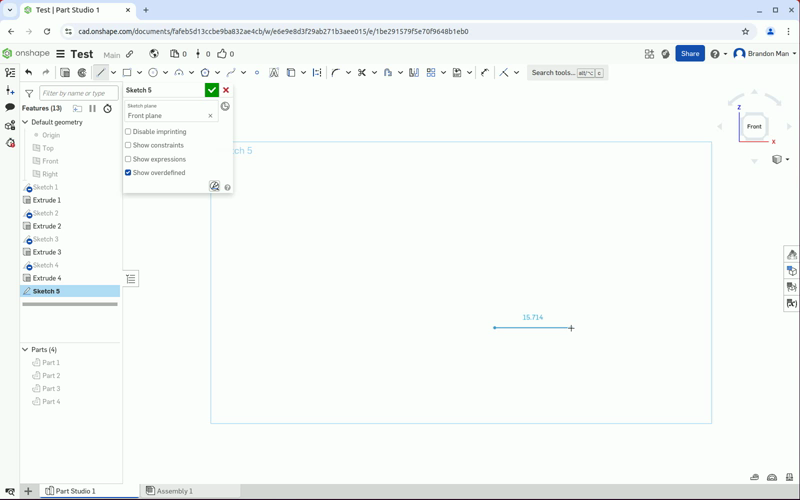
key_up(shift)
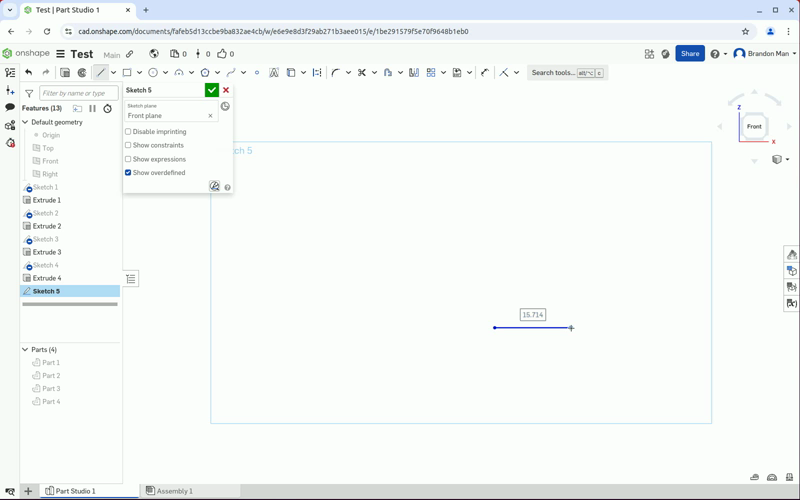
key_down(shift)
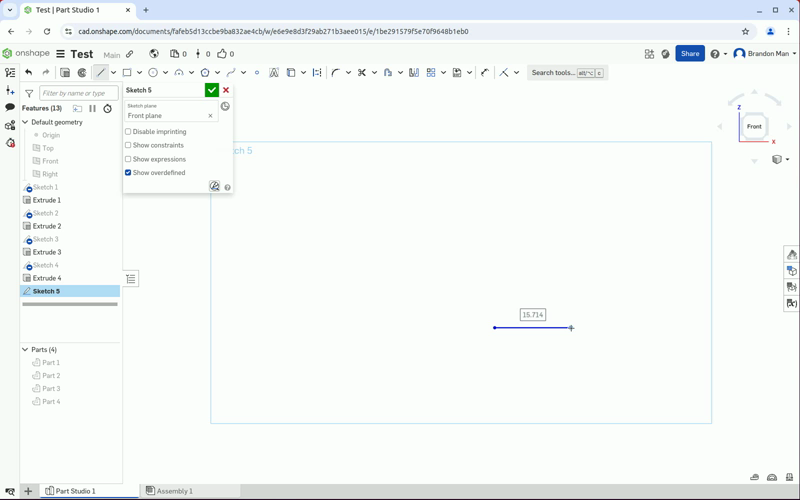
mouse_move(571, 220)
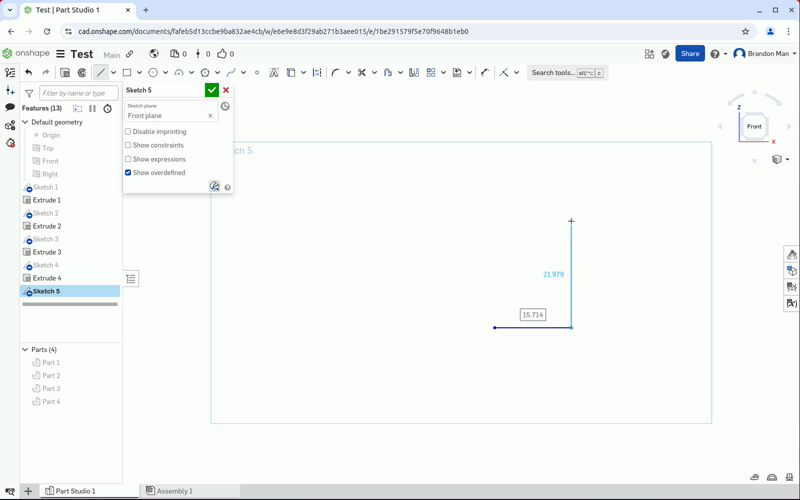
click(571, 220)
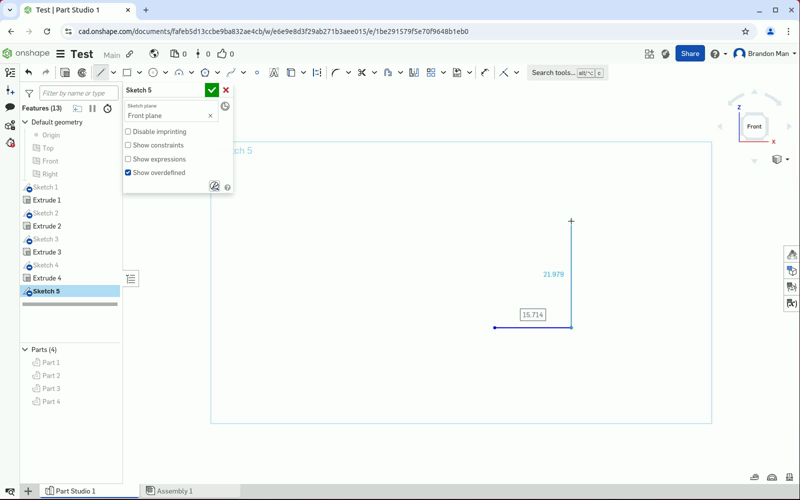
key_up(shift)
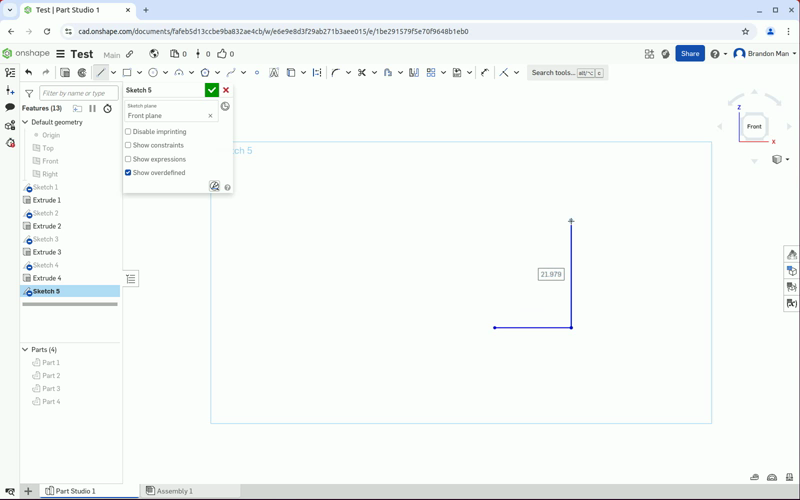
key_down(shift)
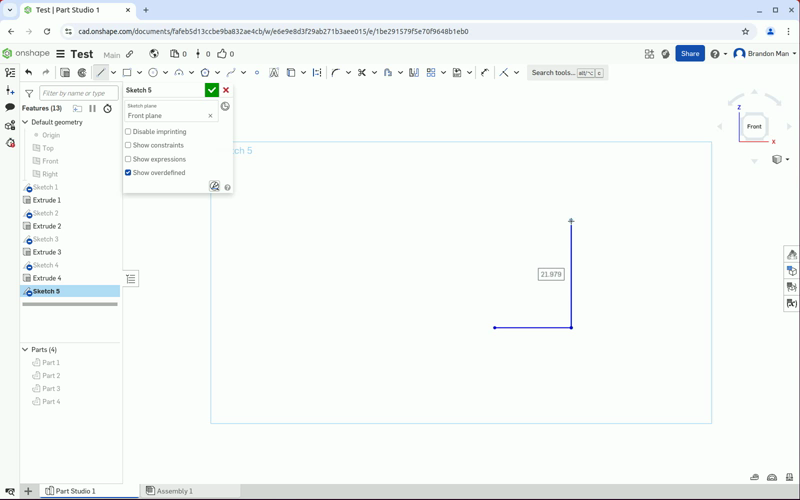
mouse_move(589, 220)
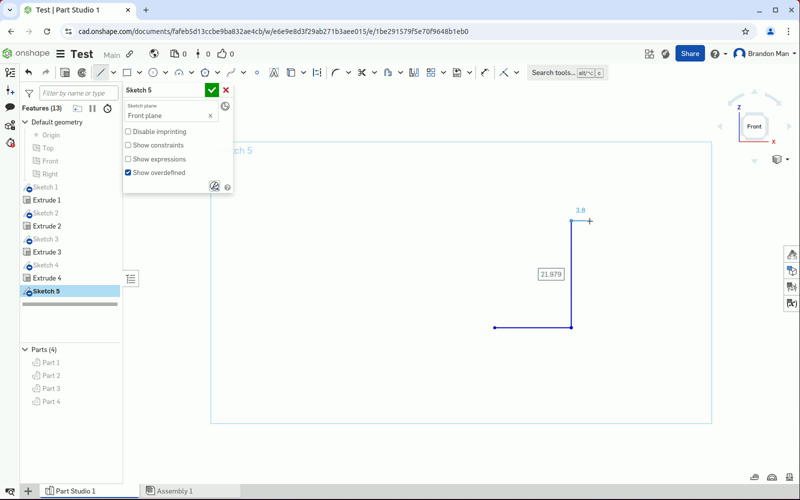
mouse_move(518, 220)
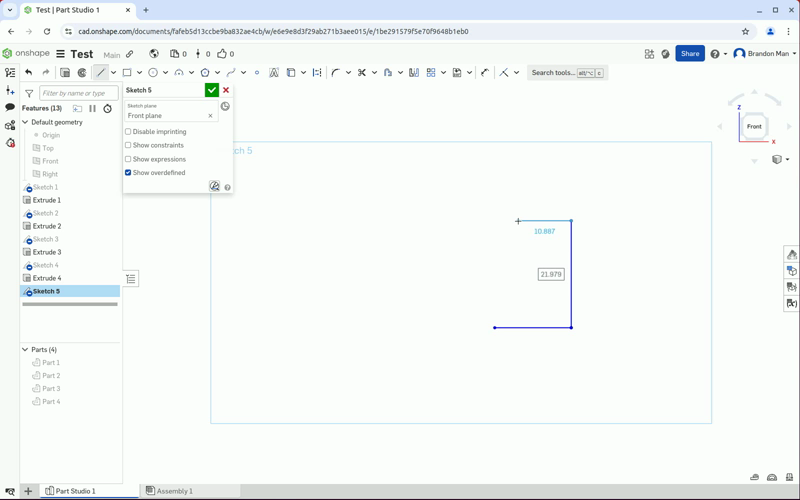
click(518, 220)
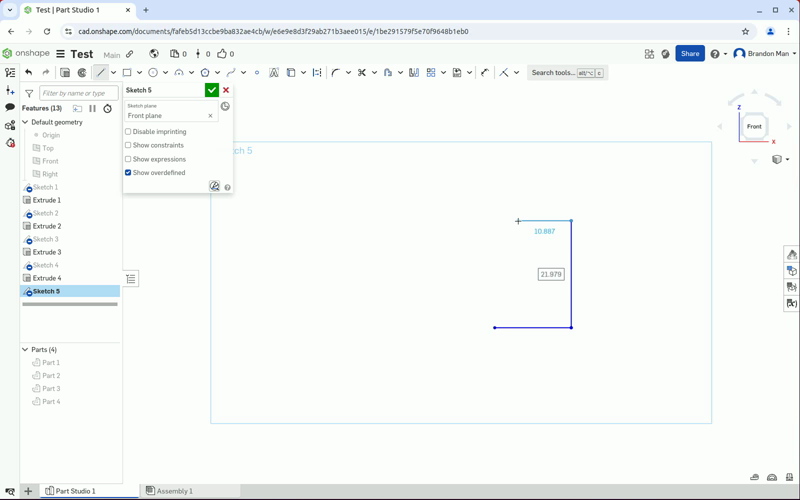
key_up(shift)
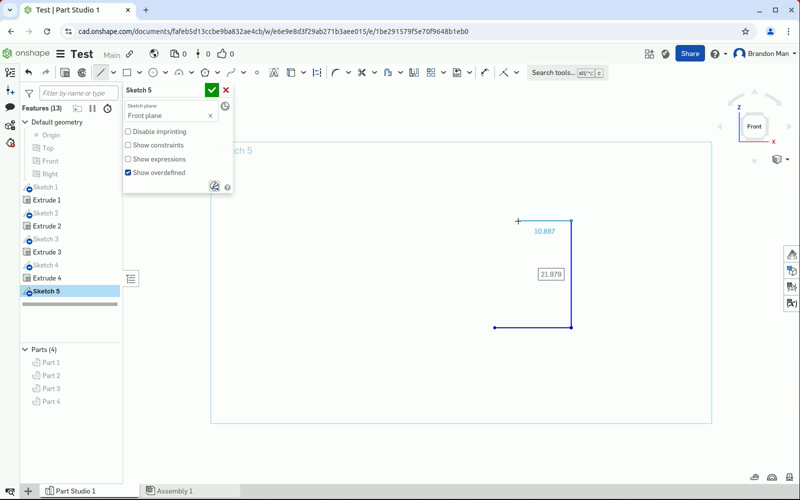
key_down(shift)
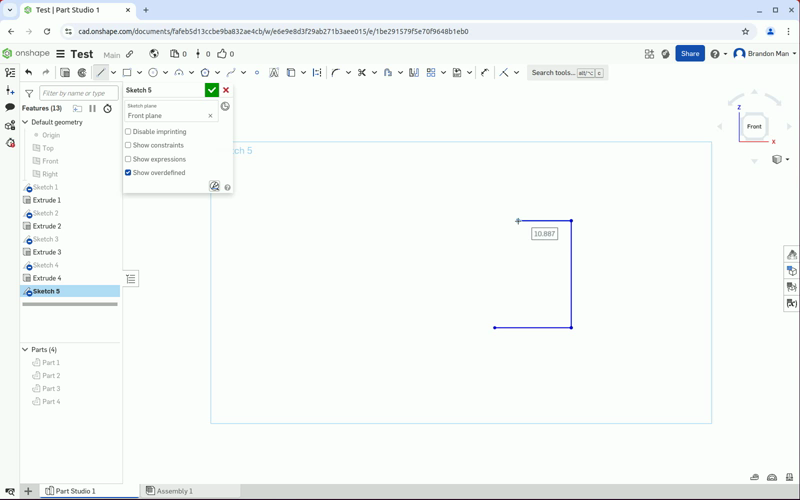
mouse_move(494, 327)
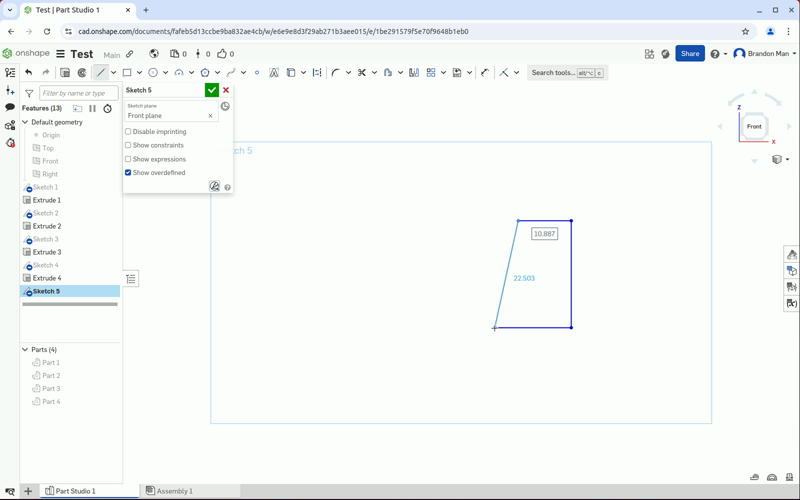
key_up(shift)
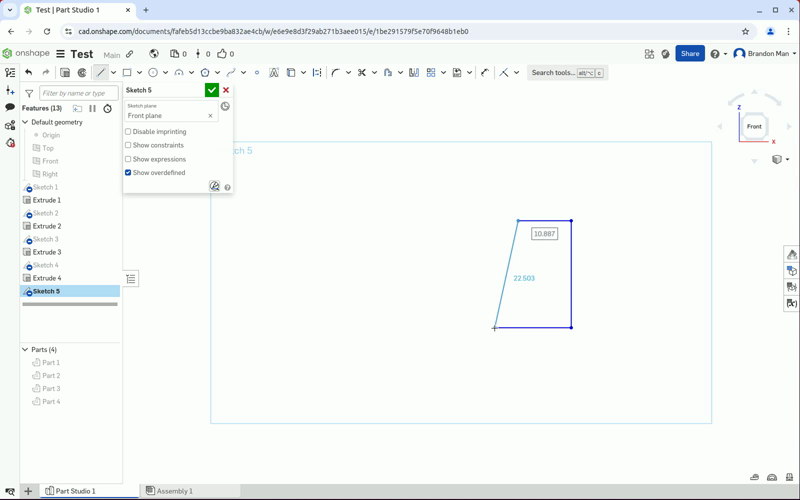
click(494, 327)
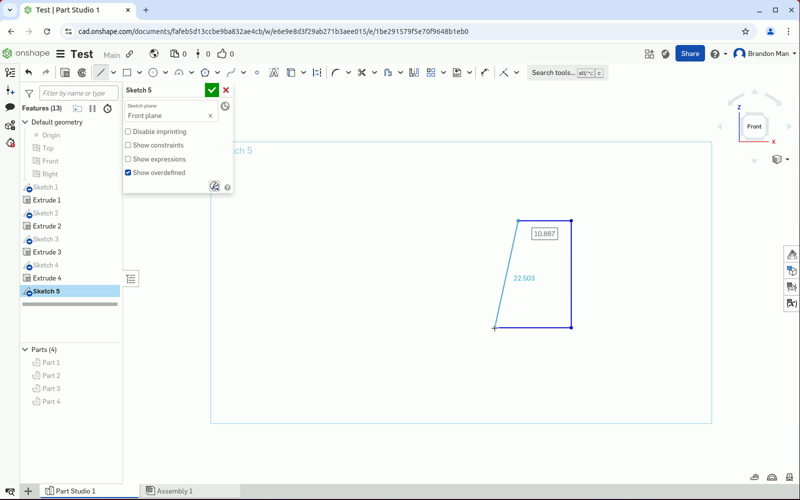
key(esc)
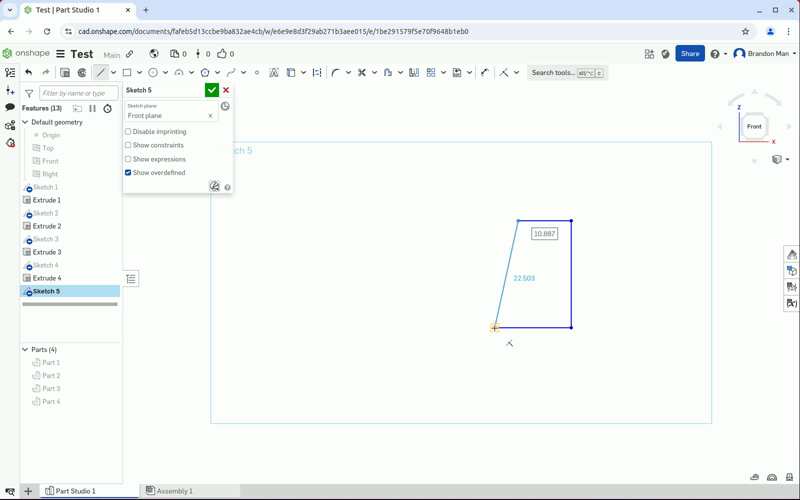
mouse_move(536, 319)
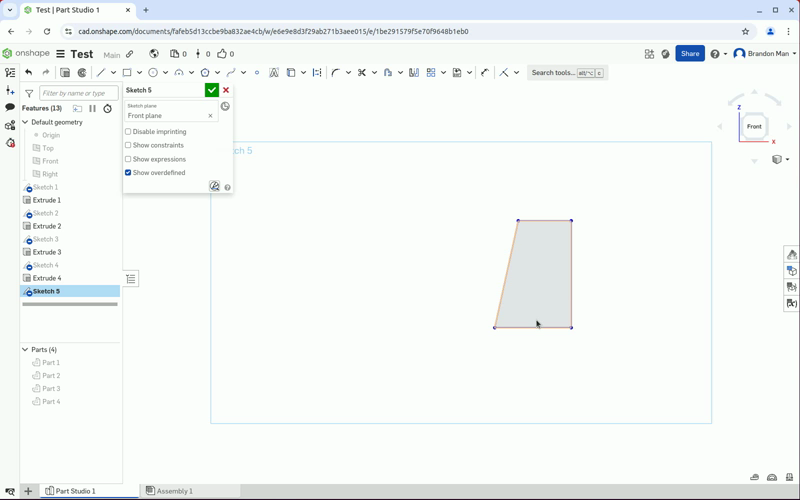
click(536, 319)
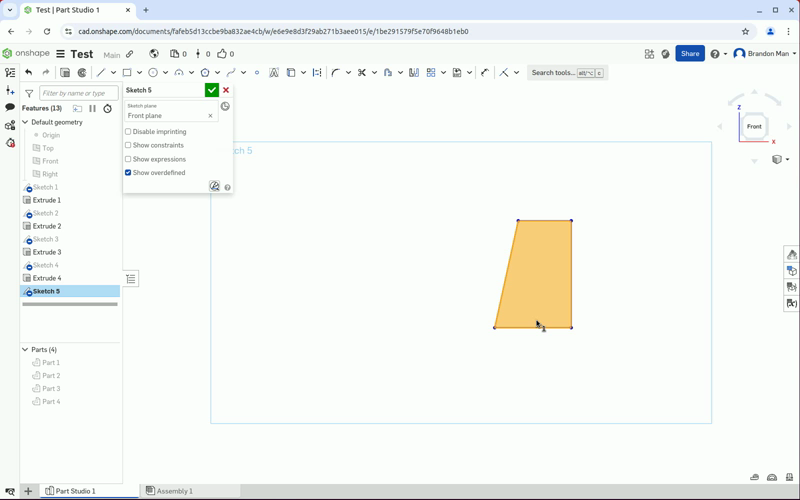
mouse_move(73, 352)
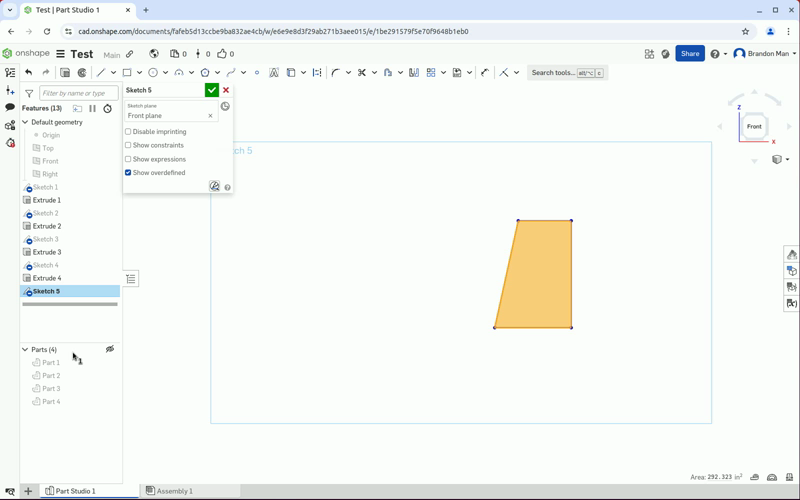
key(shift+y)
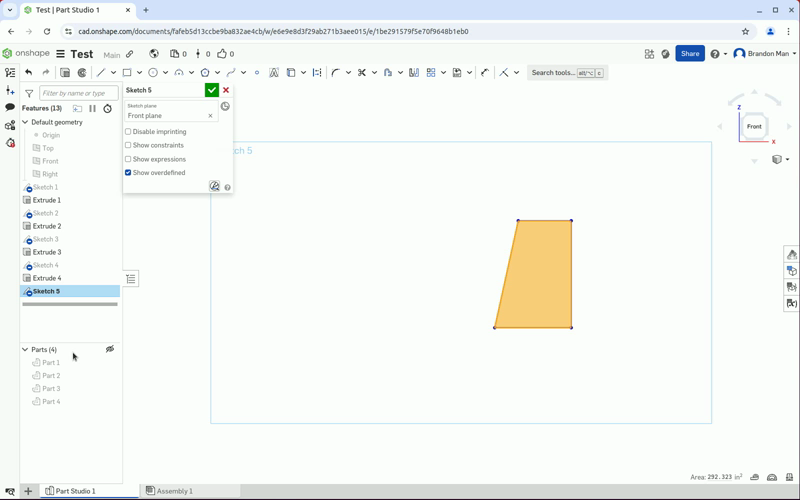
key(shift+e)
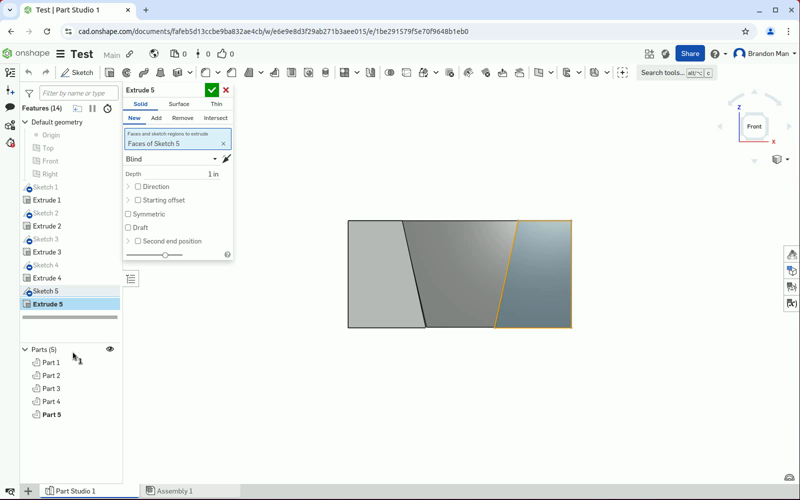
mouse_move(143, 106)
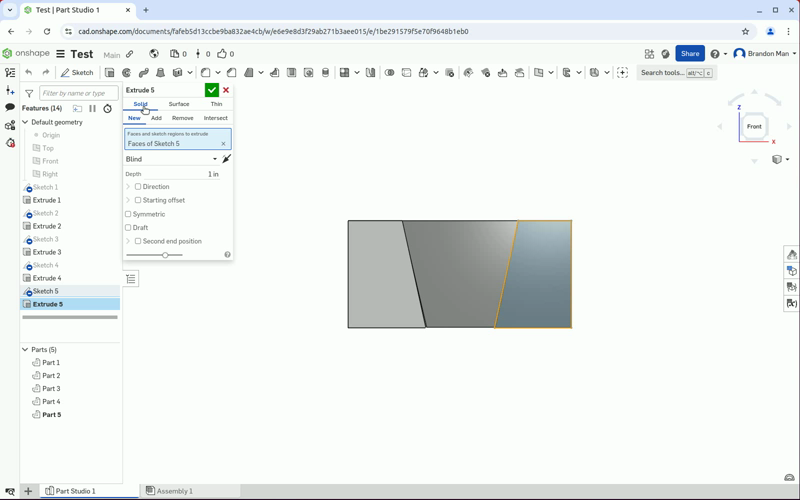
click(143, 106)
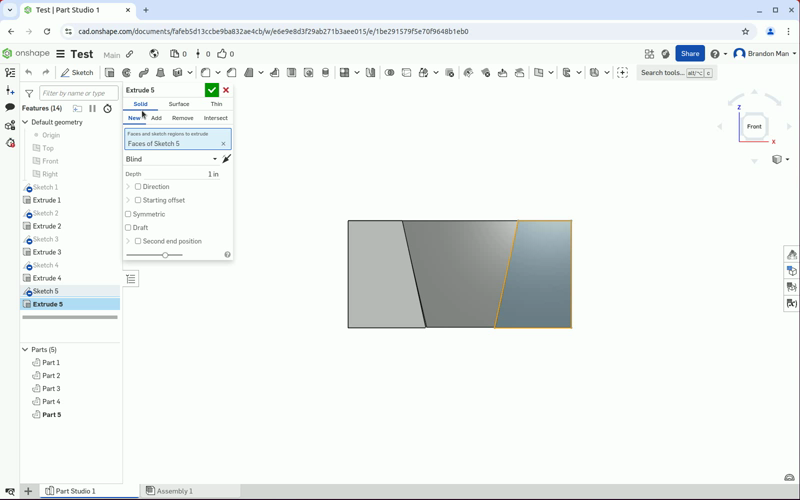
mouse_move(137, 120)
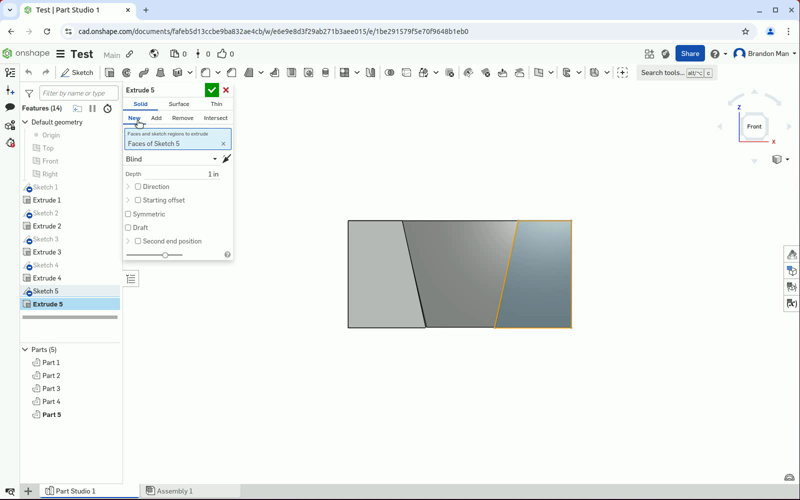
click(137, 120)
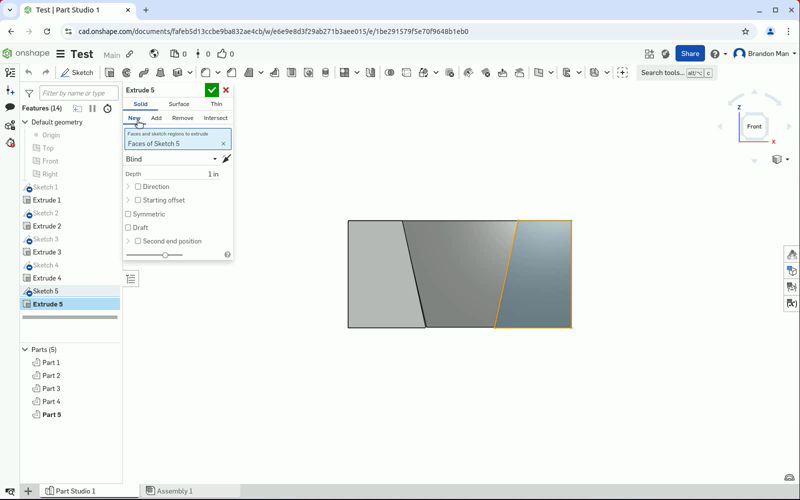
key(tab, 4)
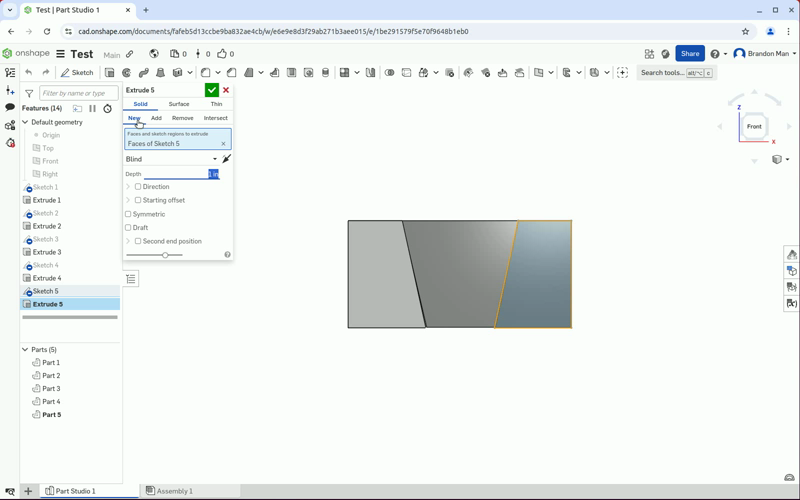
text(12.036)
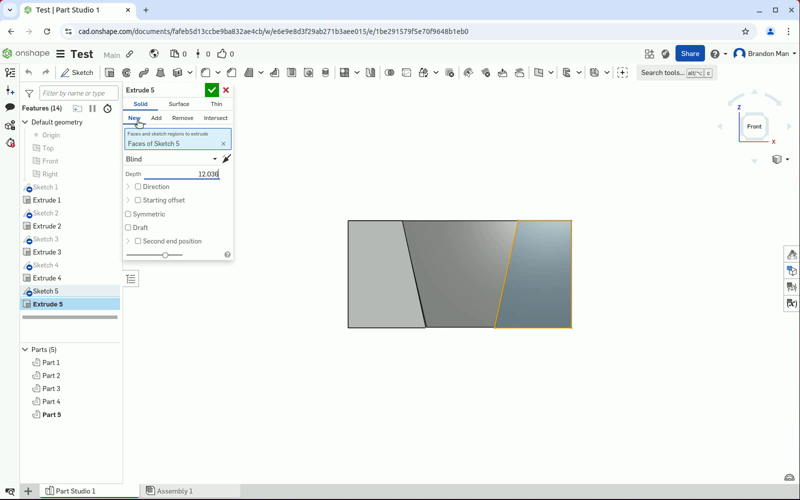
key(enter)
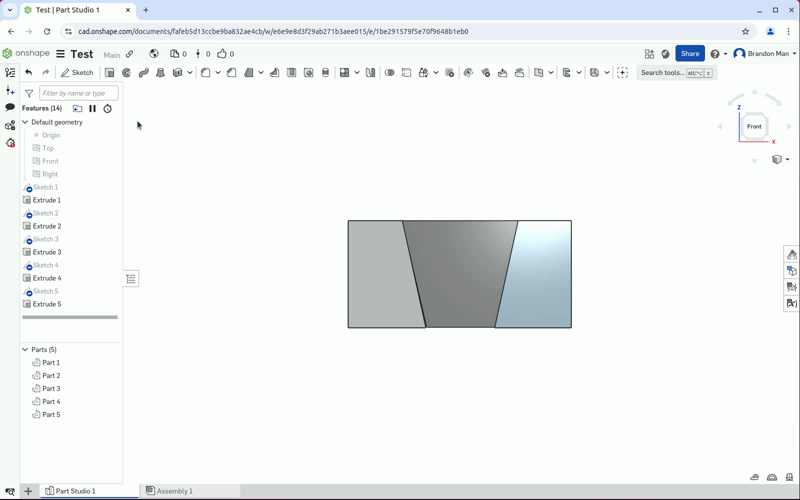
key(shift+h)
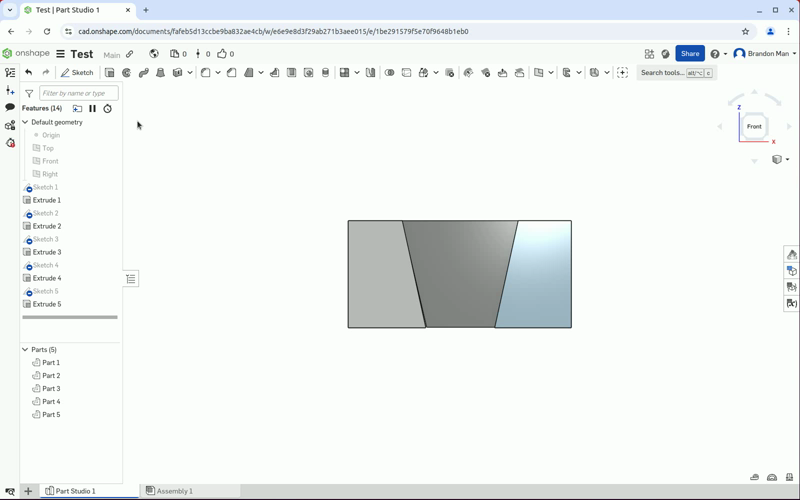
key(shift+h)
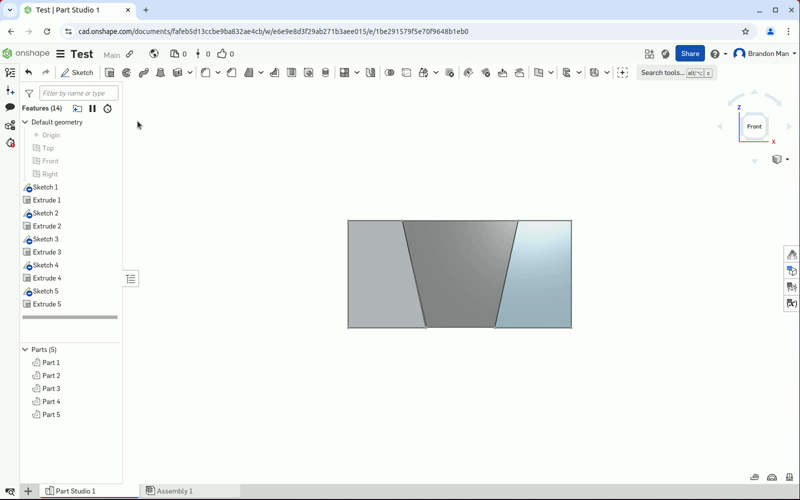
key(shift+7)
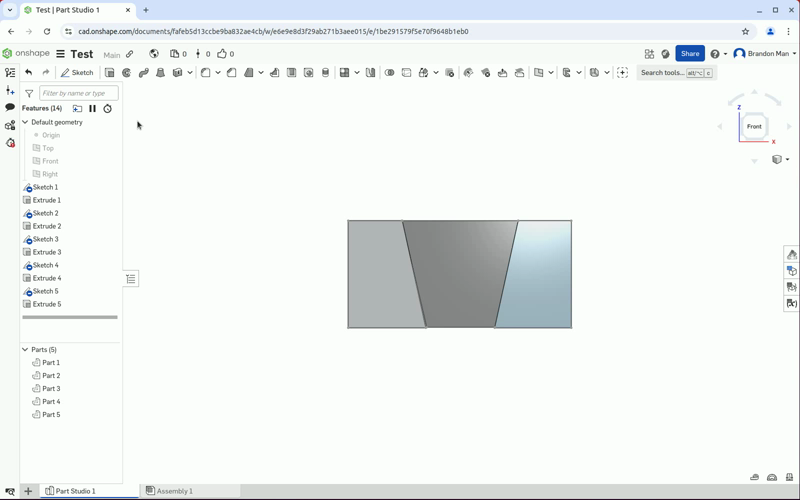
key(left, 2)
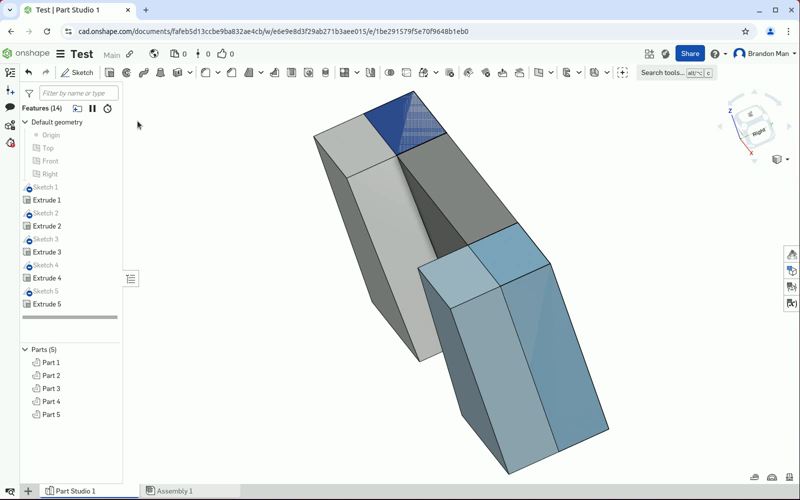
key(down, 2)
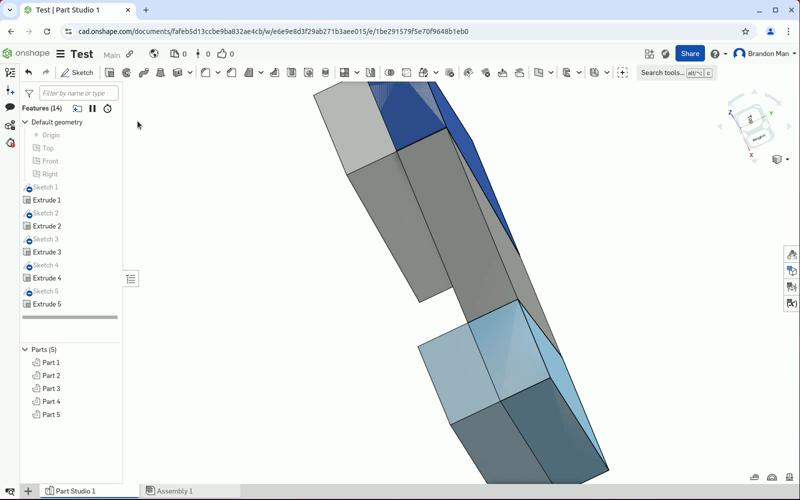
key(up, 2)
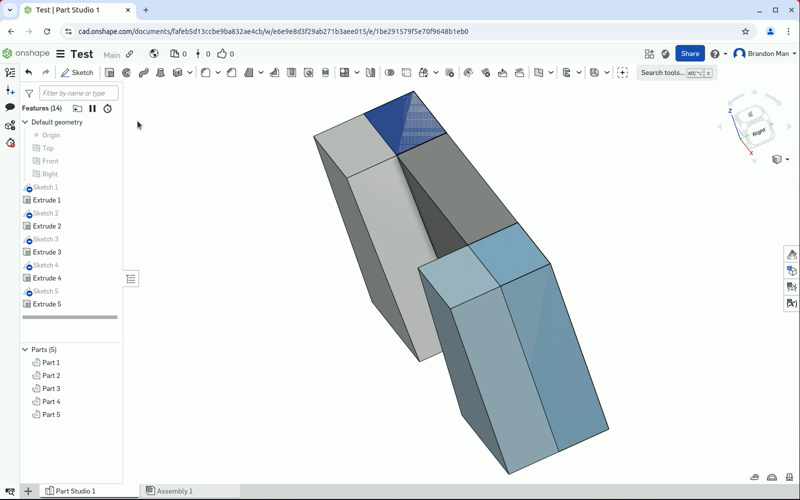
key(right, 2)
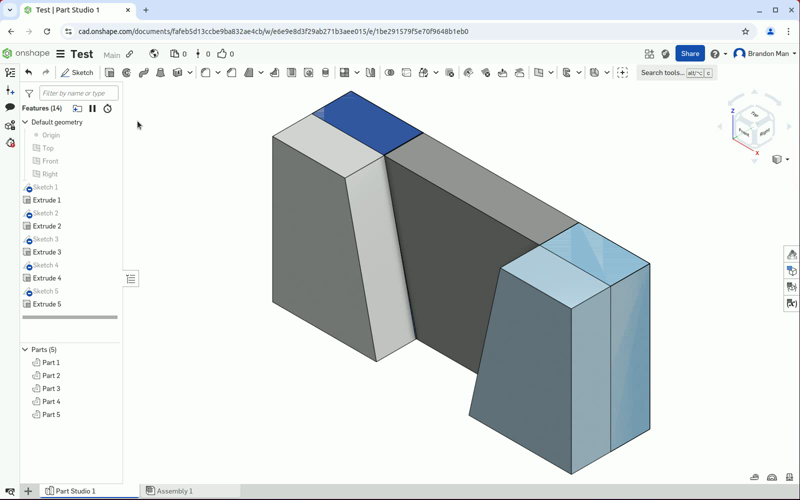
mouse_move(73, 189)
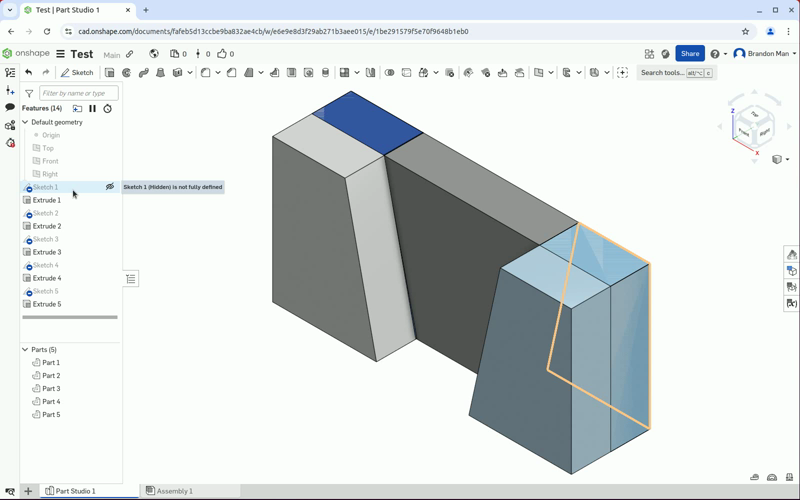
click(73, 189)